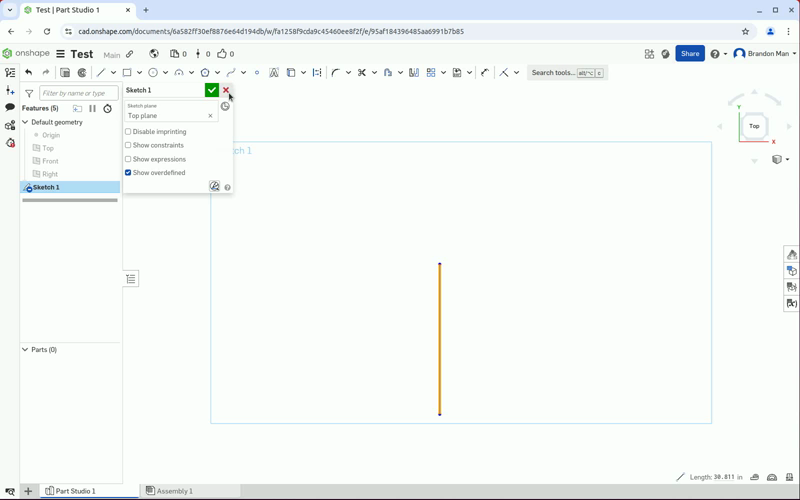
key(shift+h)
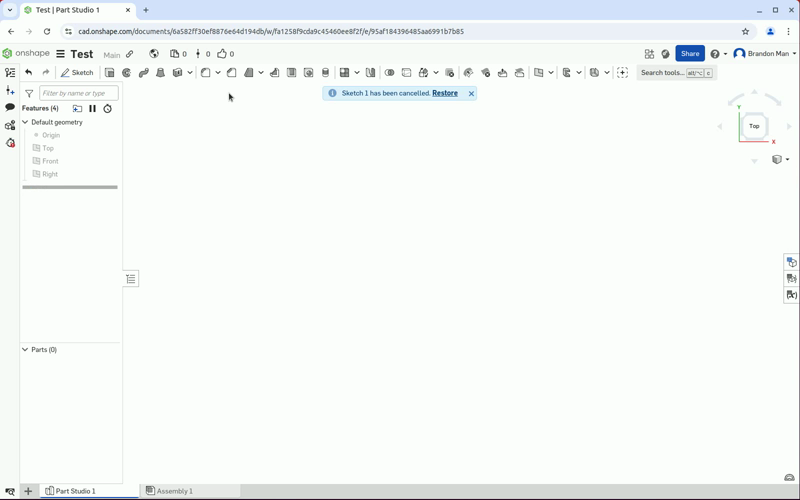
mouse_move(73, 352)
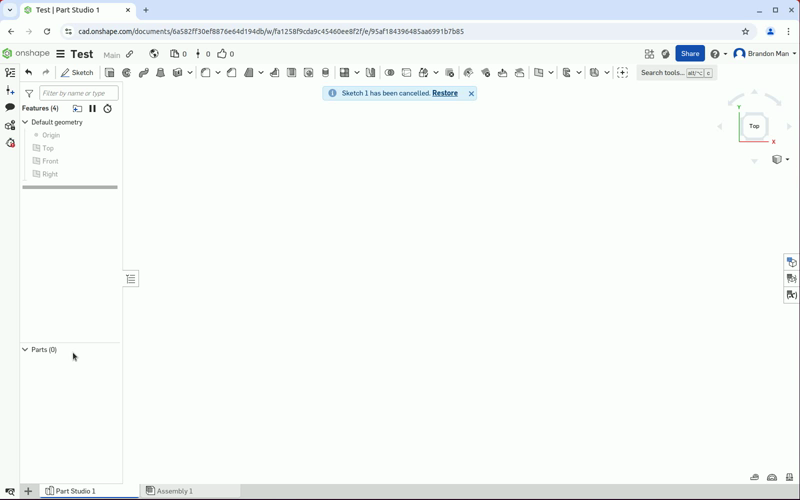
key(y)
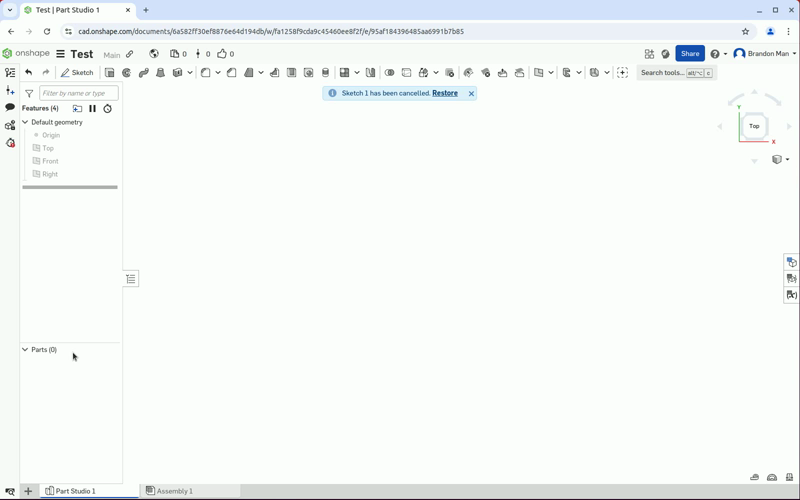
key(shift+p)
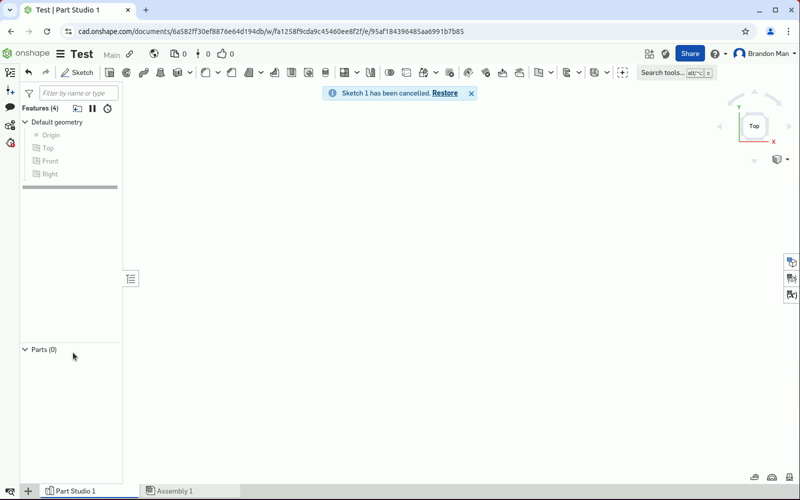
key(space)
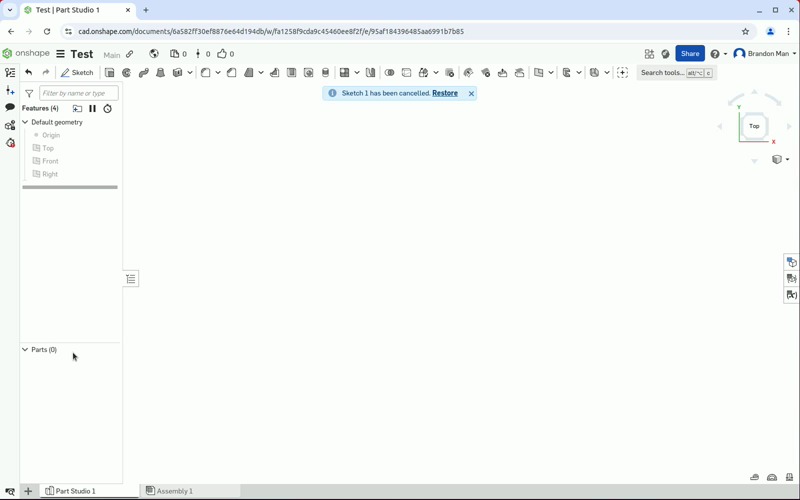
key_down(shift)
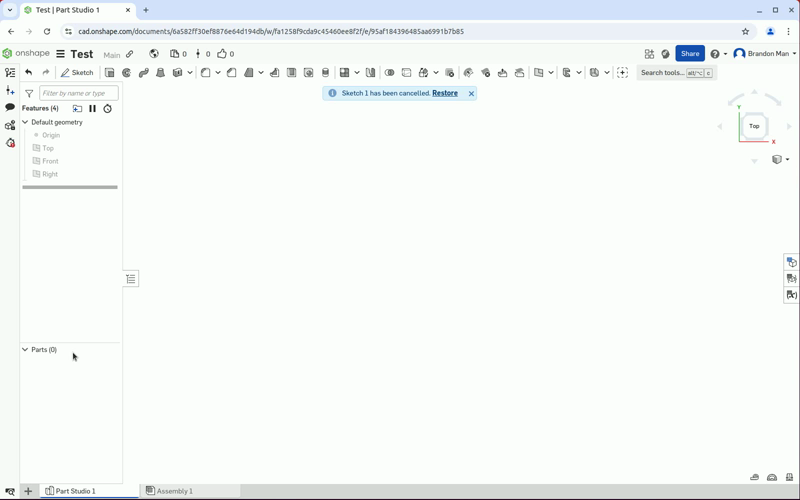
key(up)
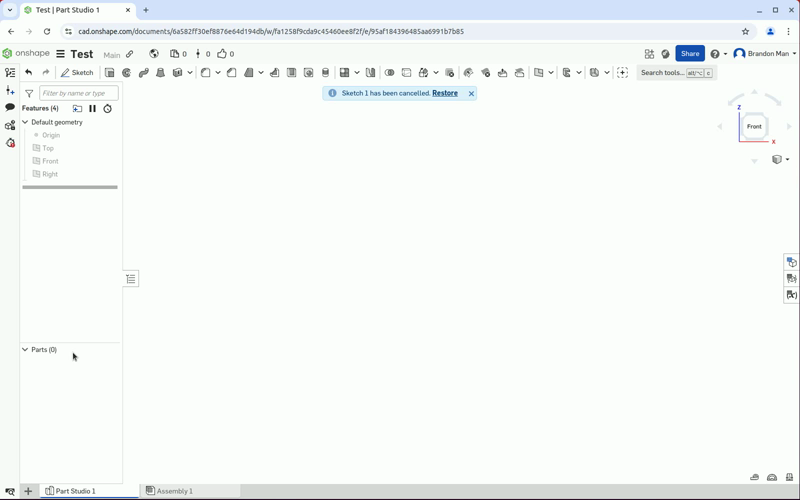
key_up(shift)
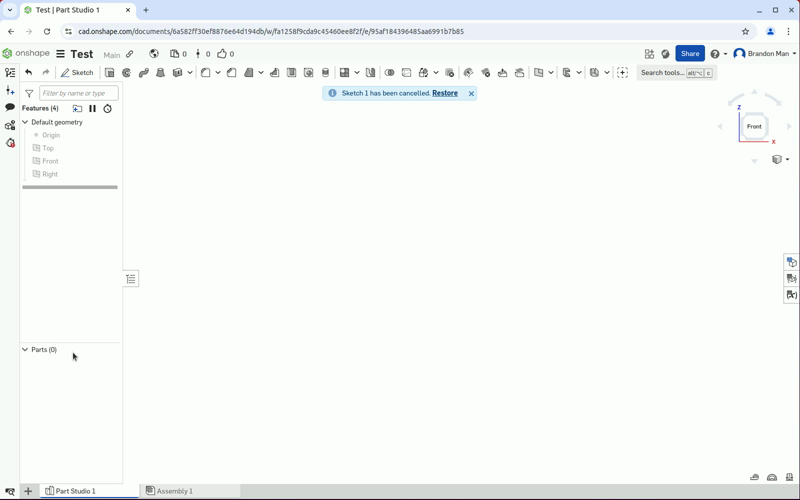
mouse_move(73, 352)
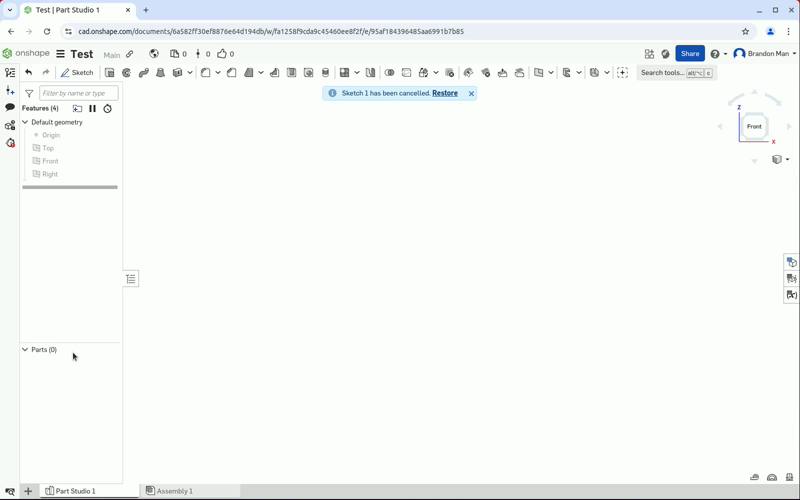
key(shift+y)
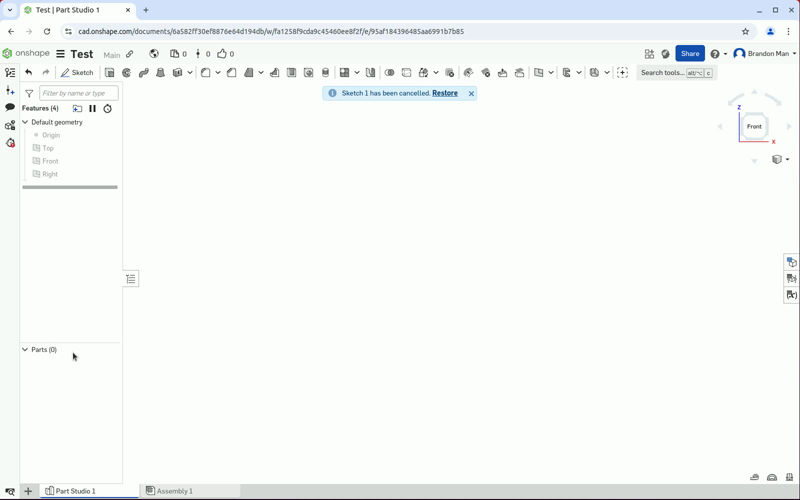
key(shift+s)
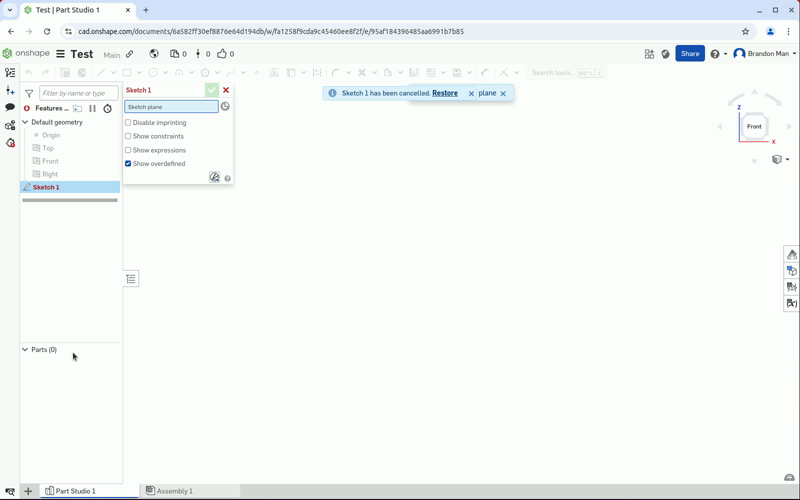
mouse_move(73, 163)
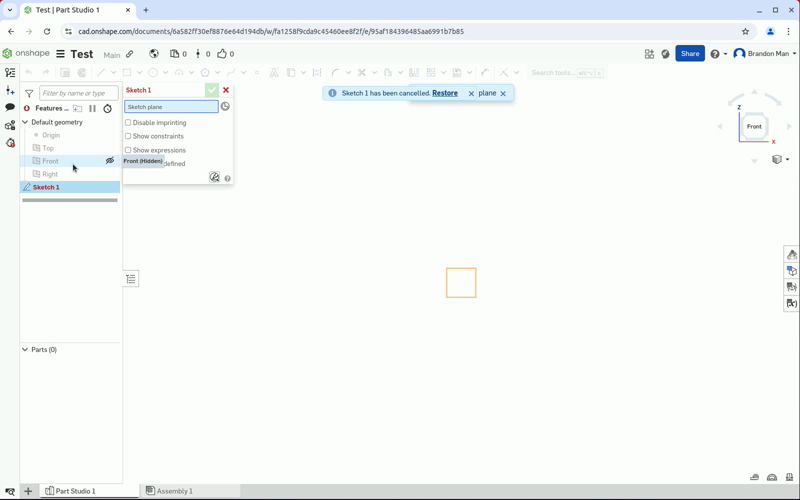
click(73, 163)
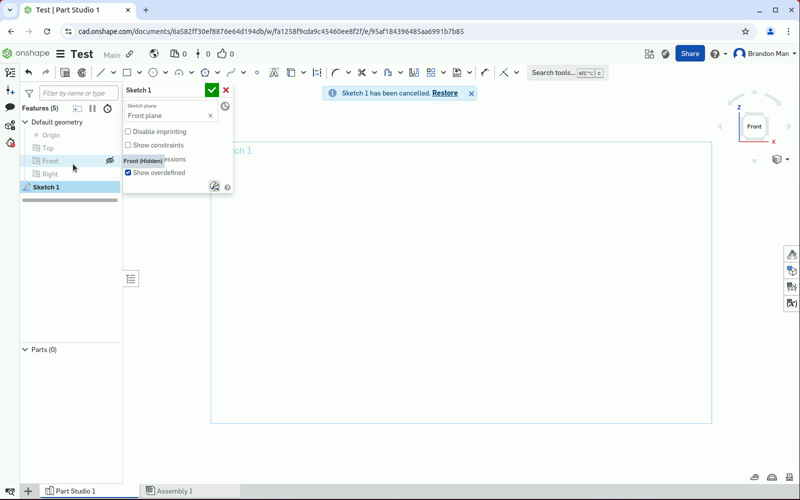
mouse_move(73, 352)
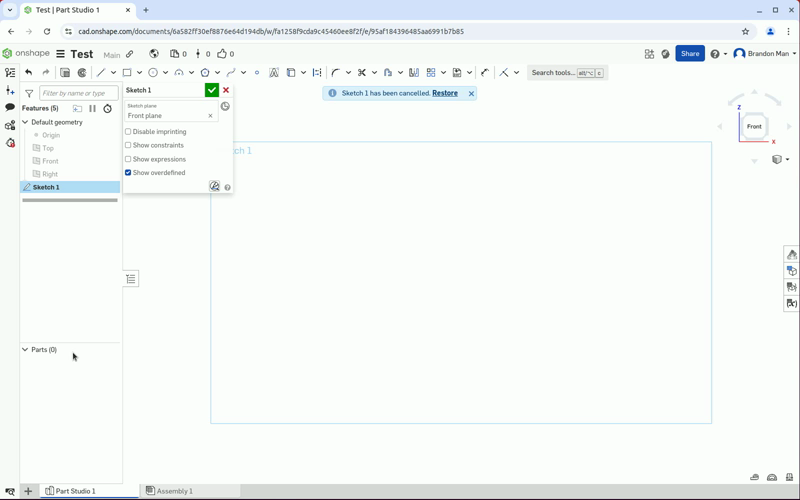
key(y)
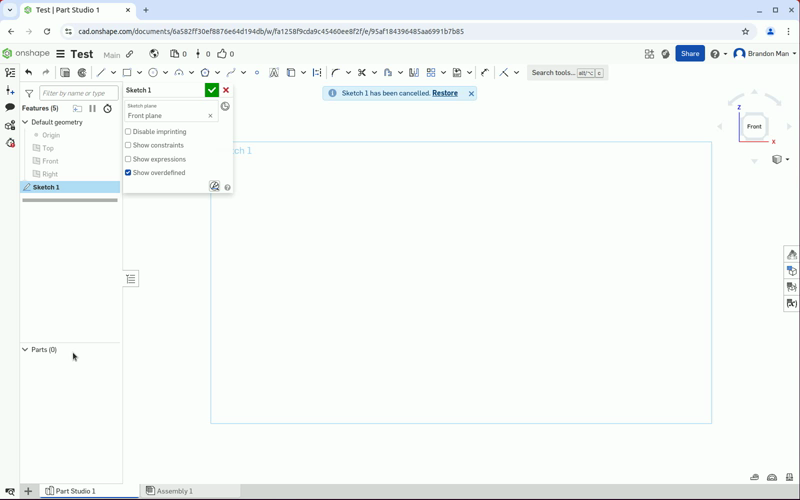
key(l)
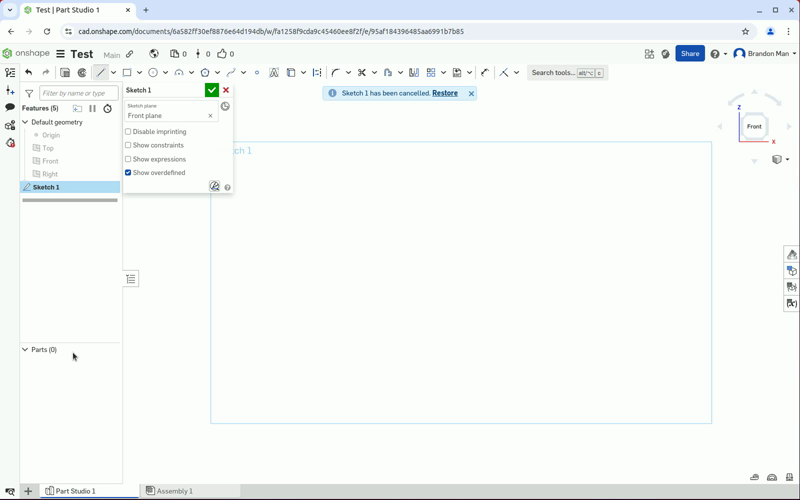
key_down(shift)
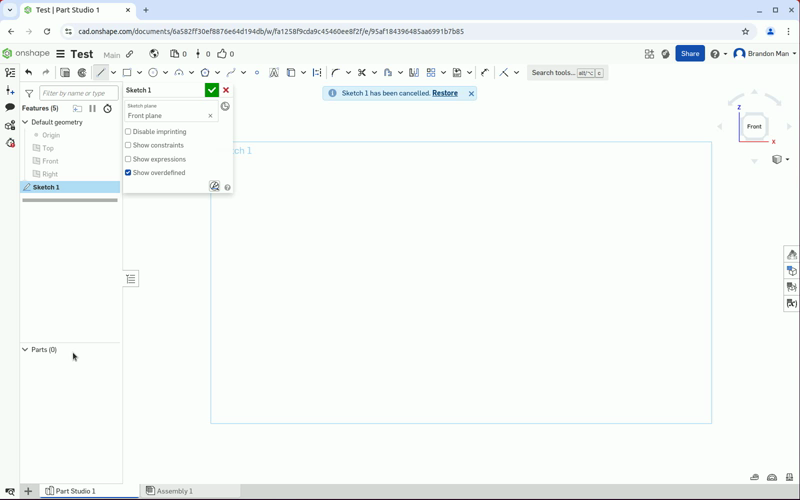
mouse_move(445, 282)
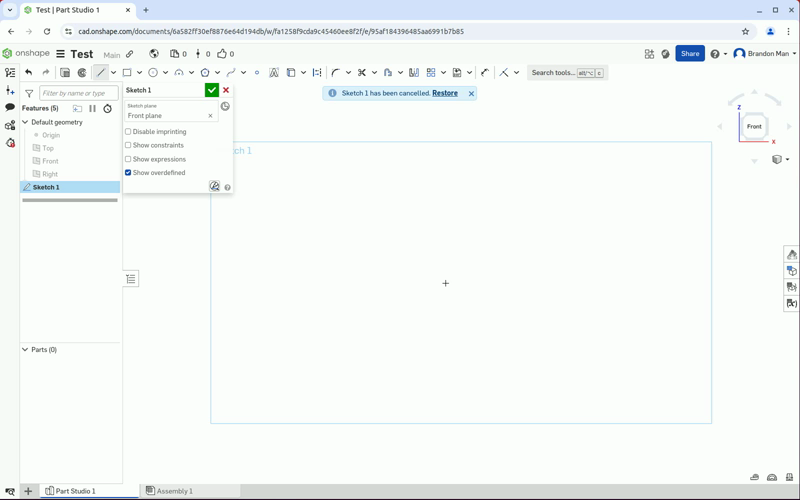
click(445, 282)
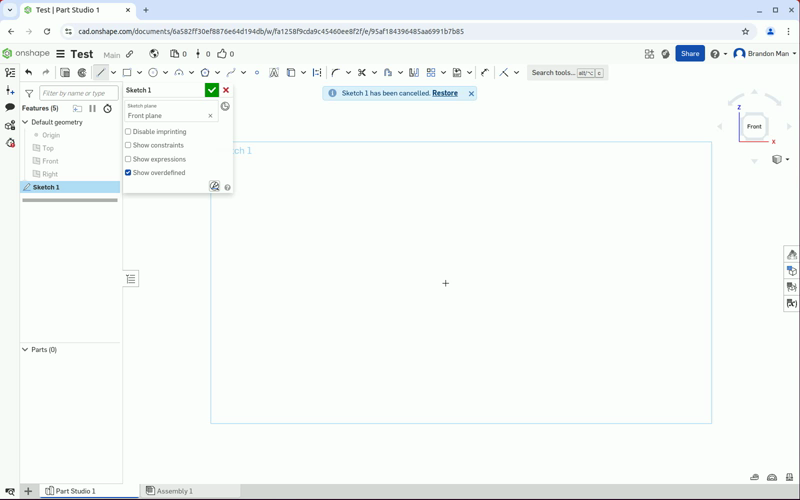
key_up(shift)
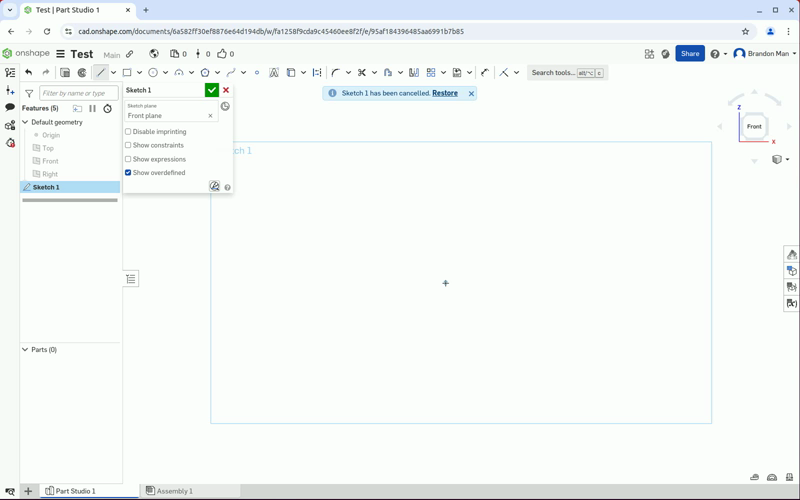
key_down(shift)
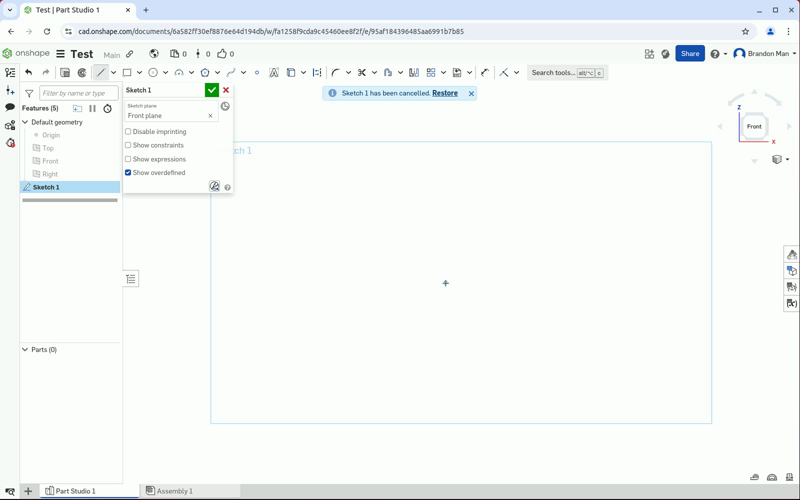
mouse_move(475, 282)
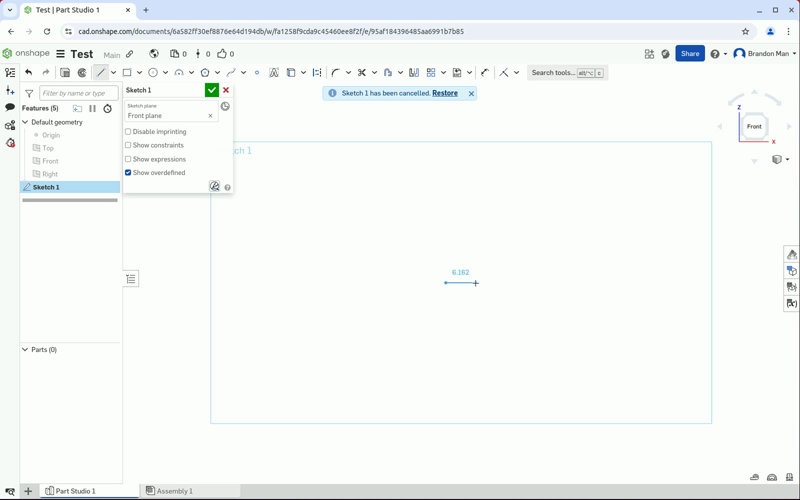
mouse_move(477, 282)
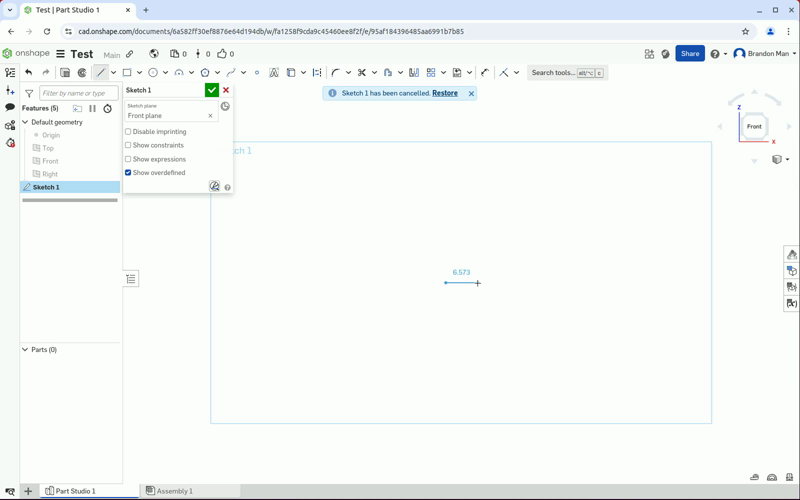
click(477, 282)
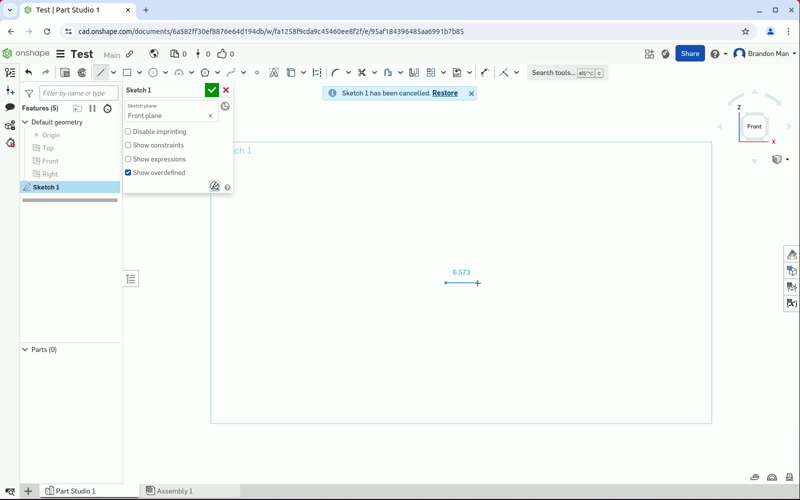
key_up(shift)
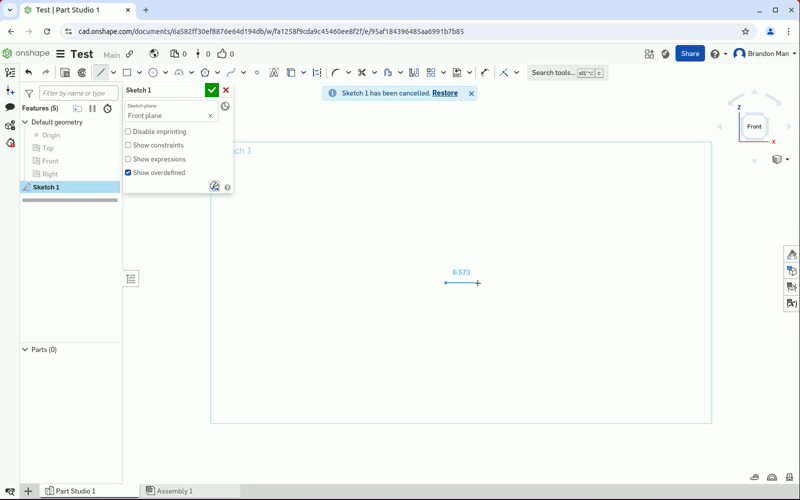
key_down(shift)
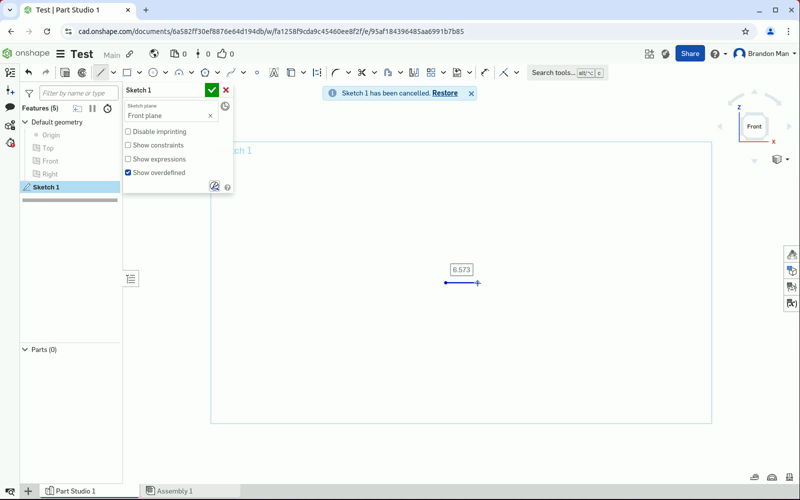
mouse_move(507, 282)
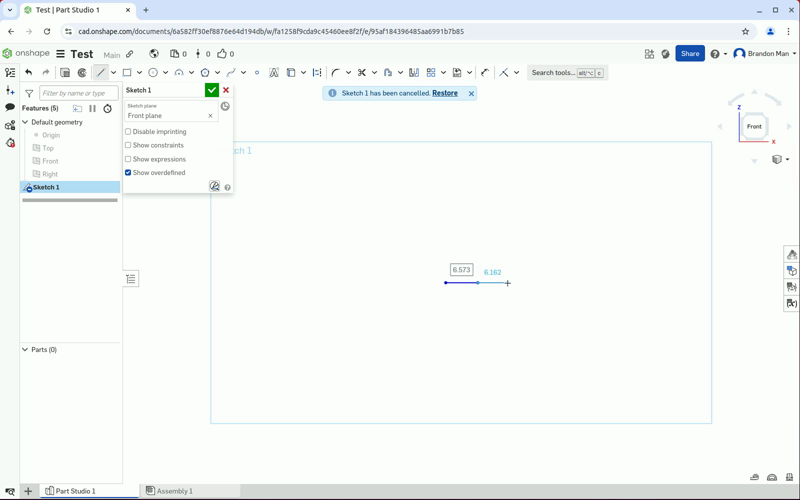
mouse_move(477, 265)
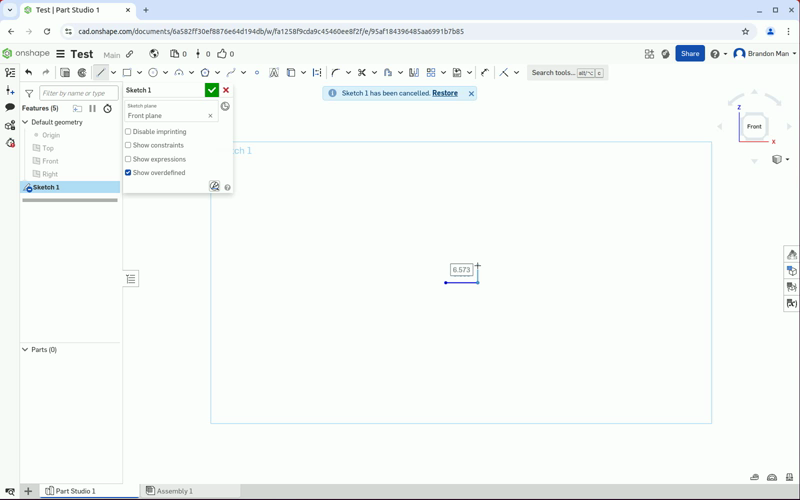
click(477, 265)
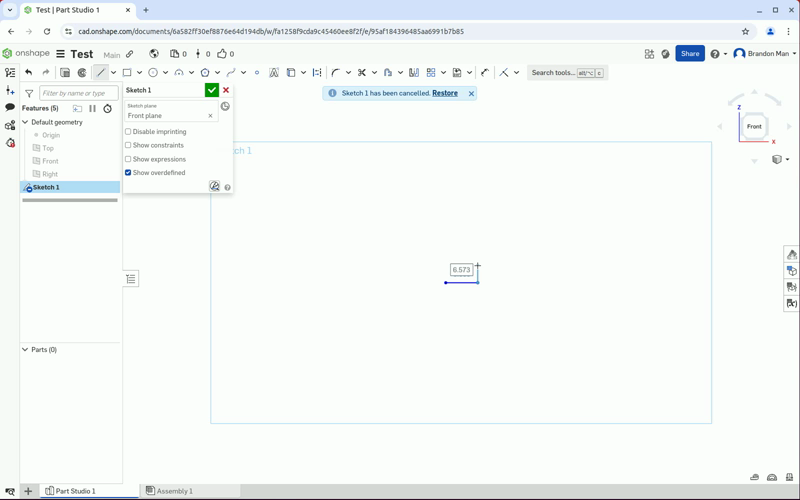
key_up(shift)
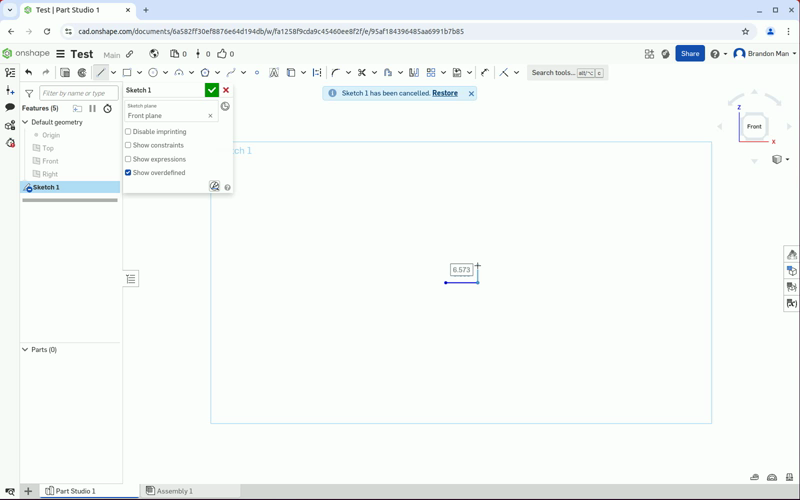
key_down(shift)
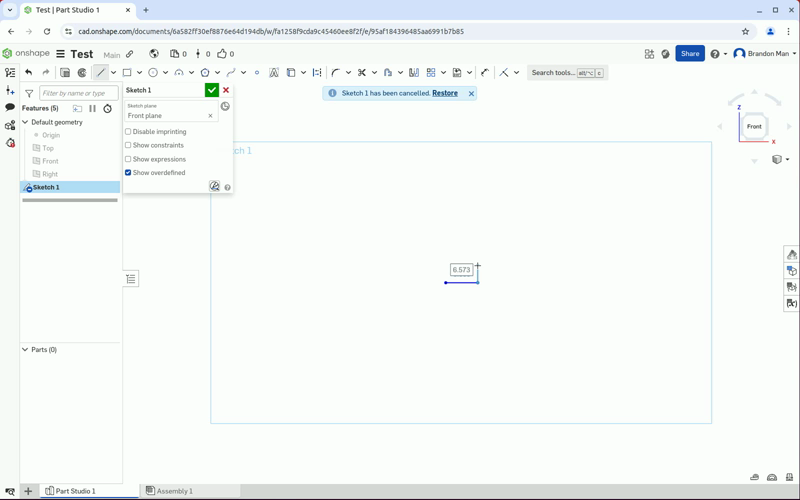
mouse_move(507, 265)
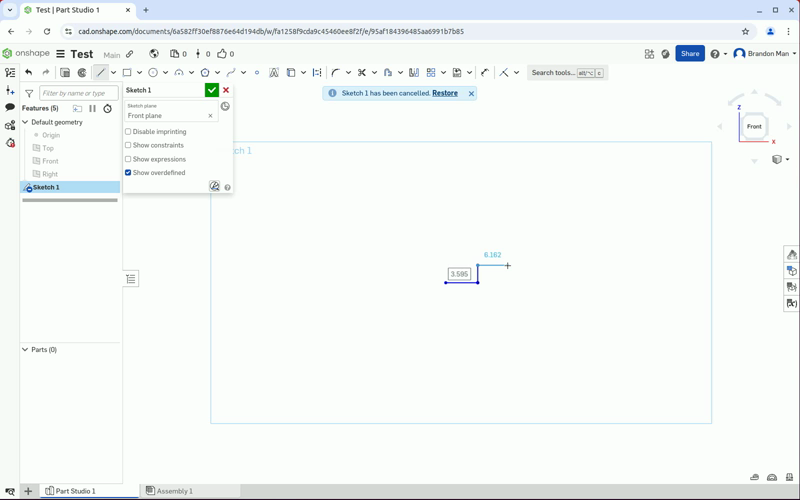
mouse_move(445, 265)
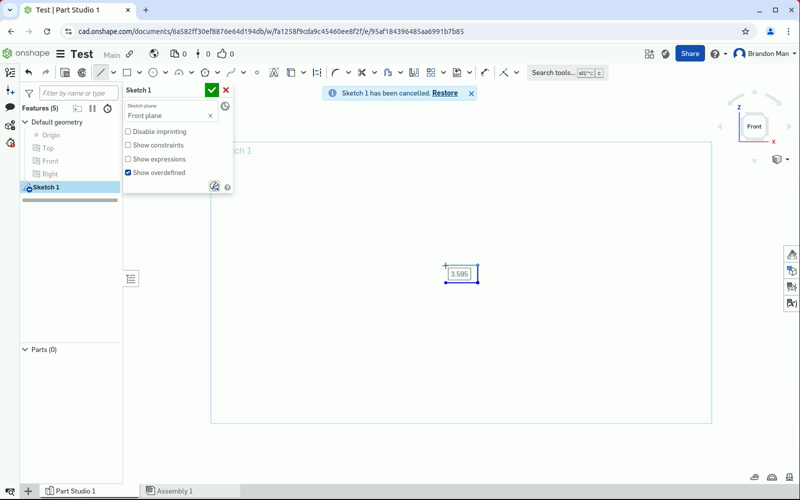
click(445, 265)
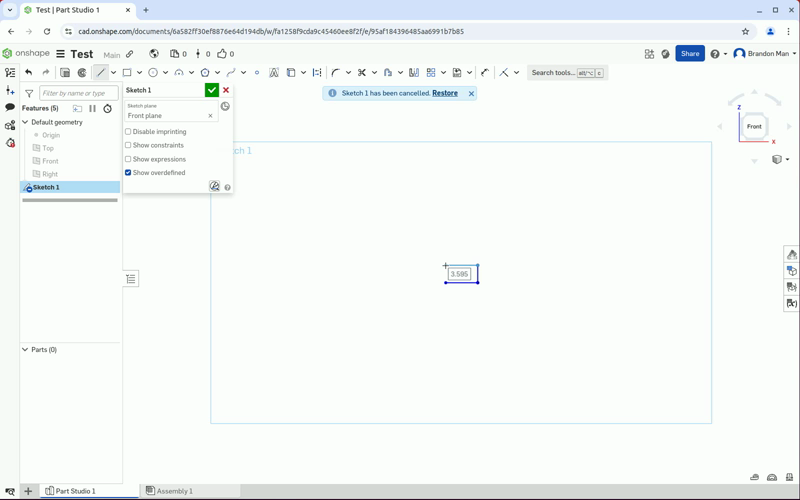
key_up(shift)
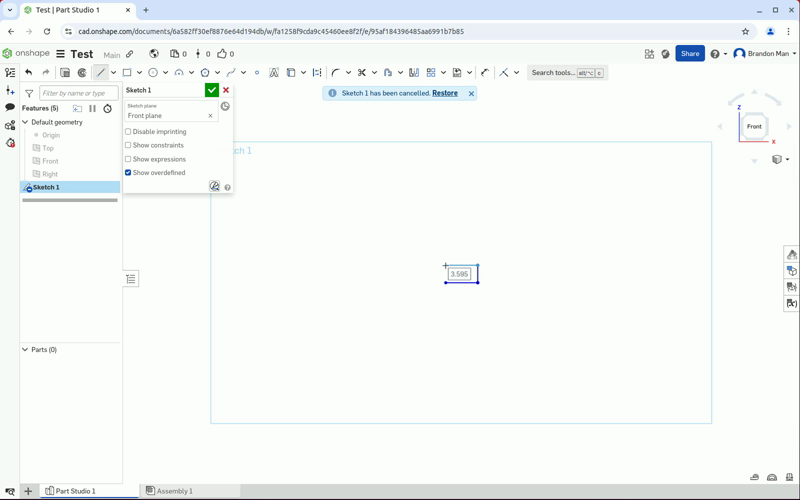
mouse_move(475, 265)
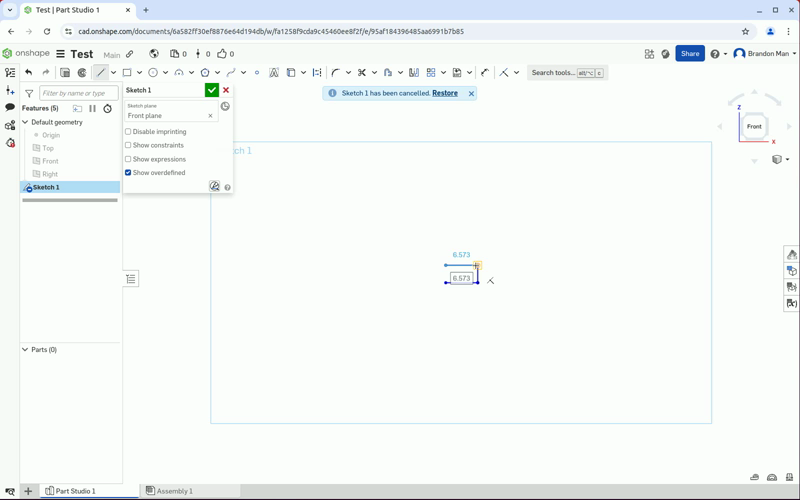
key_down(shift)
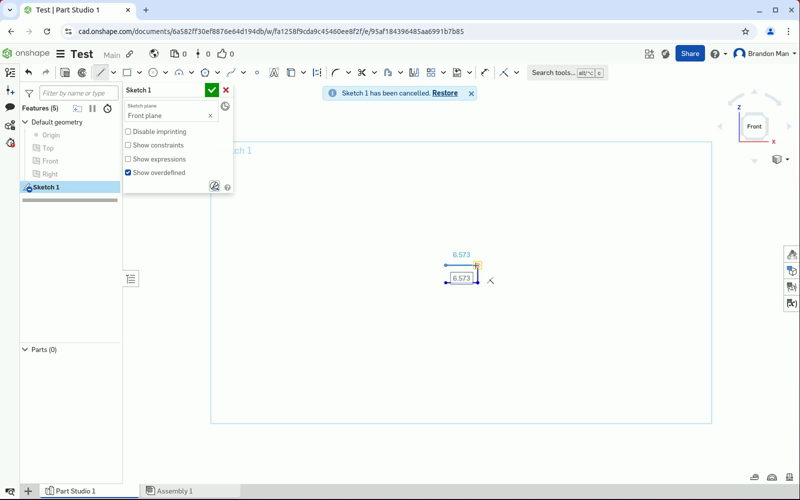
mouse_move(445, 282)
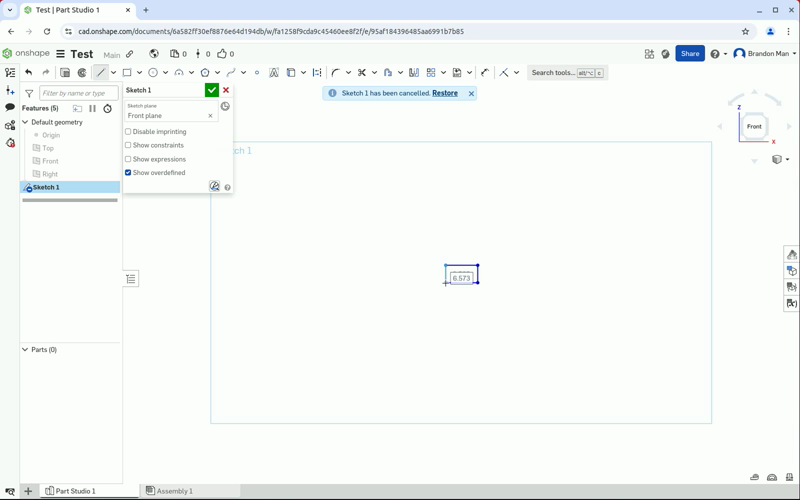
key_up(shift)
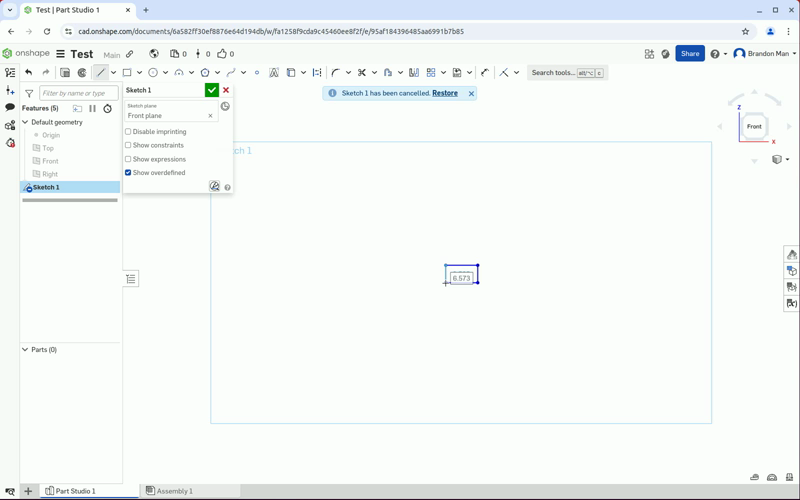
click(445, 282)
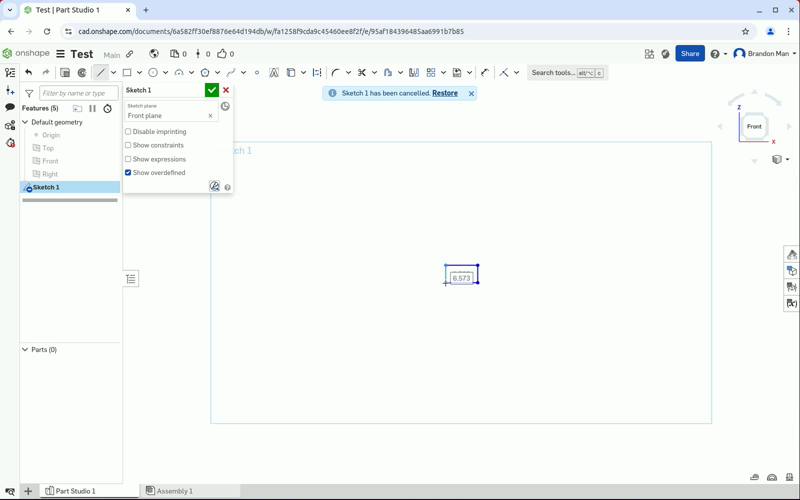
key(esc)
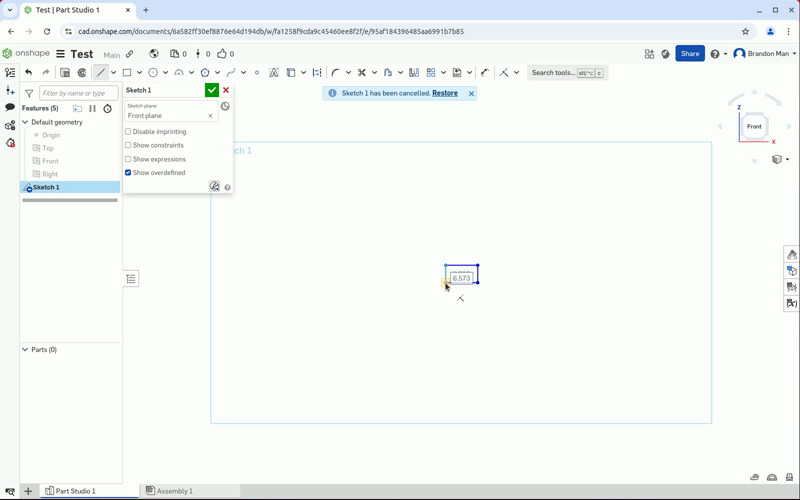
mouse_move(453, 275)
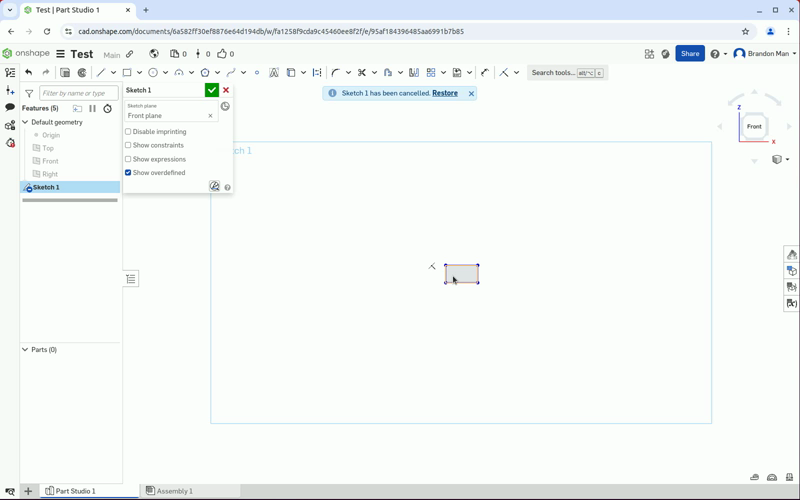
scroll(6)
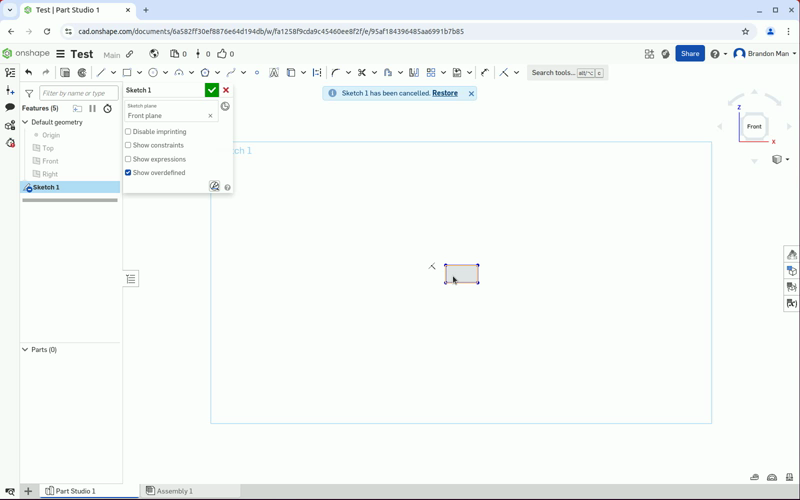
scroll(6)
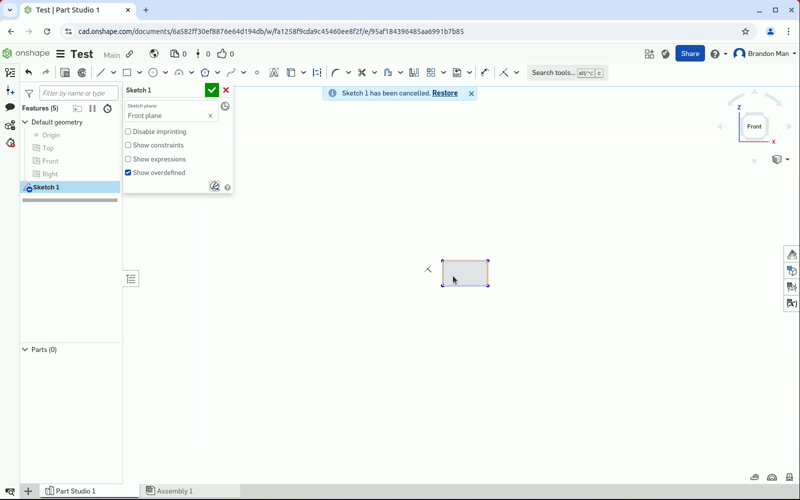
scroll(6)
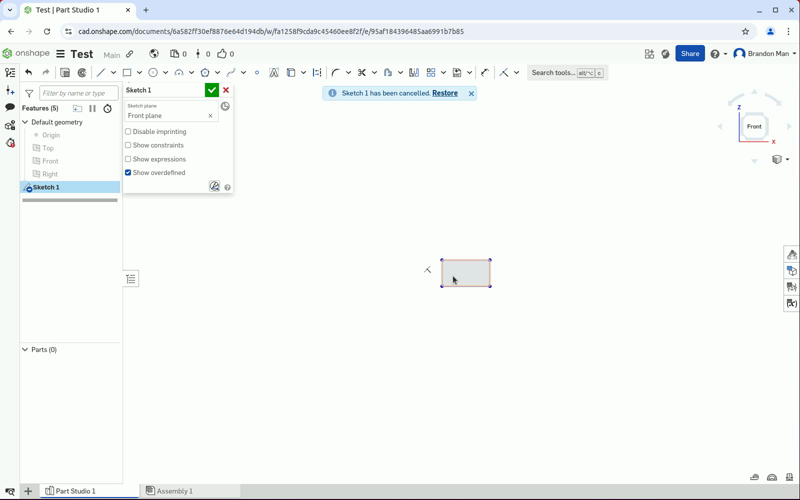
scroll(6)
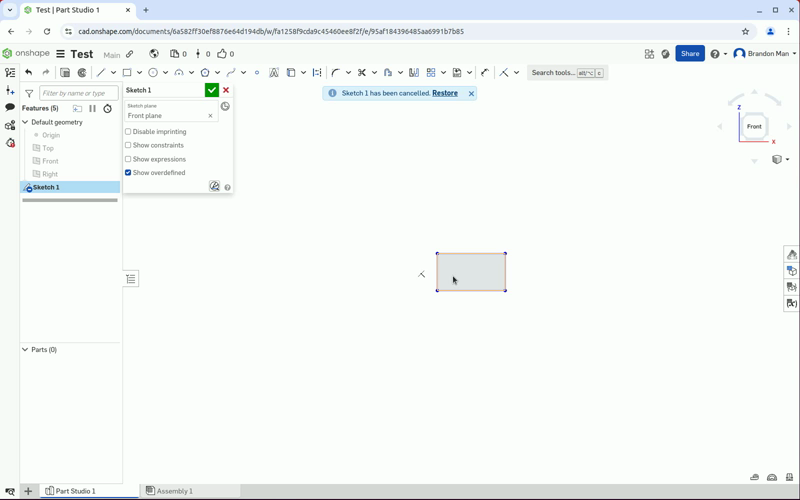
scroll(6)
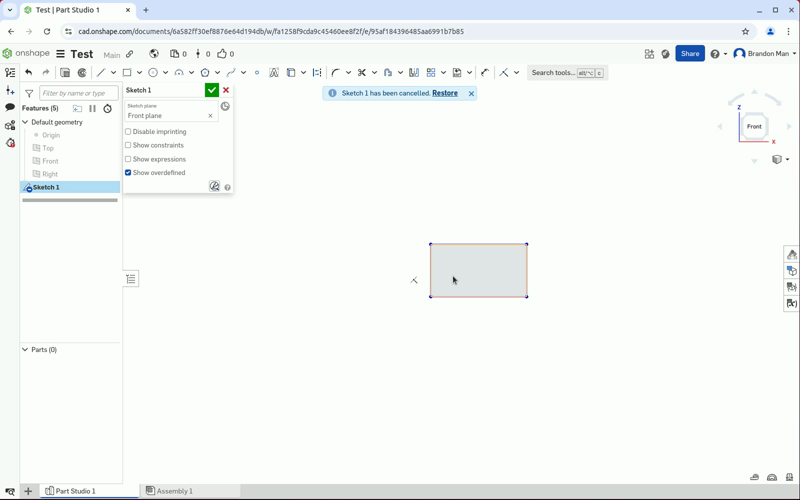
scroll(6)
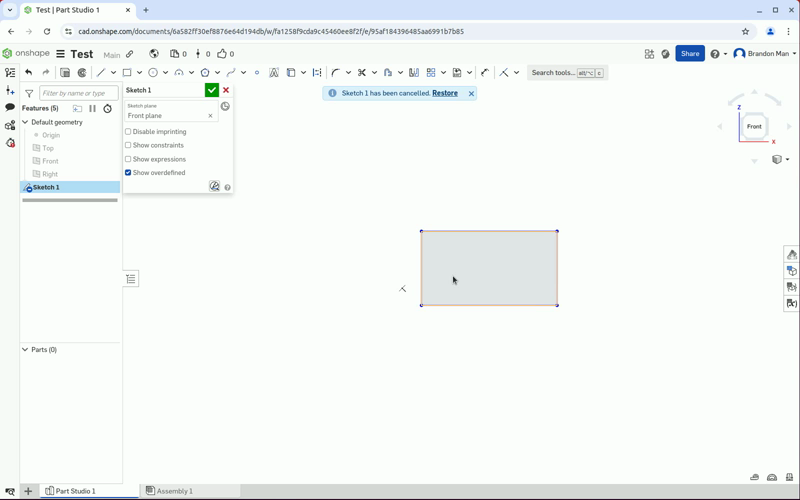
scroll(6)
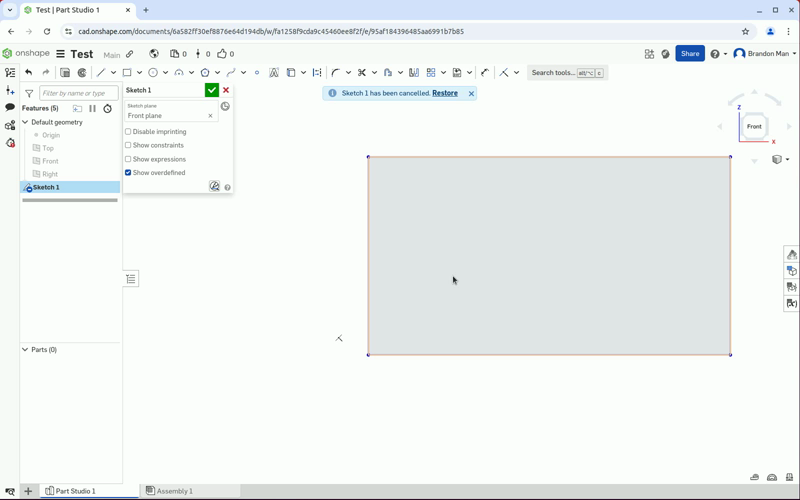
click(453, 275)
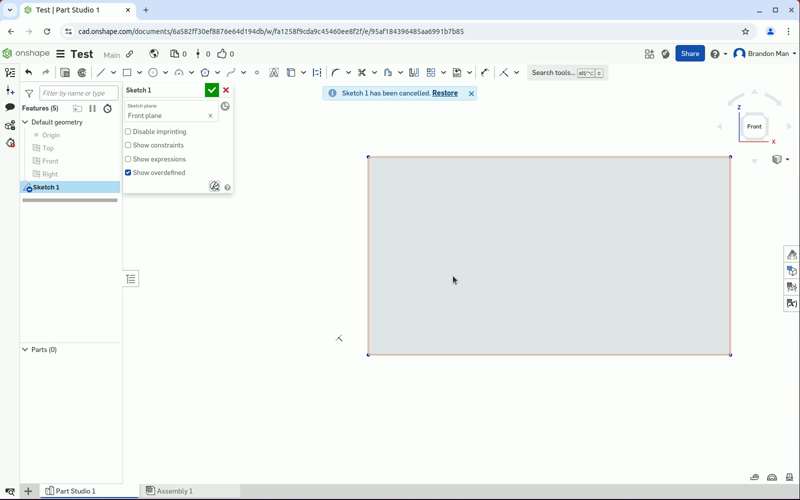
scroll(-6)
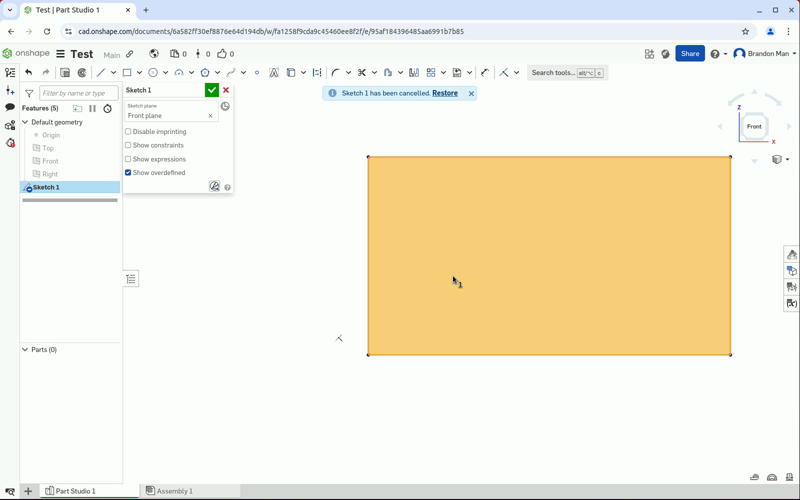
scroll(-6)
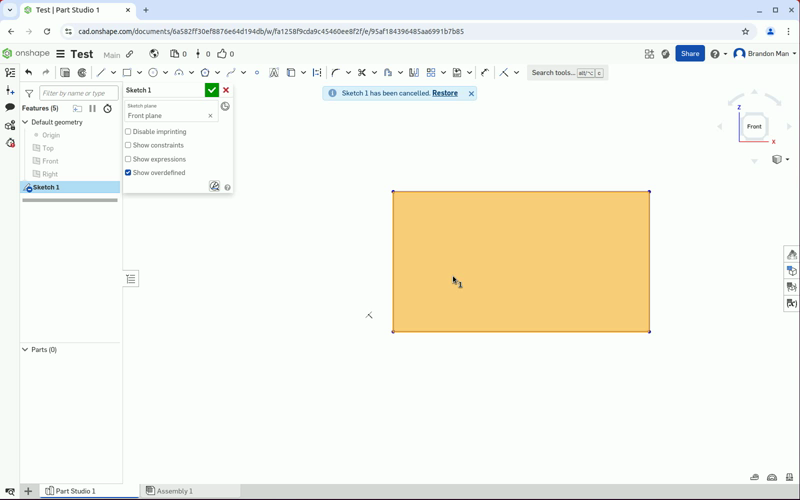
scroll(-6)
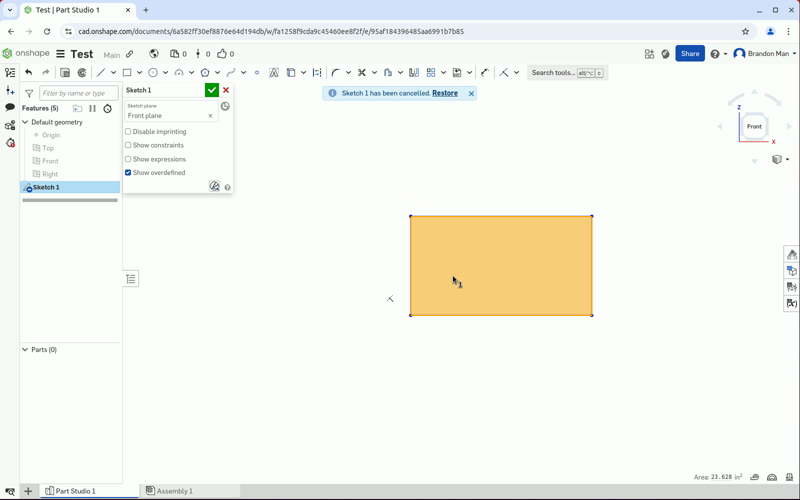
scroll(-6)
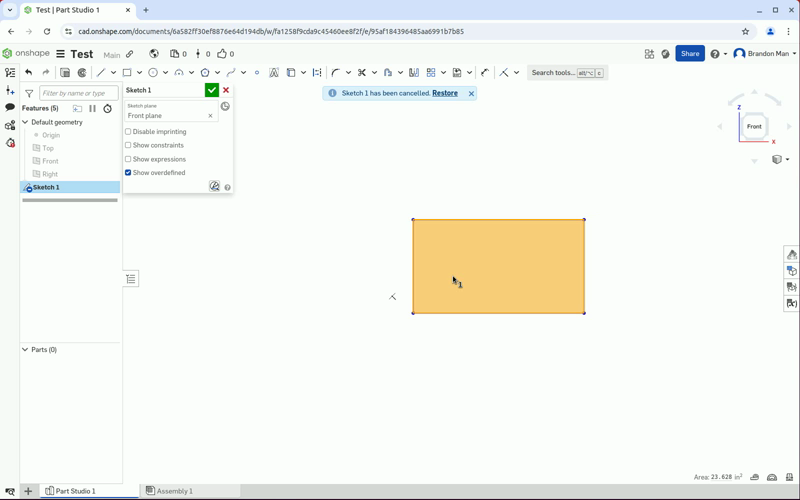
scroll(-6)
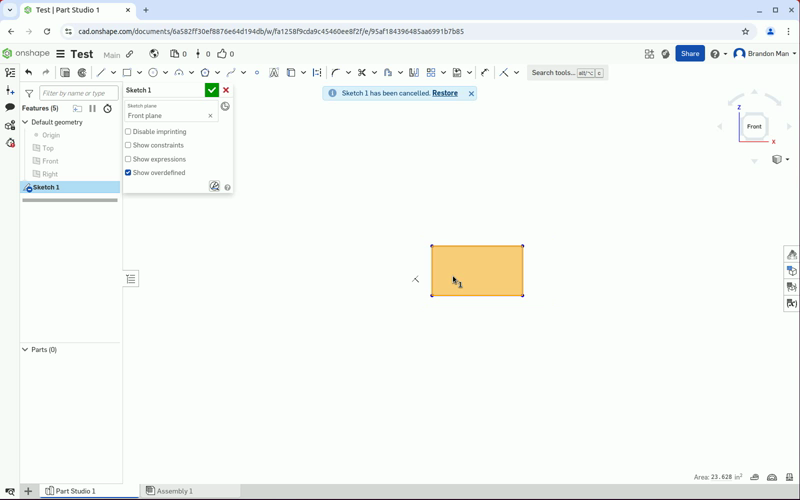
scroll(-6)
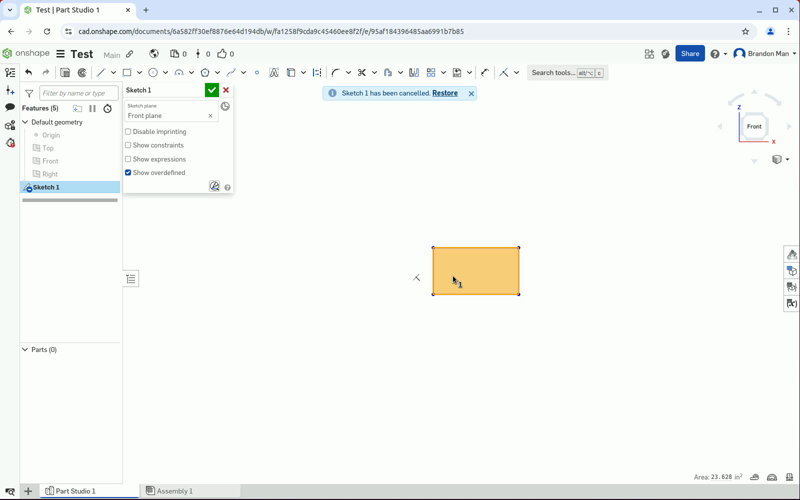
scroll(-6)
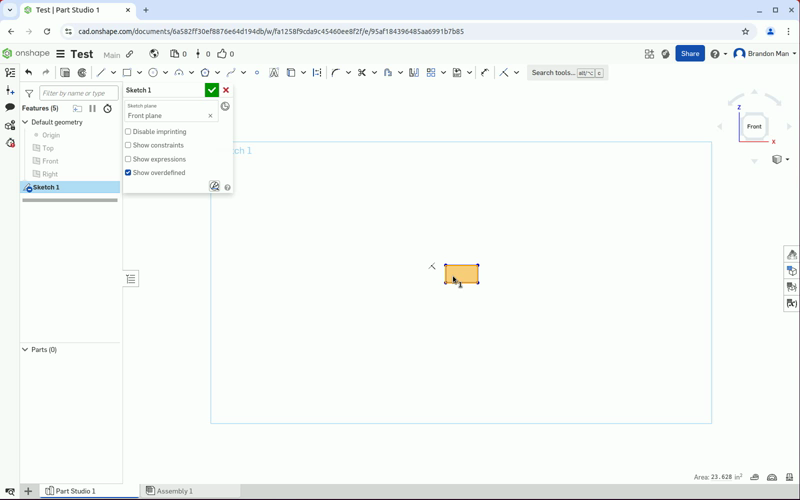
mouse_move(73, 352)
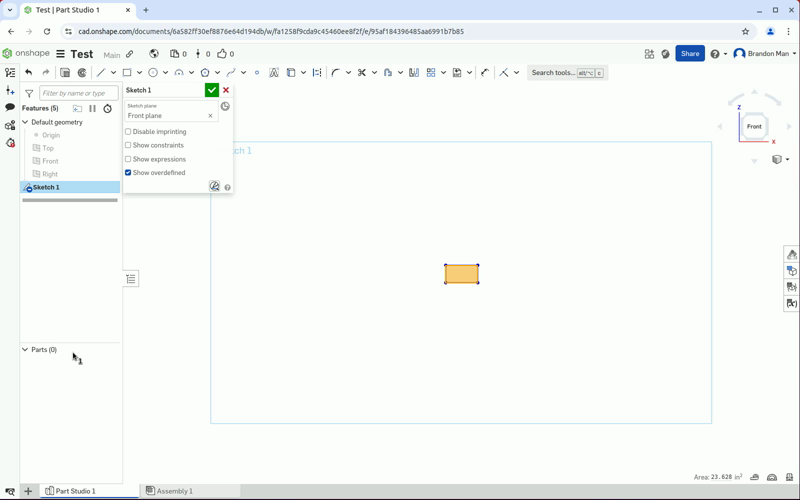
key(shift+y)
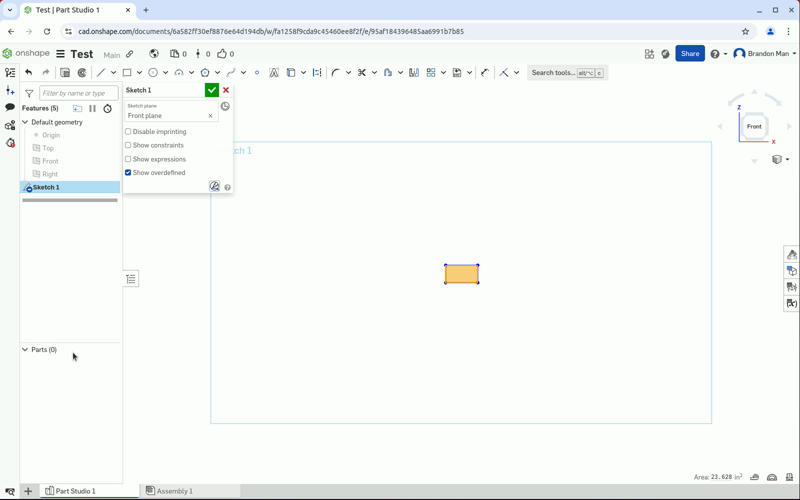
key(shift+e)
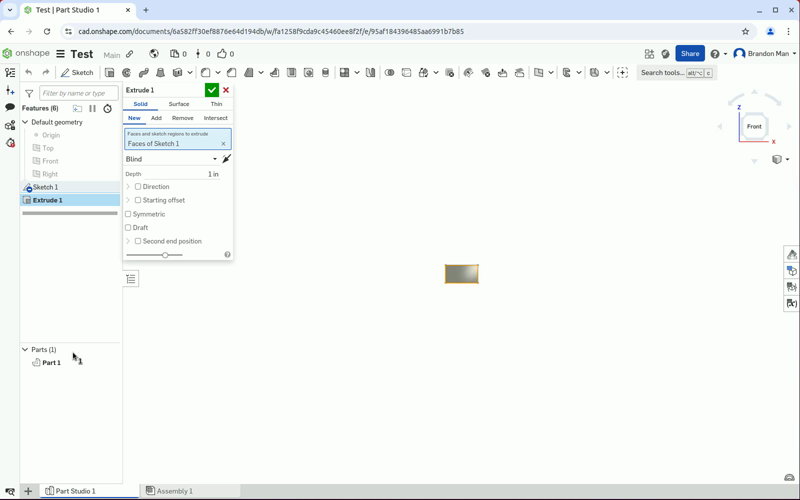
mouse_move(143, 106)
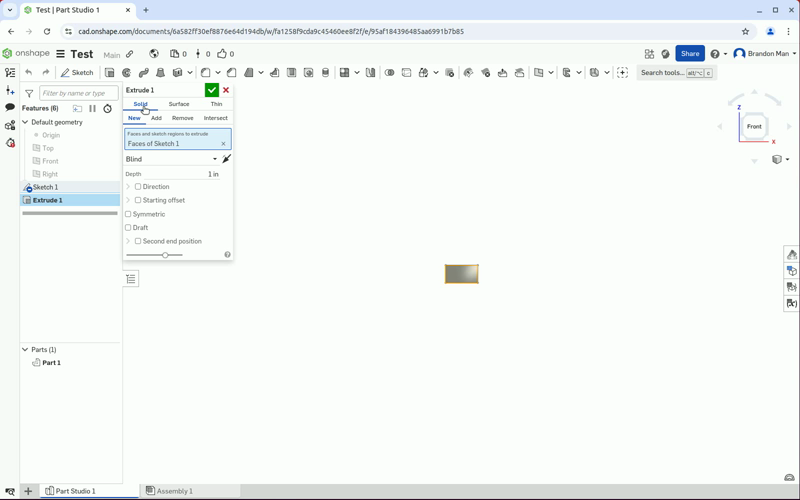
click(143, 106)
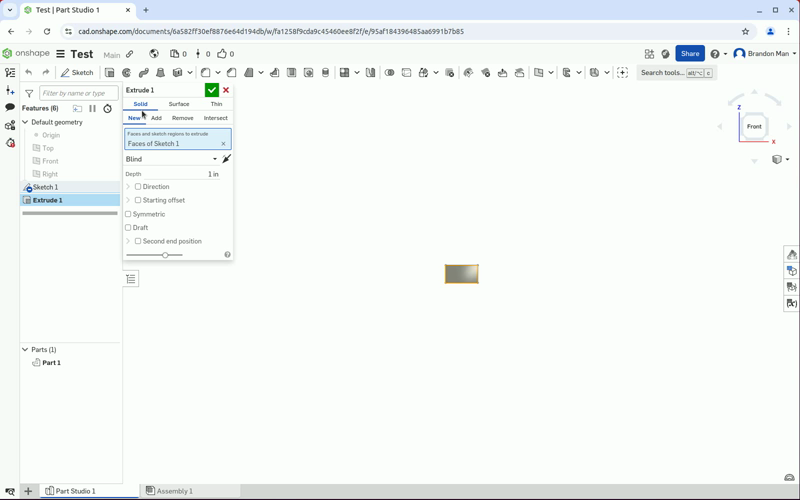
mouse_move(137, 120)
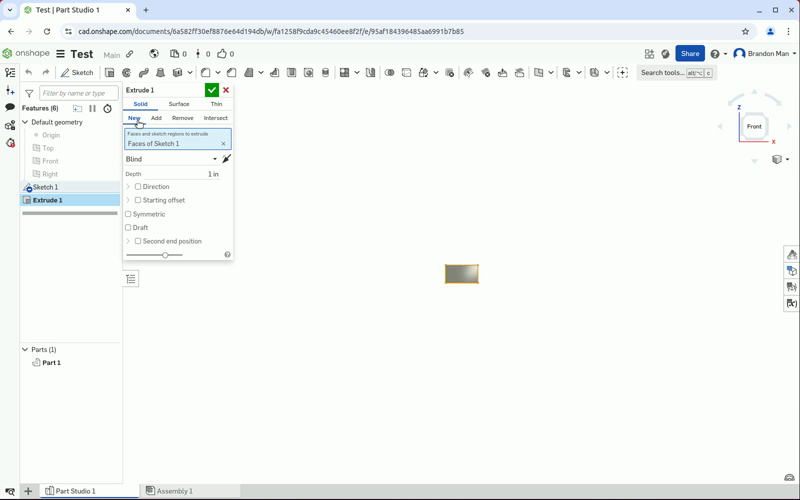
click(137, 120)
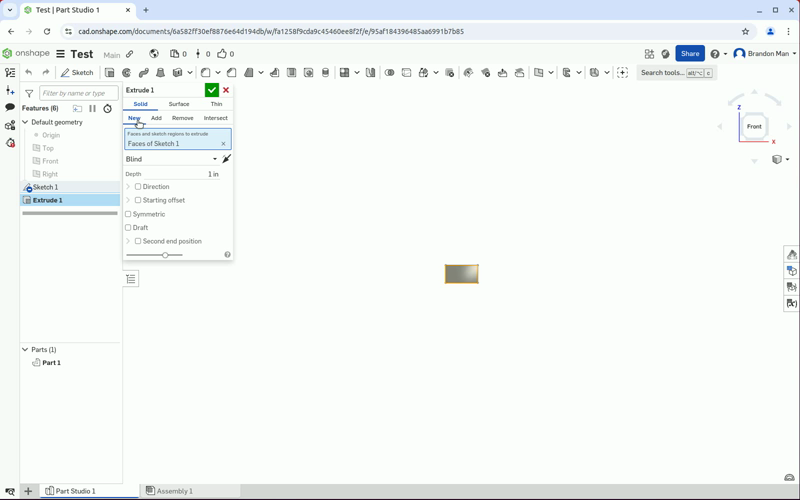
key(tab, 4)
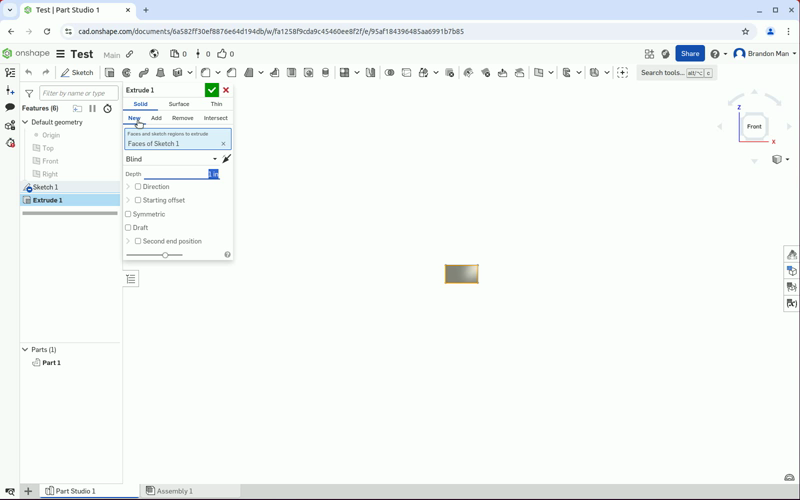
text(23.108)
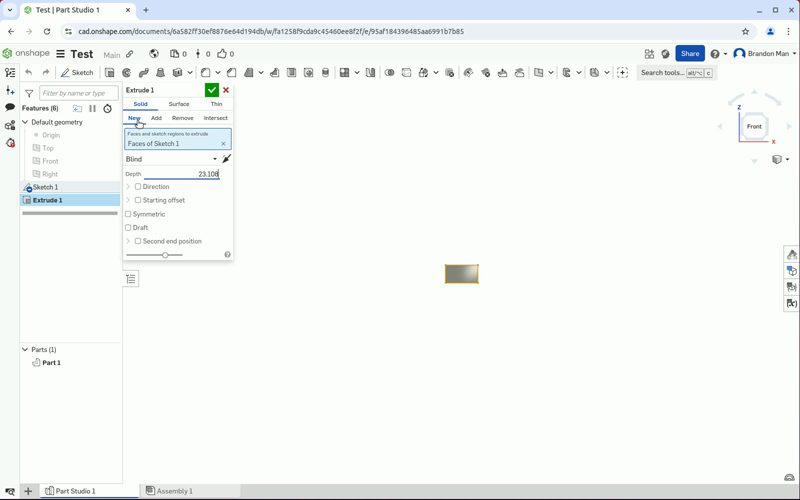
key(enter)
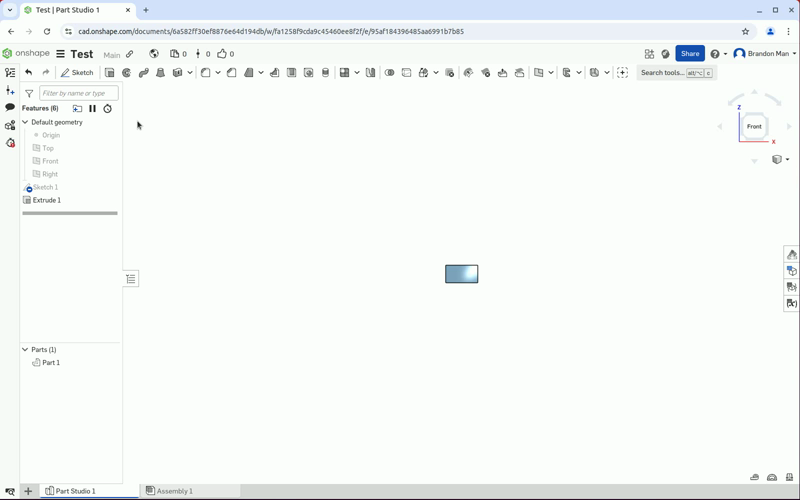
key(shift+h)
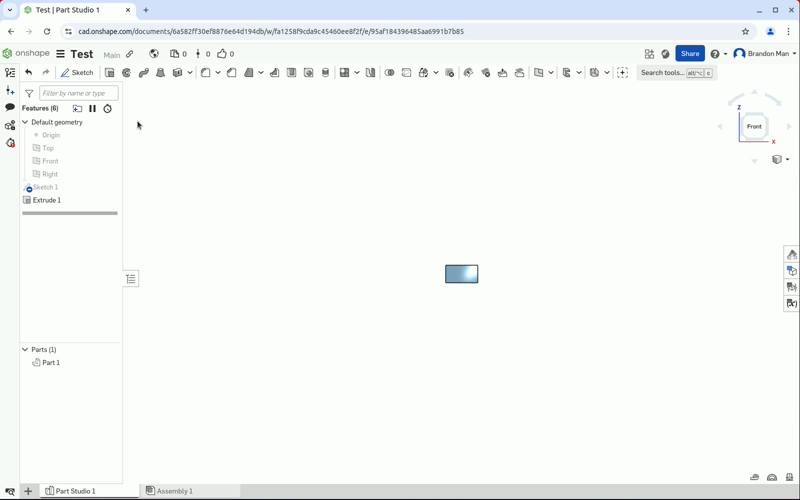
key(shift+h)
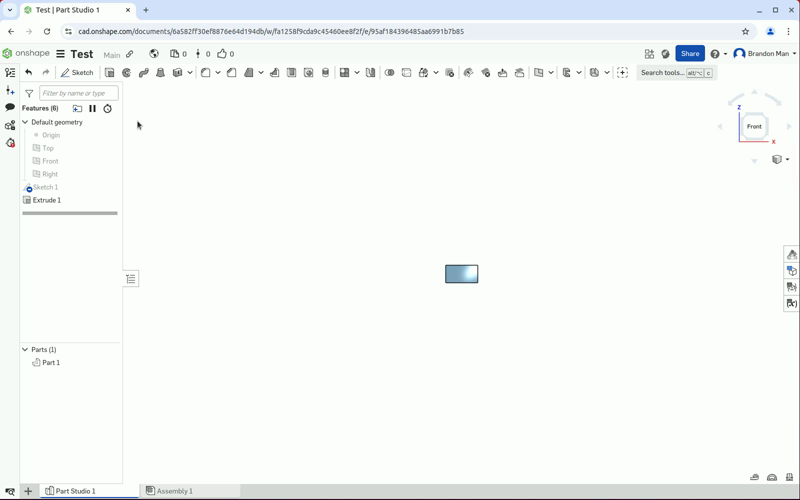
mouse_move(73, 189)
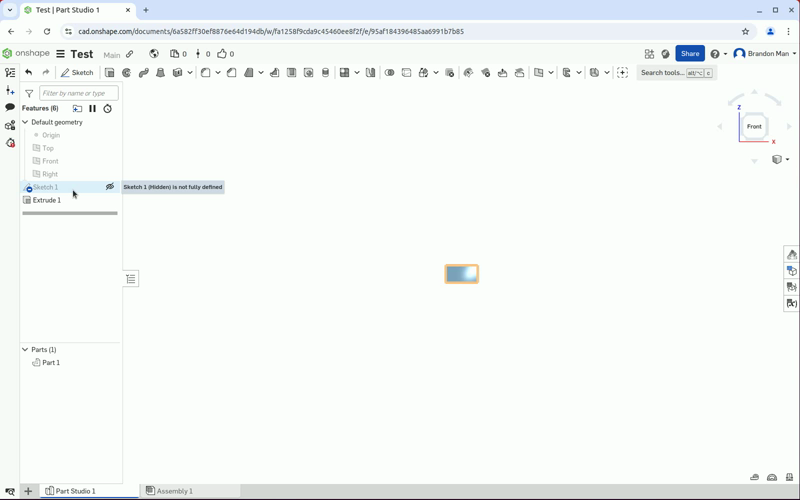
click(73, 189)
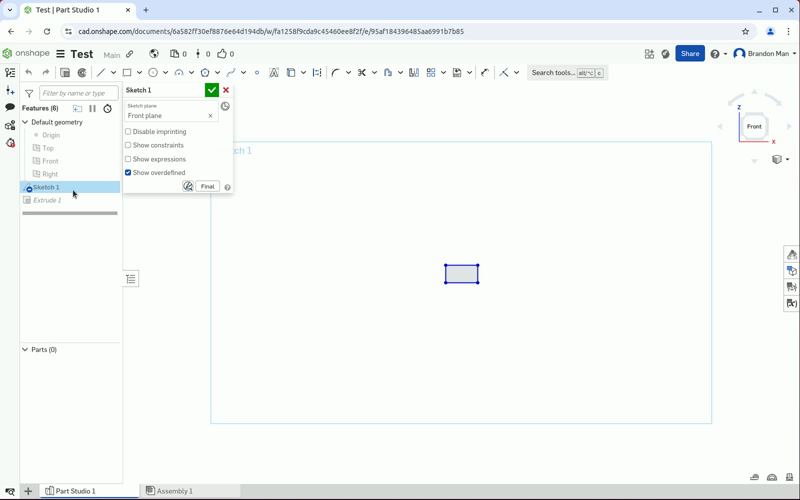
mouse_move(229, 92)
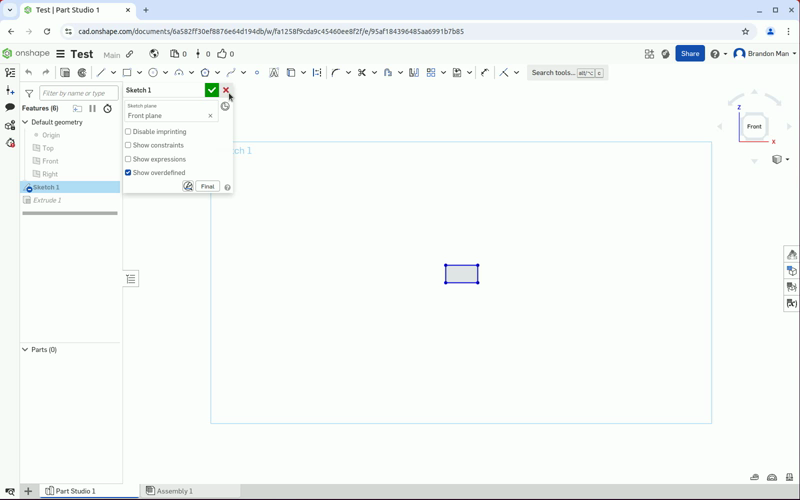
click(229, 92)
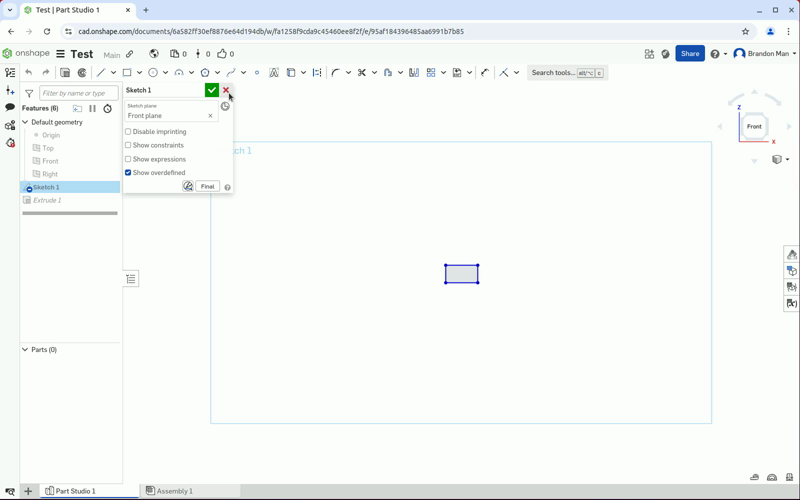
key(shift+s)
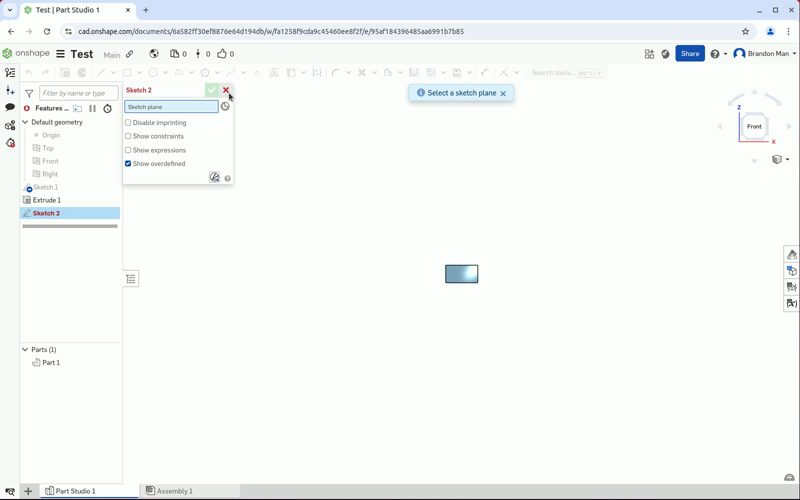
mouse_move(73, 163)
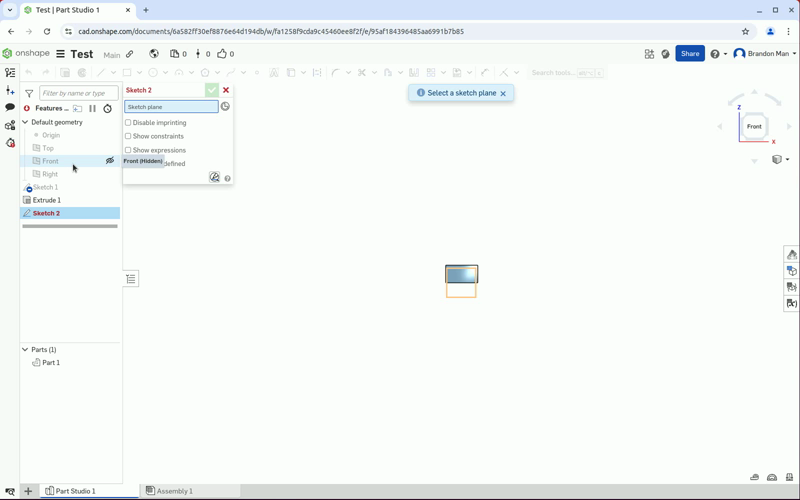
click(73, 163)
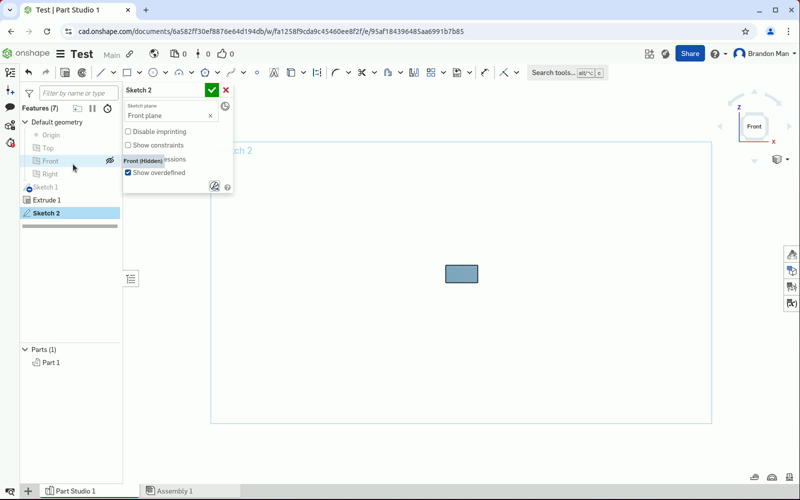
mouse_move(73, 352)
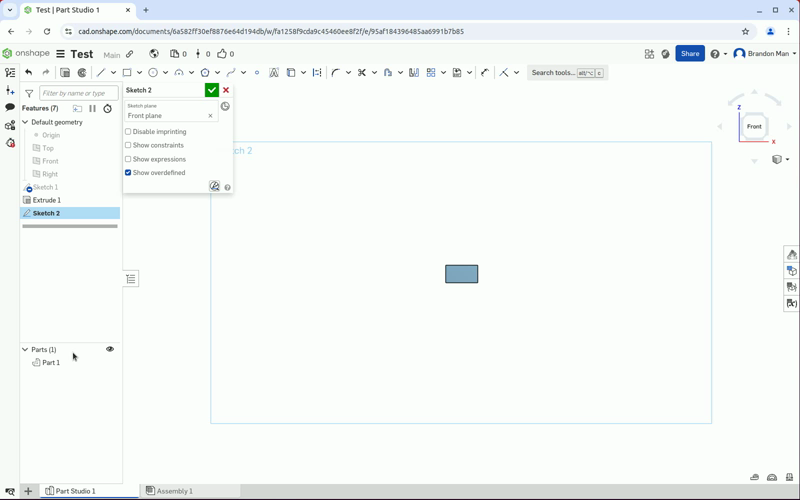
key(y)
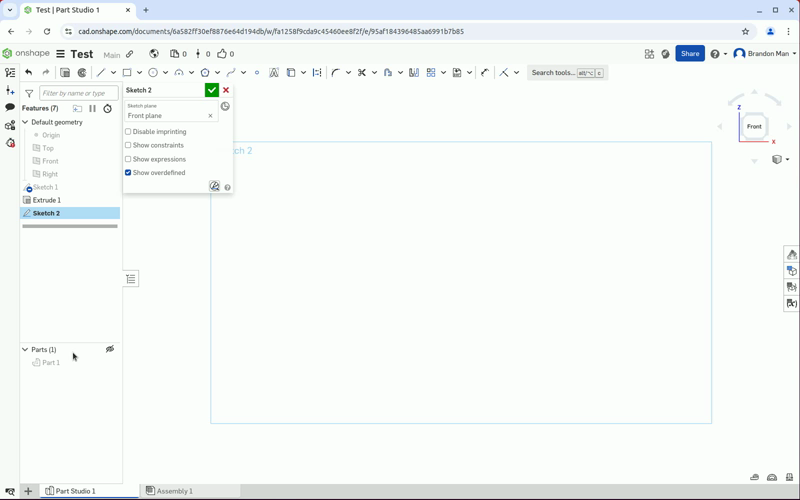
key(l)
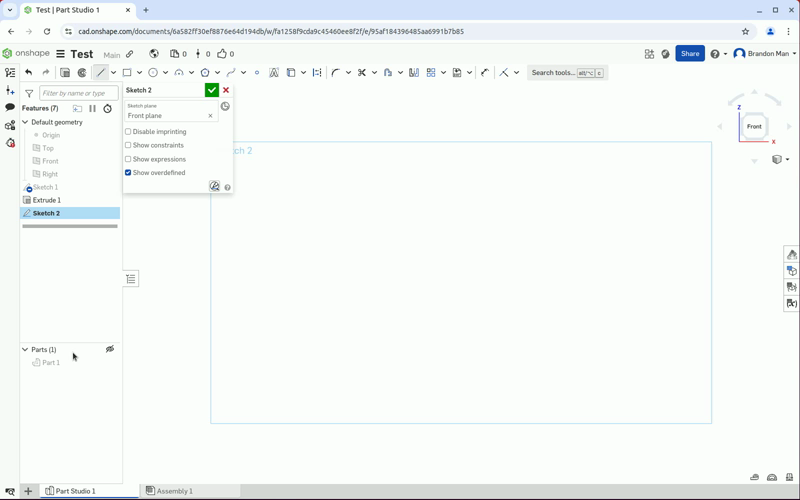
key_down(shift)
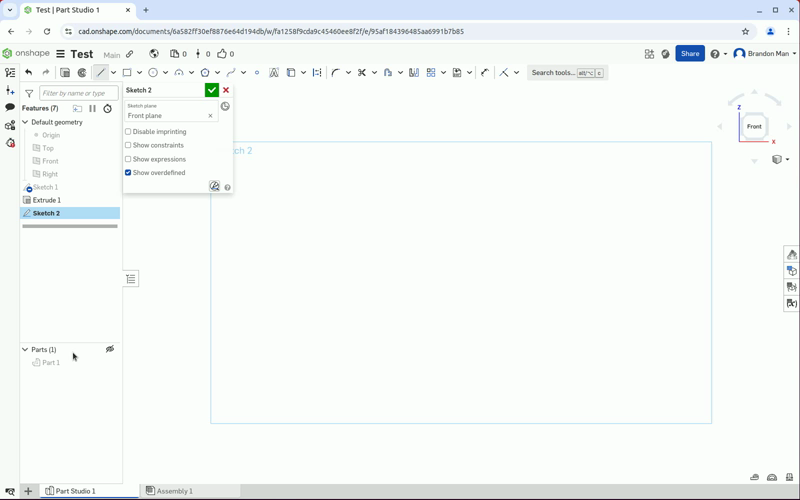
mouse_move(445, 266)
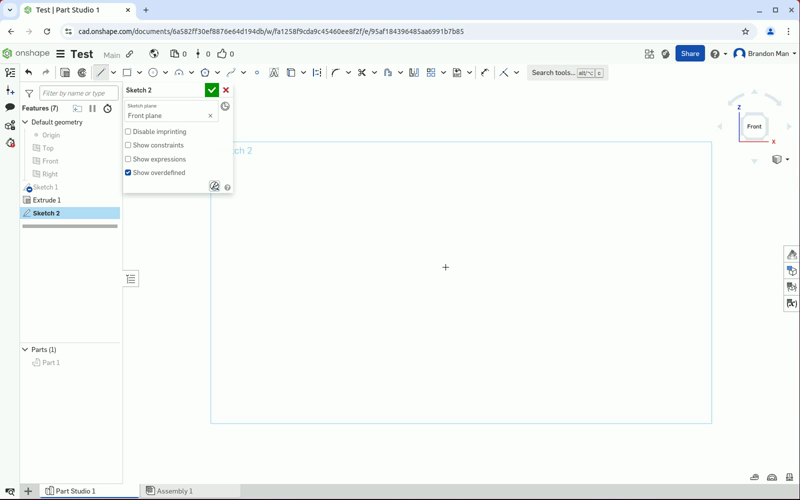
click(445, 266)
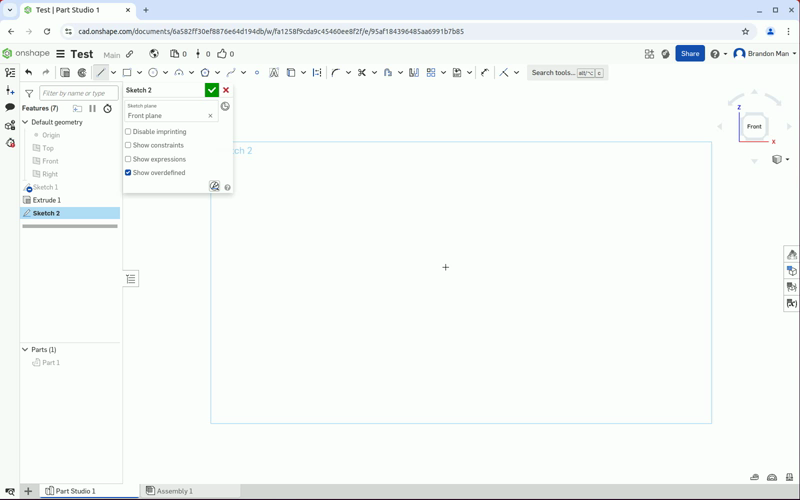
key_up(shift)
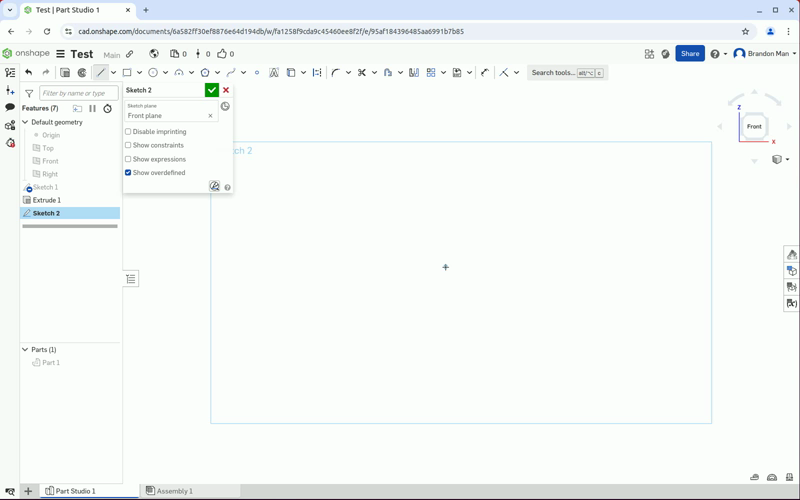
key_down(shift)
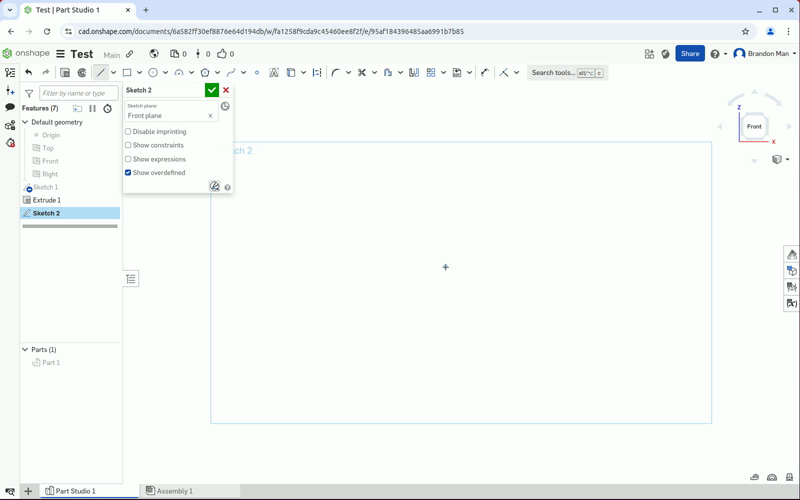
mouse_move(475, 266)
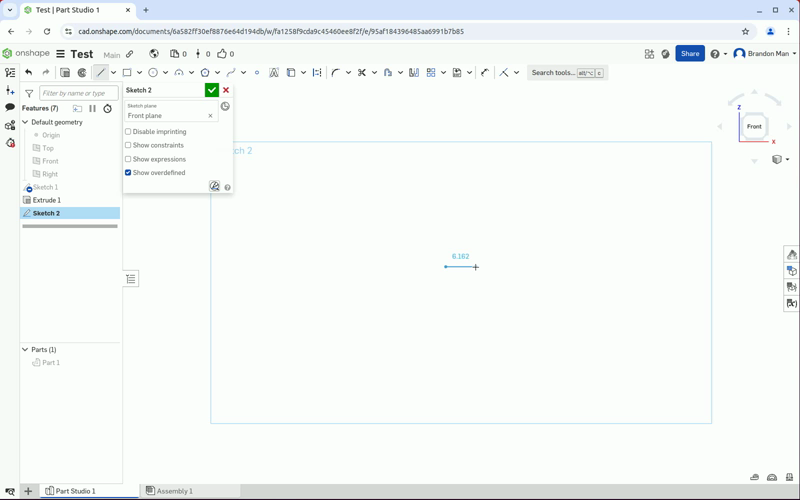
mouse_move(474, 267)
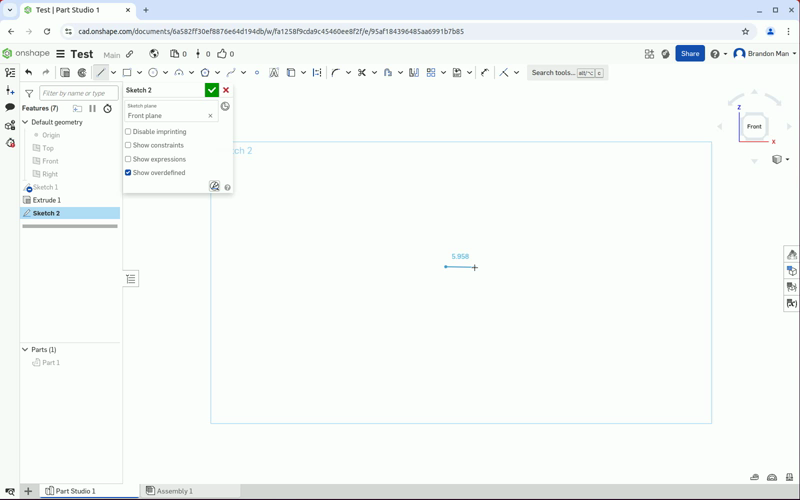
click(474, 267)
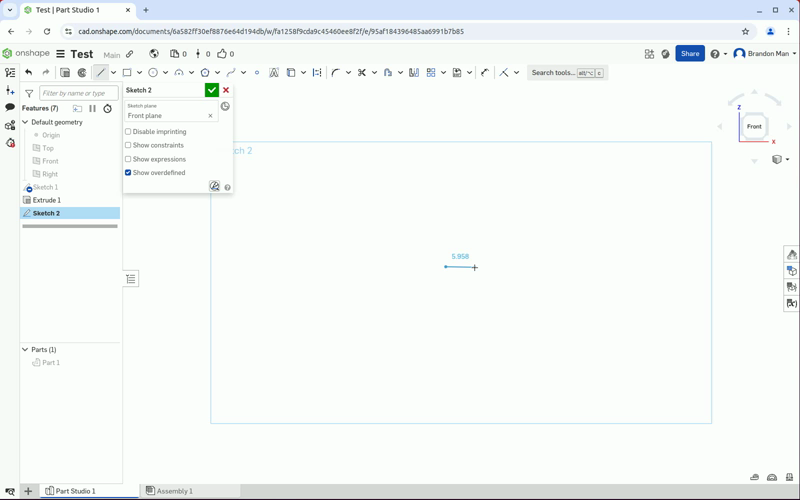
key_up(shift)
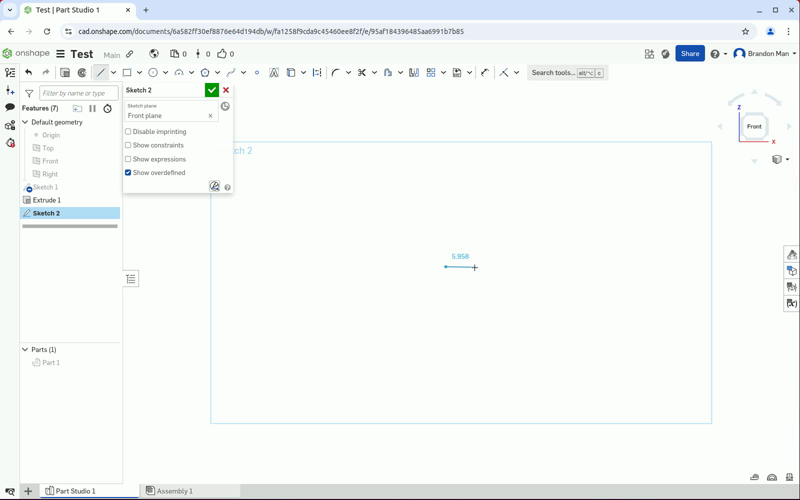
key_down(shift)
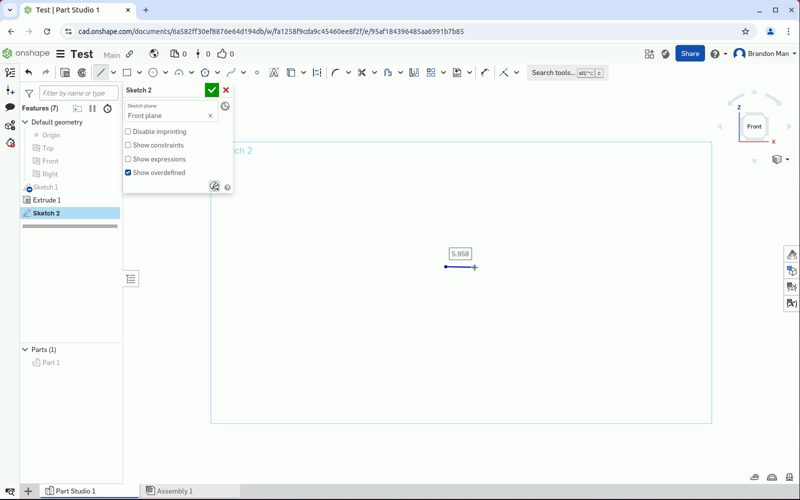
mouse_move(504, 267)
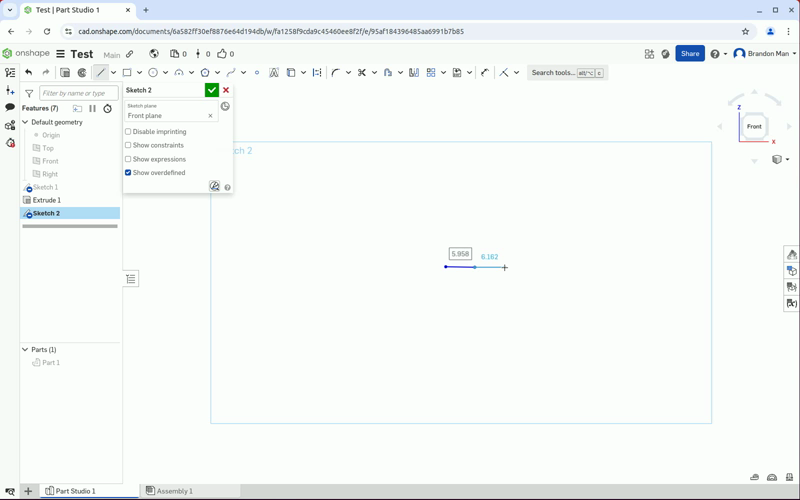
mouse_move(461, 259)
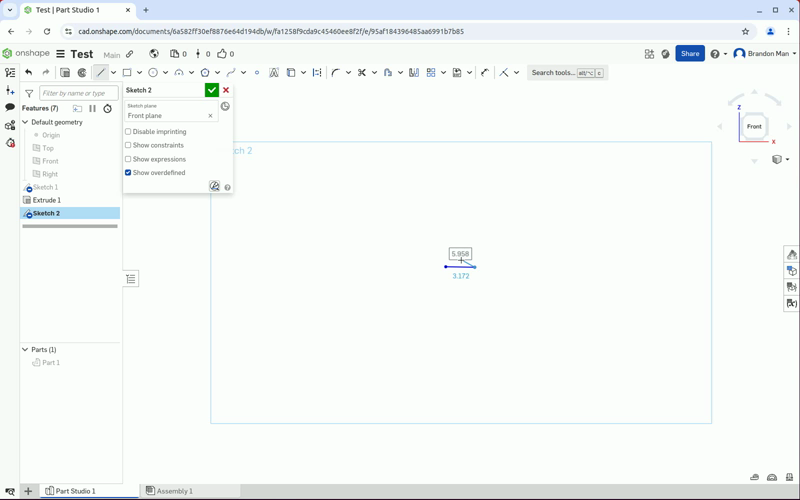
click(461, 259)
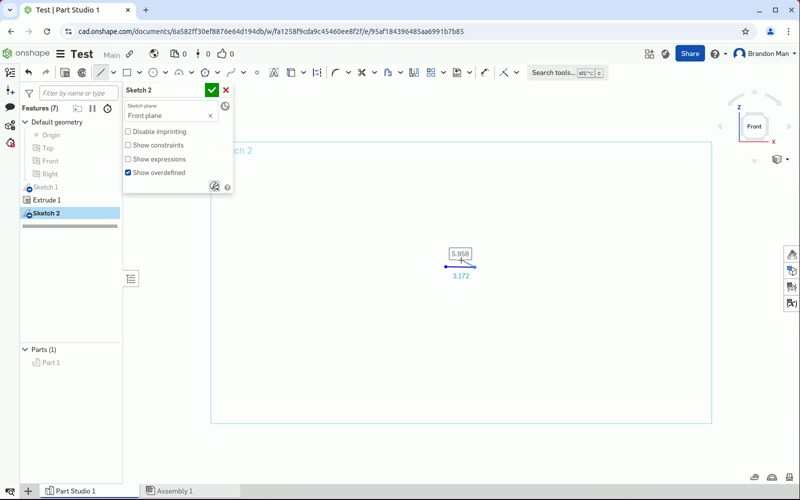
key_up(shift)
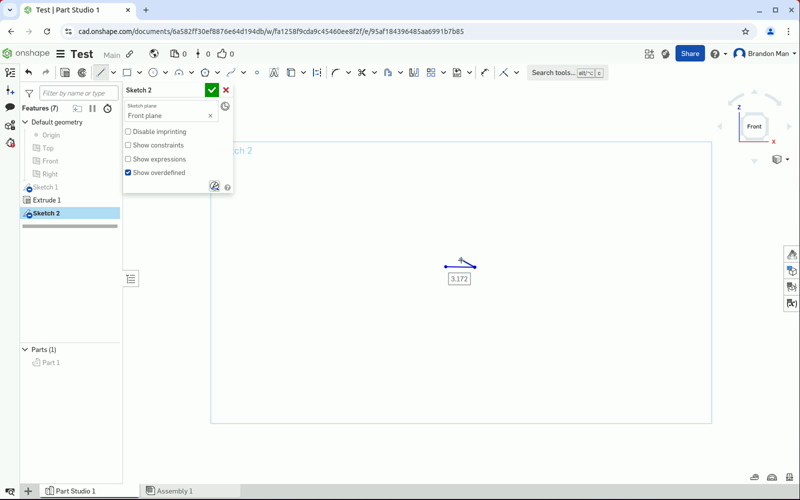
mouse_move(491, 259)
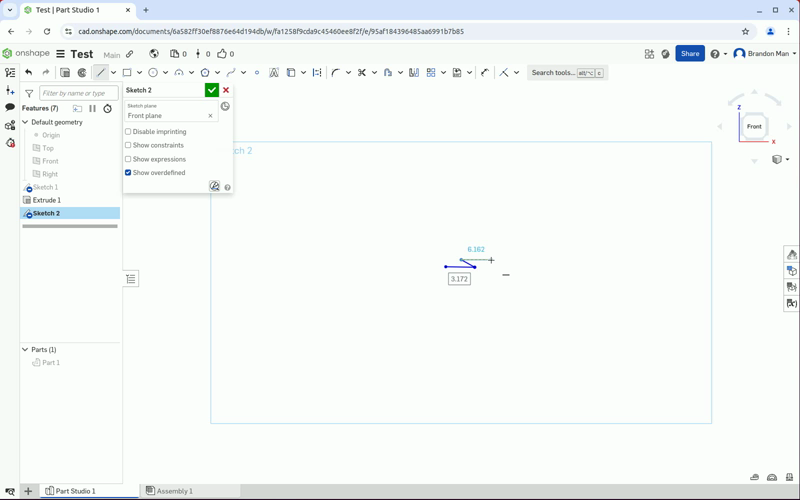
key_down(shift)
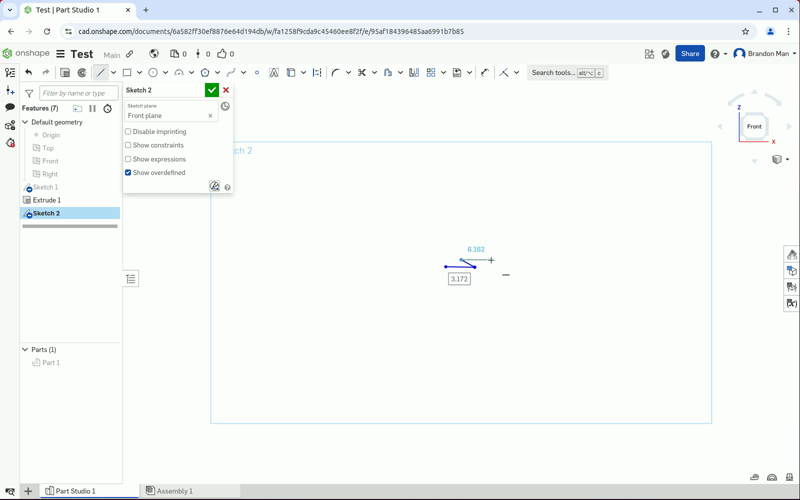
mouse_move(445, 266)
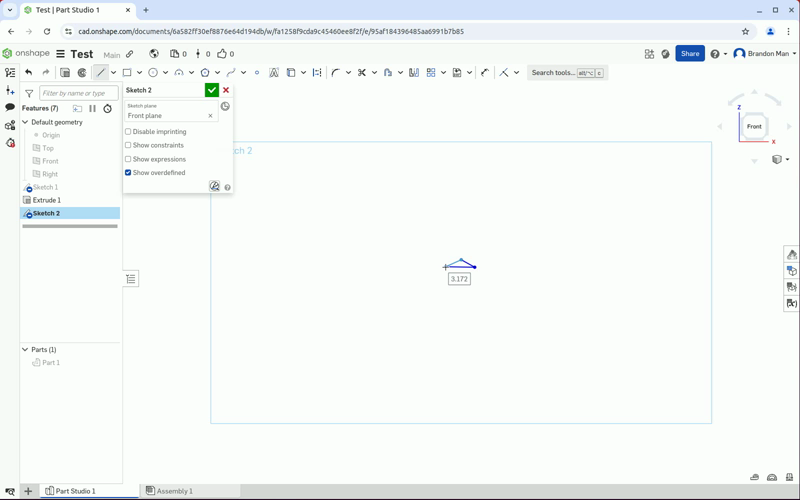
key_up(shift)
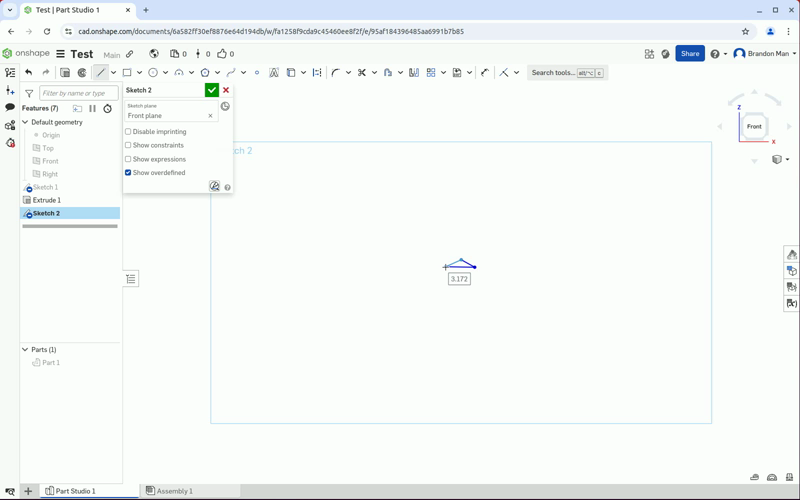
click(445, 266)
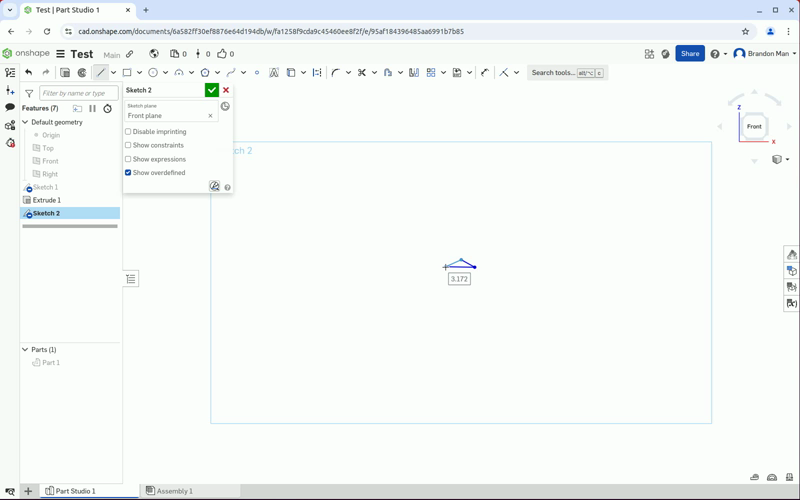
key(esc)
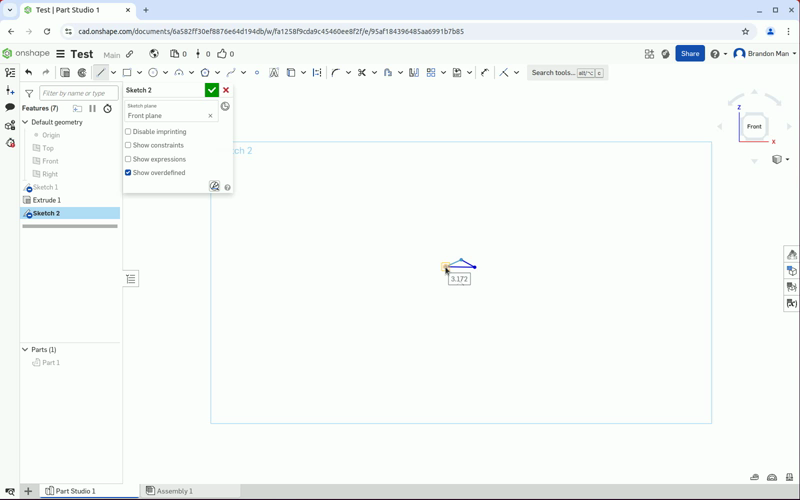
mouse_move(460, 266)
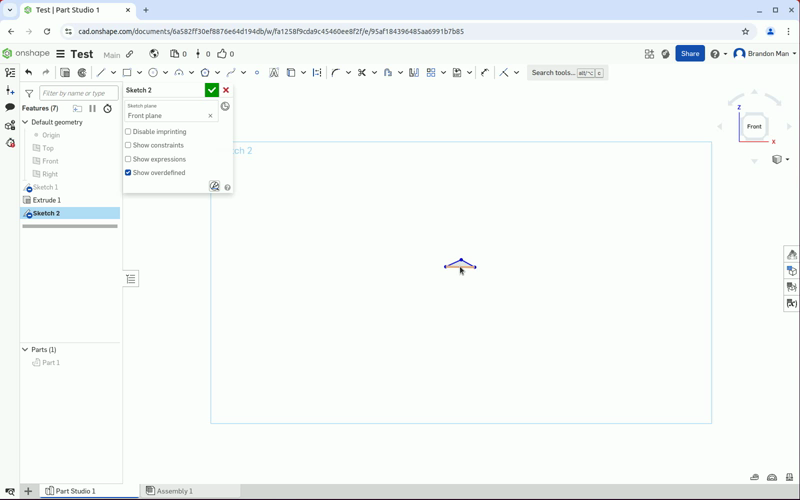
scroll(6)
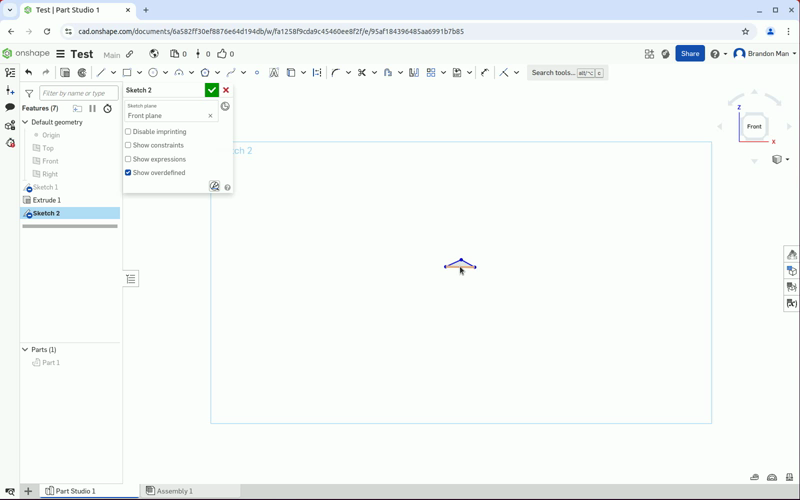
scroll(6)
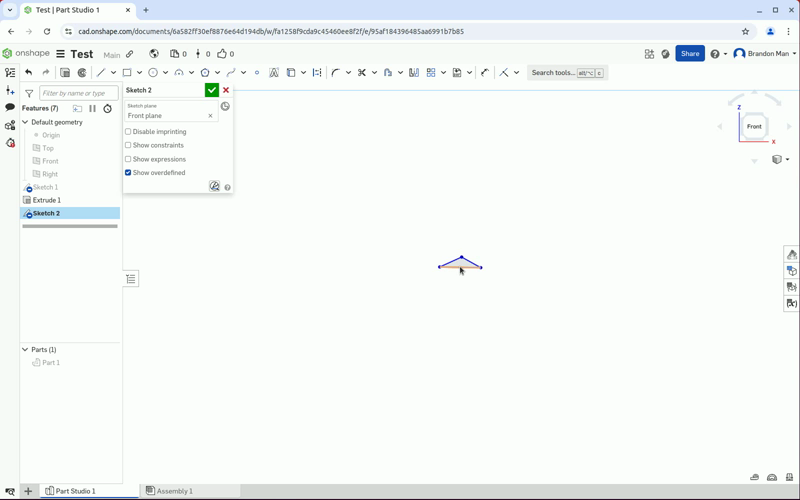
scroll(6)
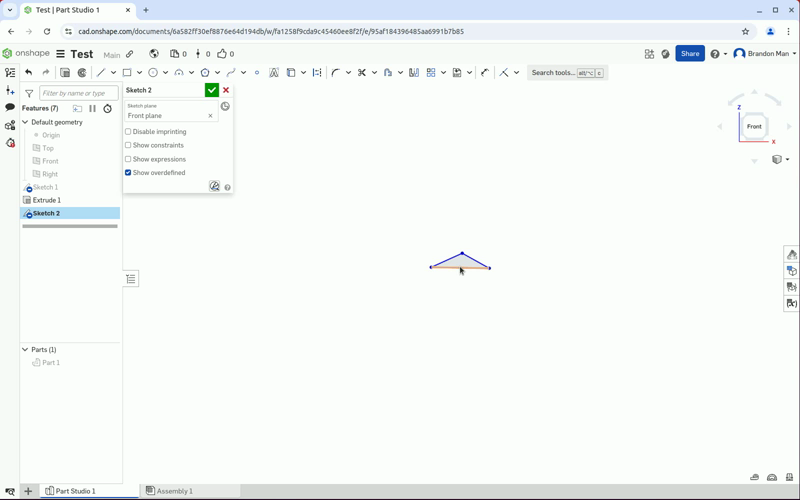
scroll(6)
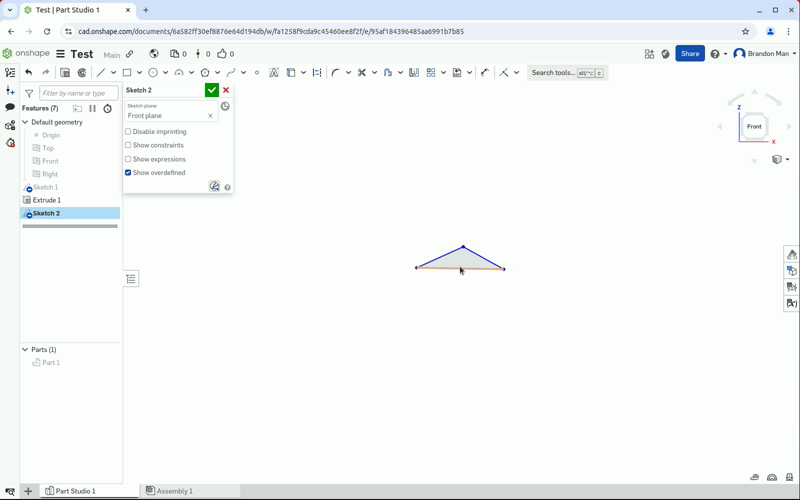
scroll(6)
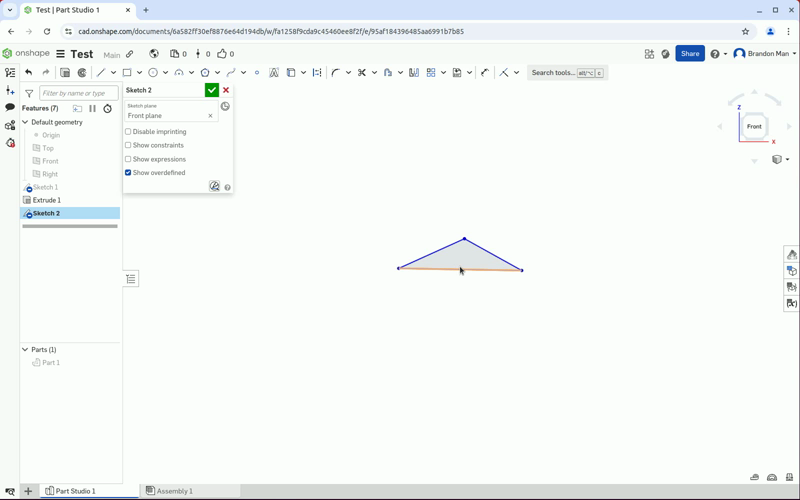
scroll(6)
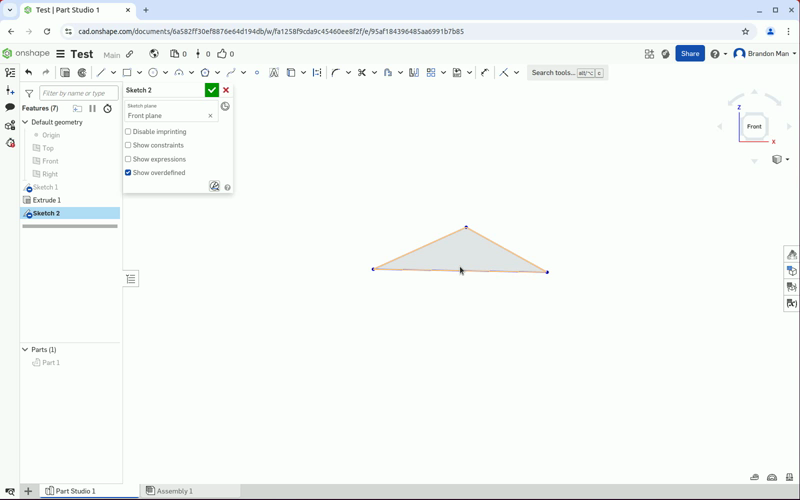
scroll(6)
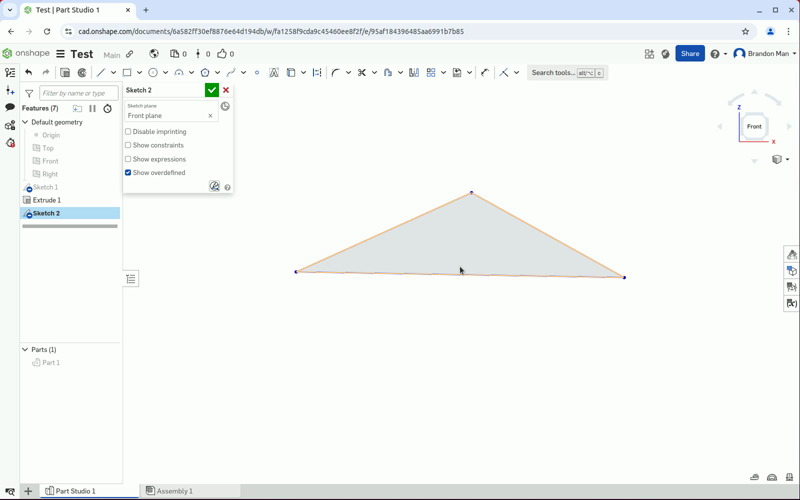
click(460, 266)
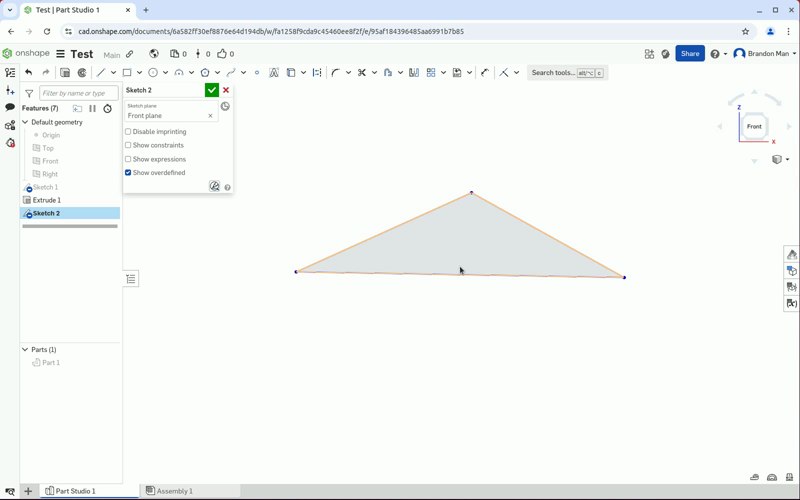
scroll(-6)
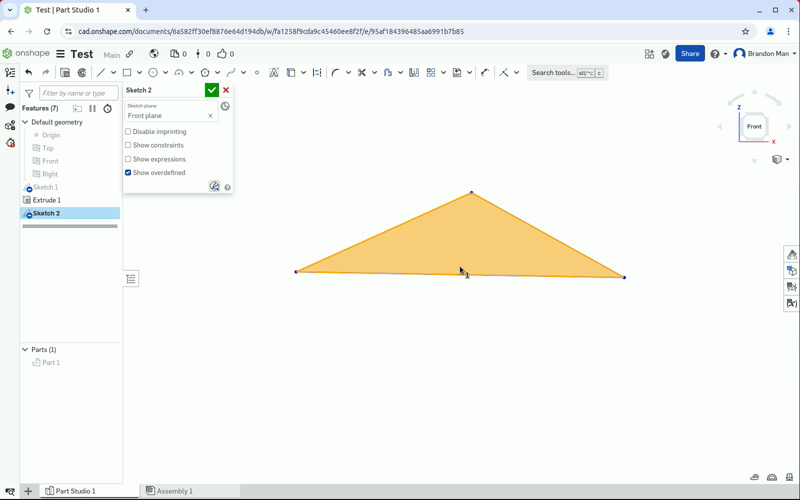
scroll(-6)
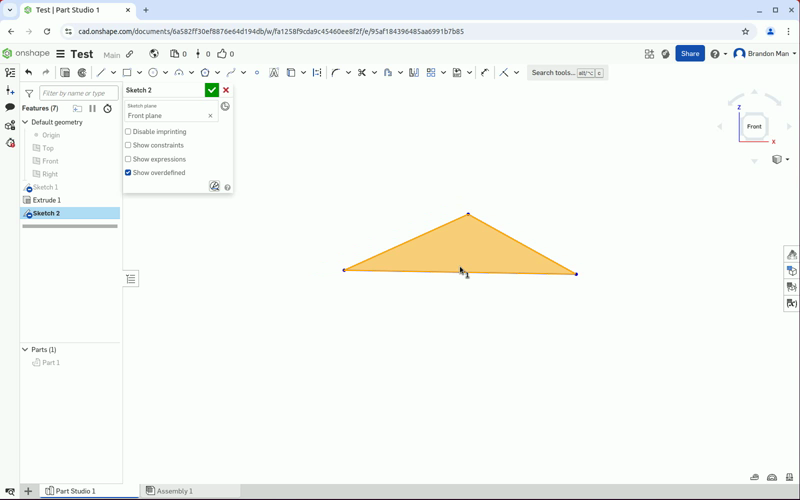
scroll(-6)
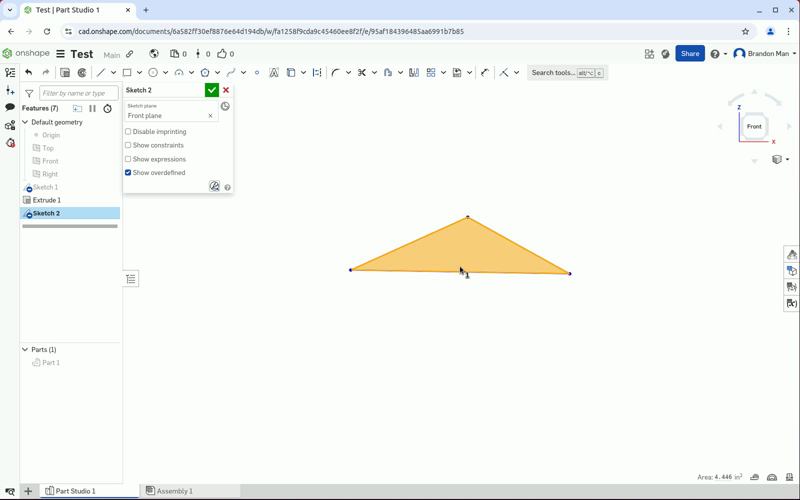
scroll(-6)
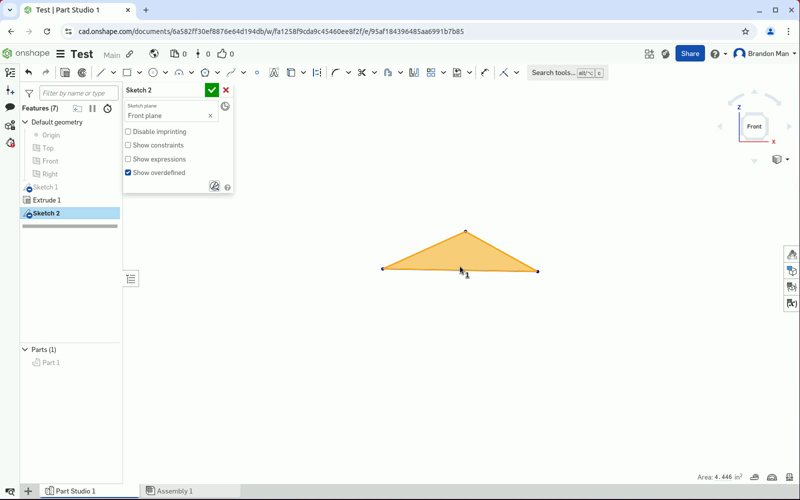
scroll(-6)
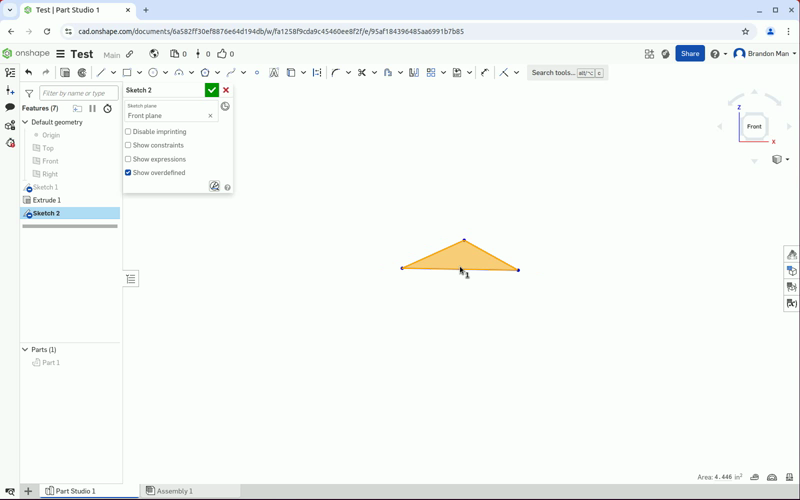
scroll(-6)
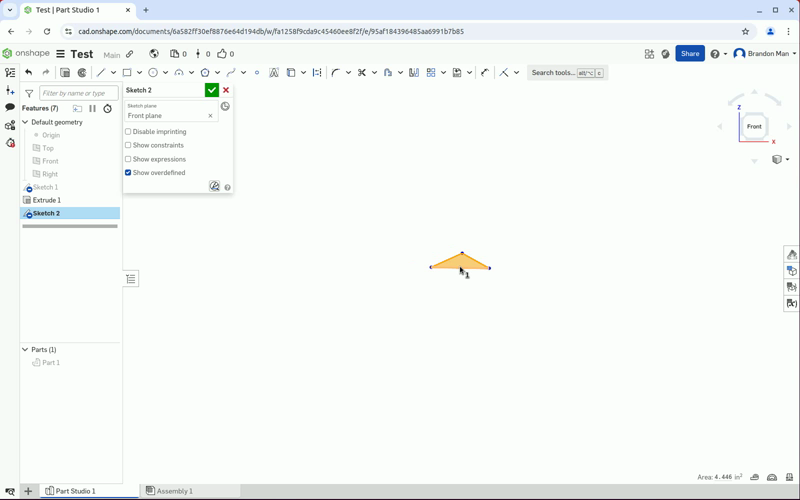
scroll(-6)
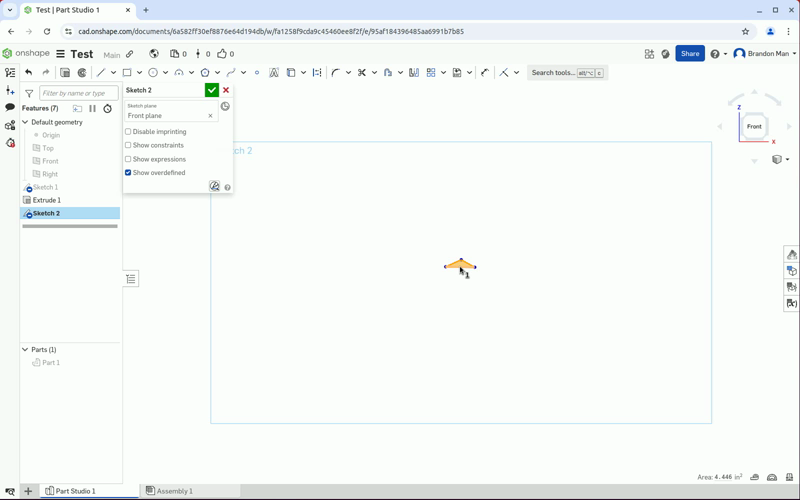
mouse_move(73, 352)
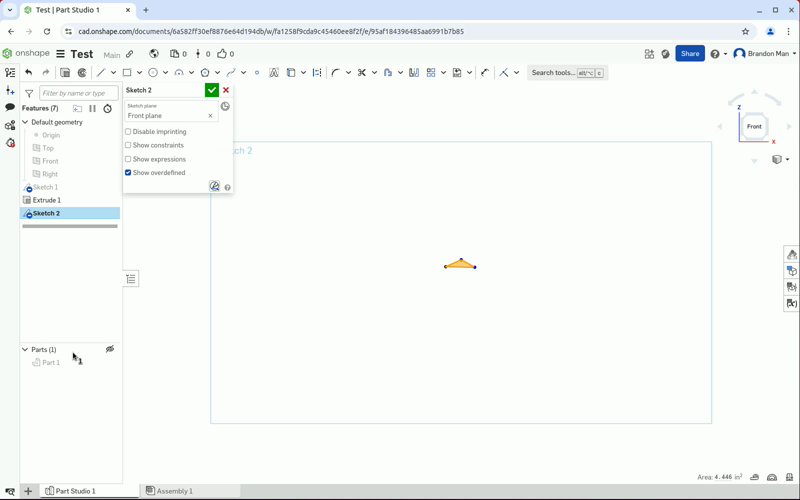
key(shift+y)
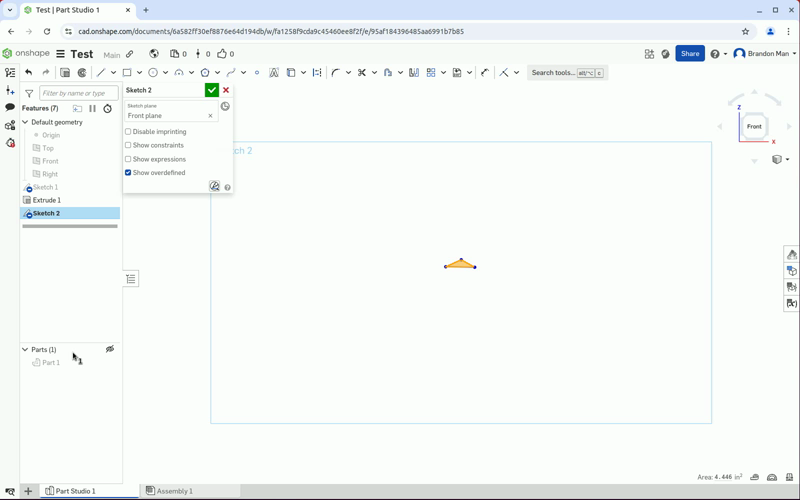
key(shift+e)
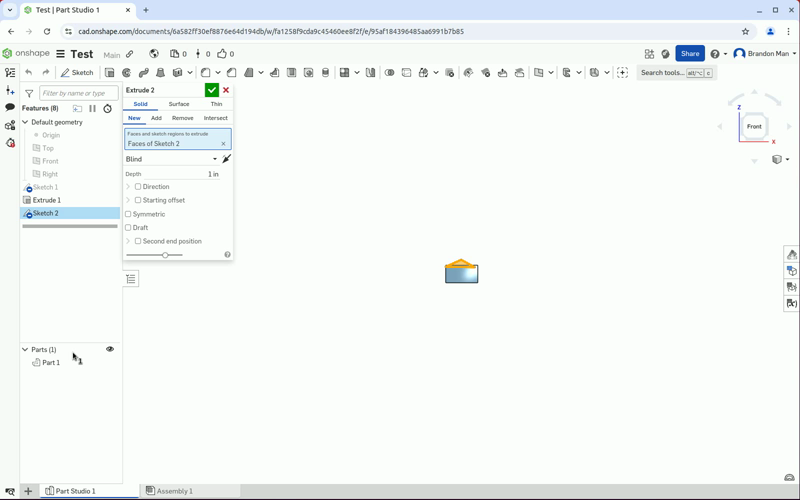
mouse_move(143, 106)
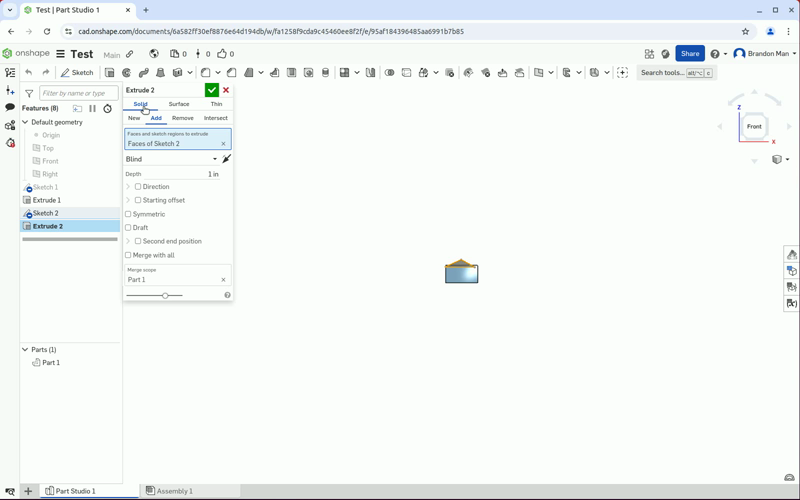
click(143, 106)
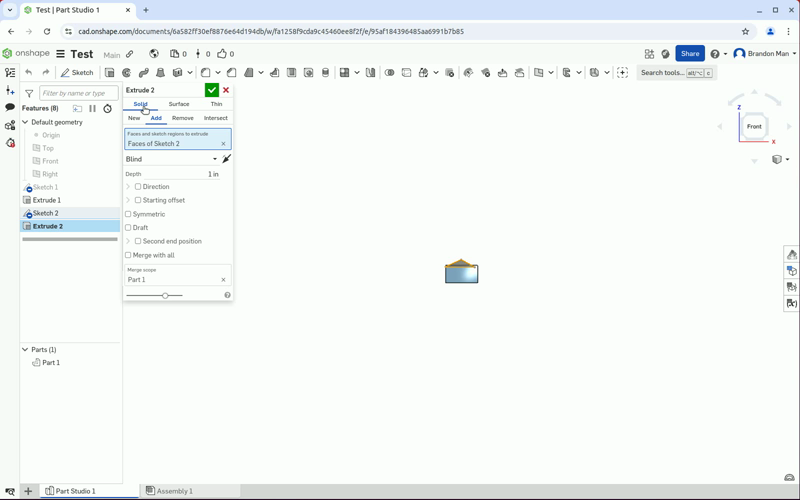
mouse_move(137, 120)
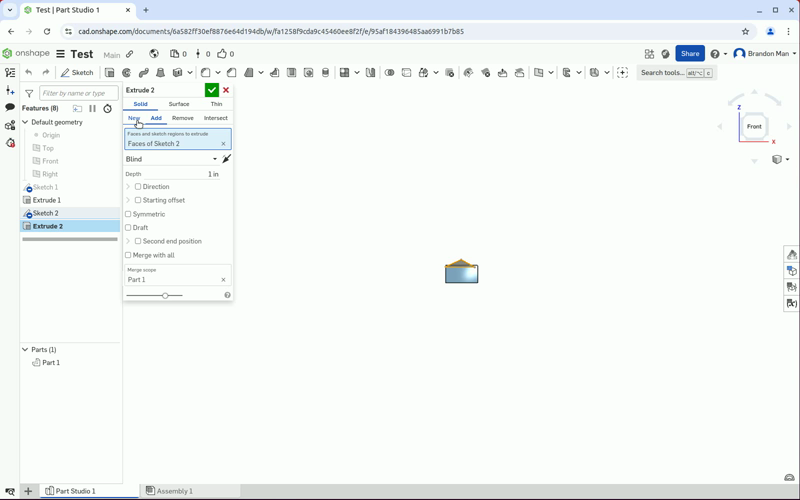
click(137, 120)
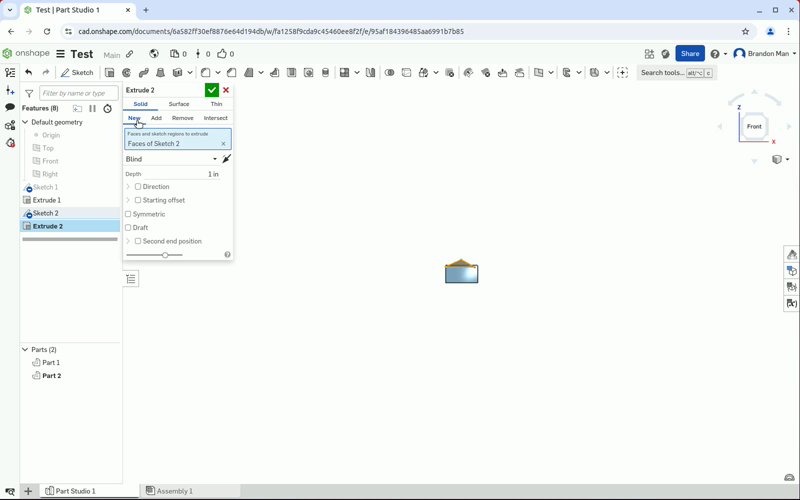
key(tab, 4)
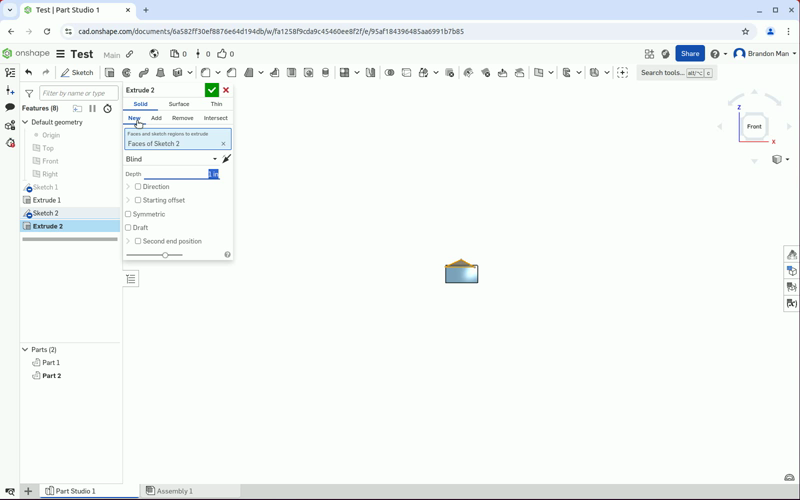
text(15.405)
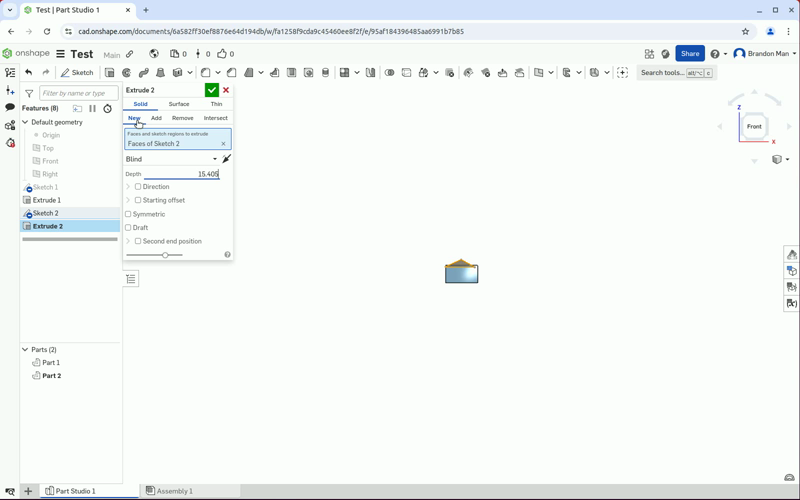
key(enter)
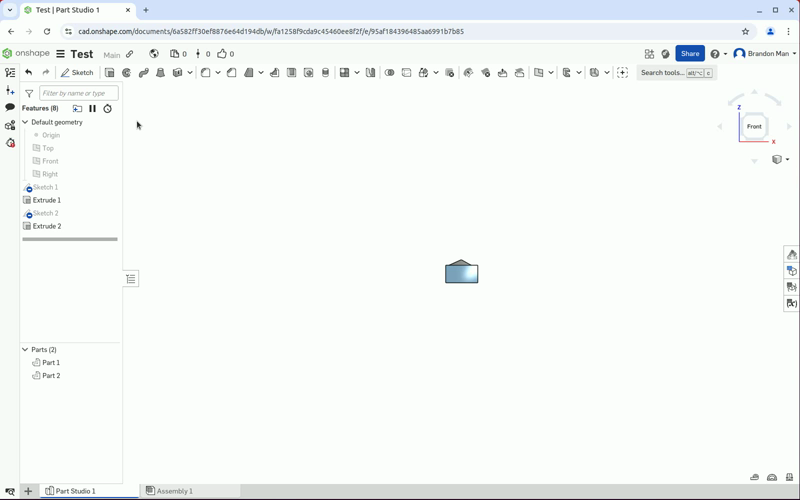
key(shift+h)
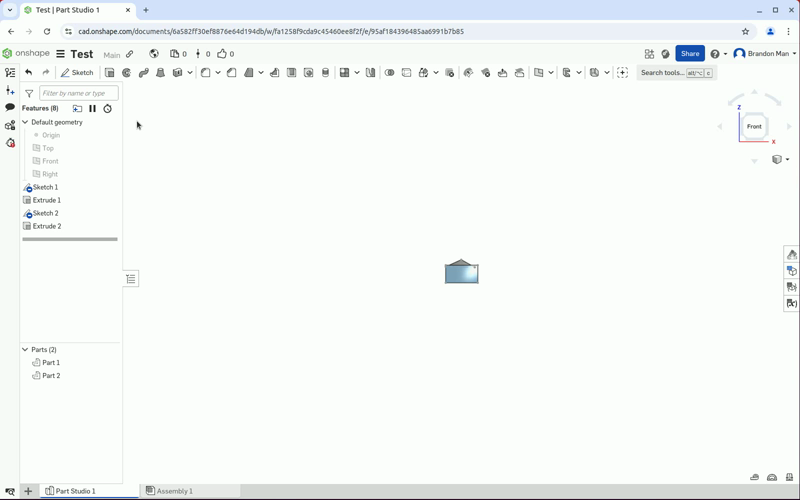
key(shift+h)
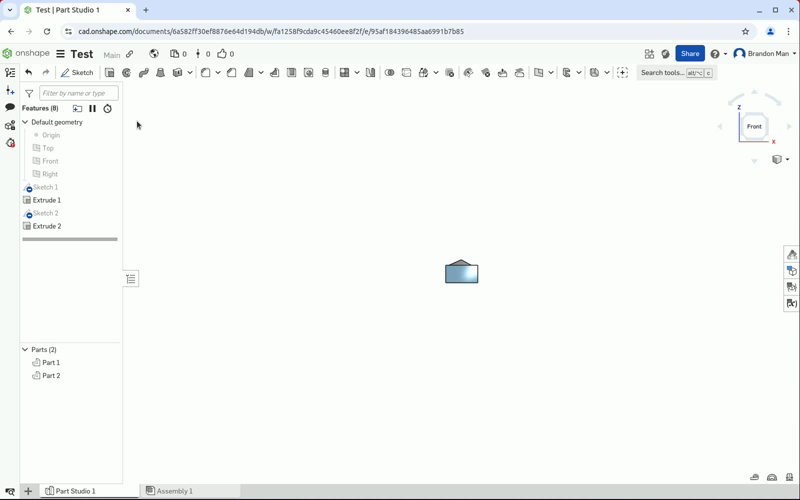
mouse_move(73, 189)
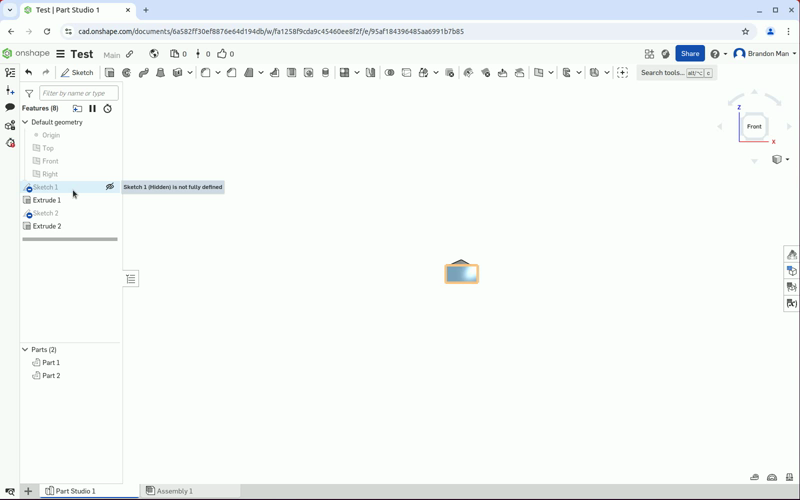
click(73, 189)
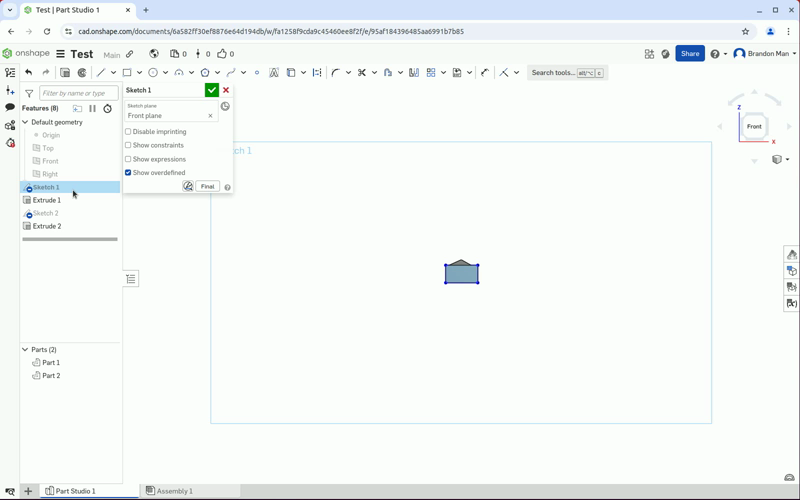
mouse_move(229, 92)
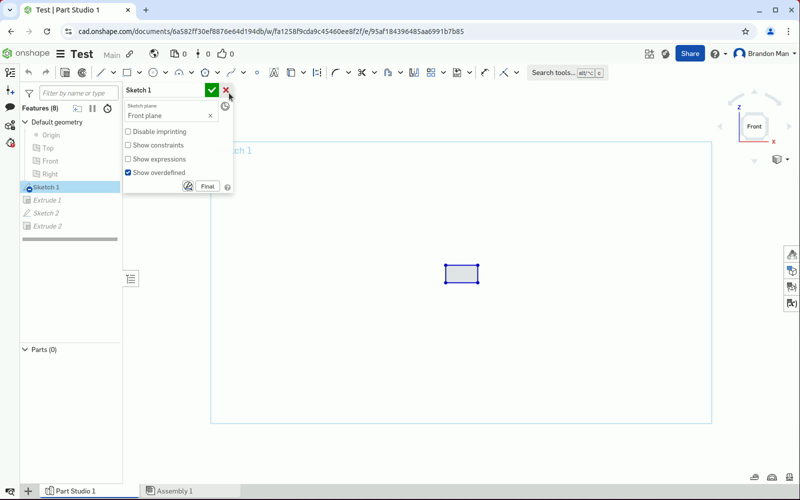
click(229, 92)
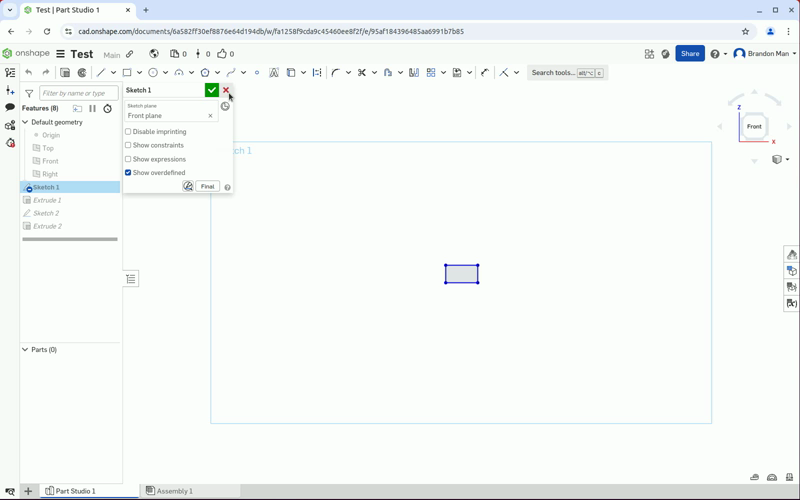
key(shift+s)
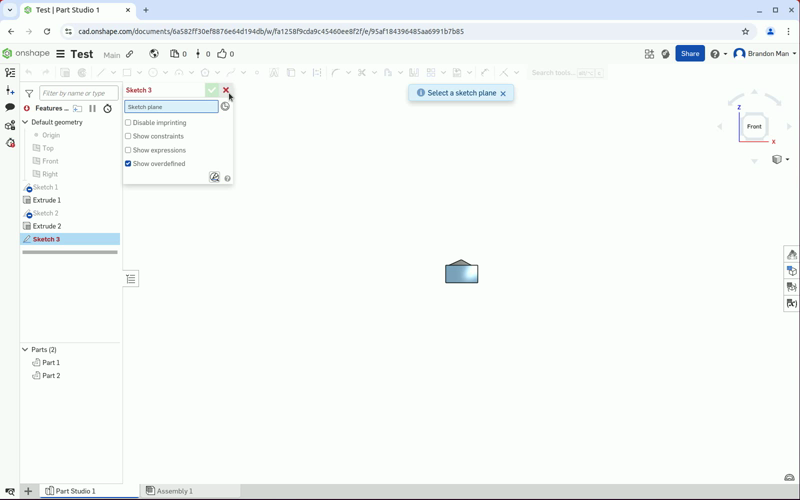
mouse_move(73, 163)
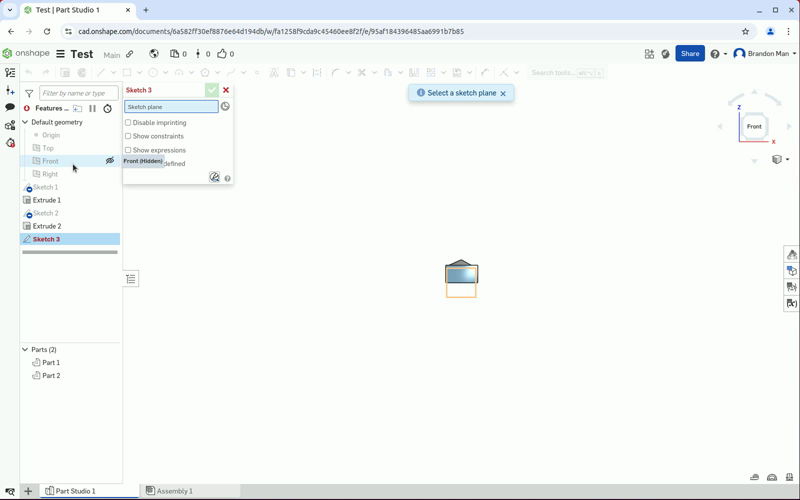
click(73, 163)
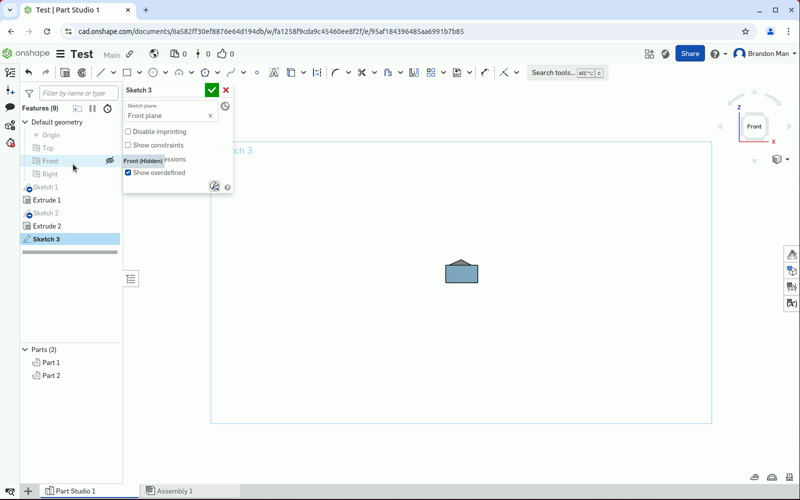
mouse_move(73, 352)
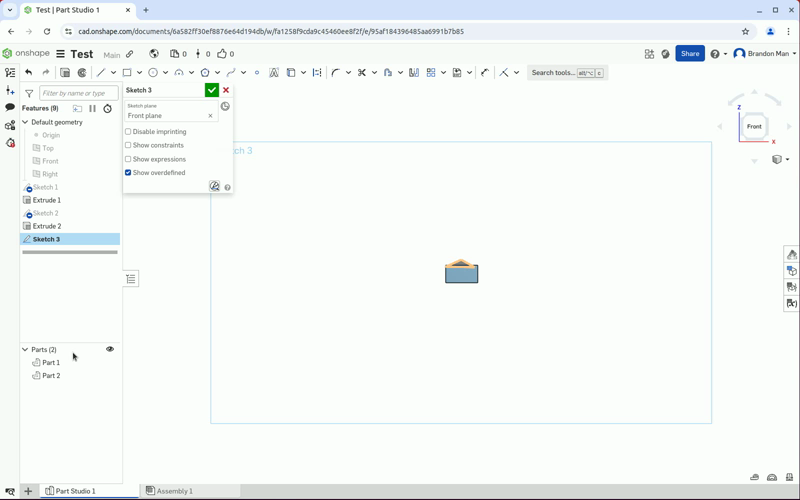
key(y)
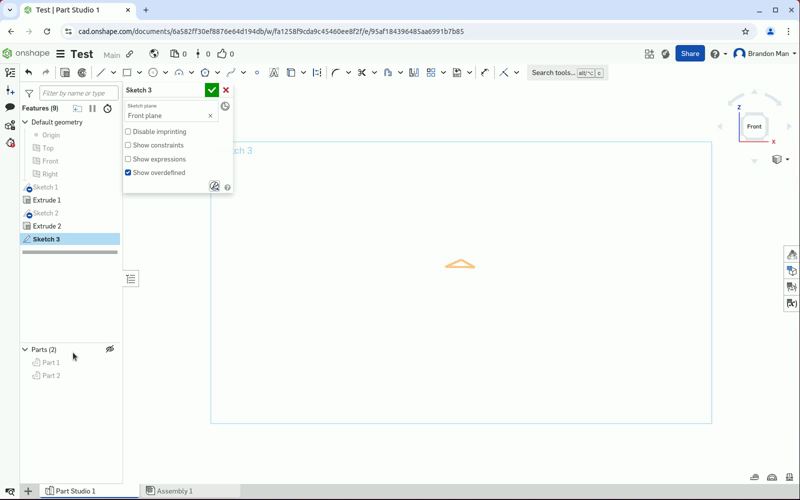
key(l)
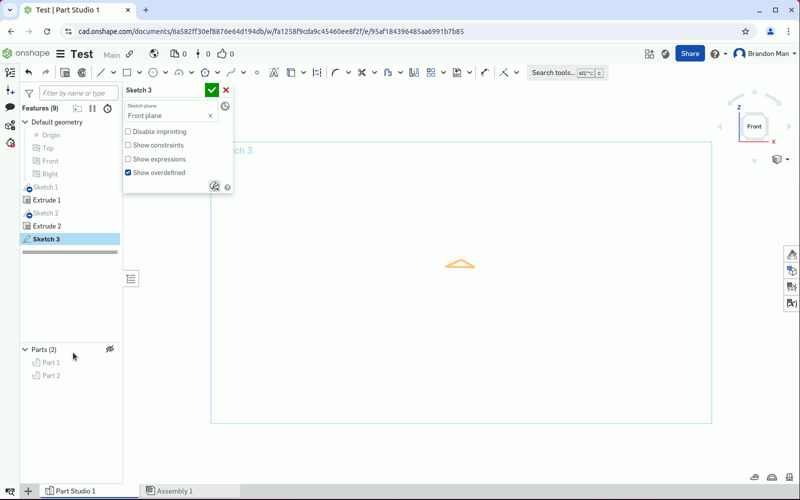
key_down(shift)
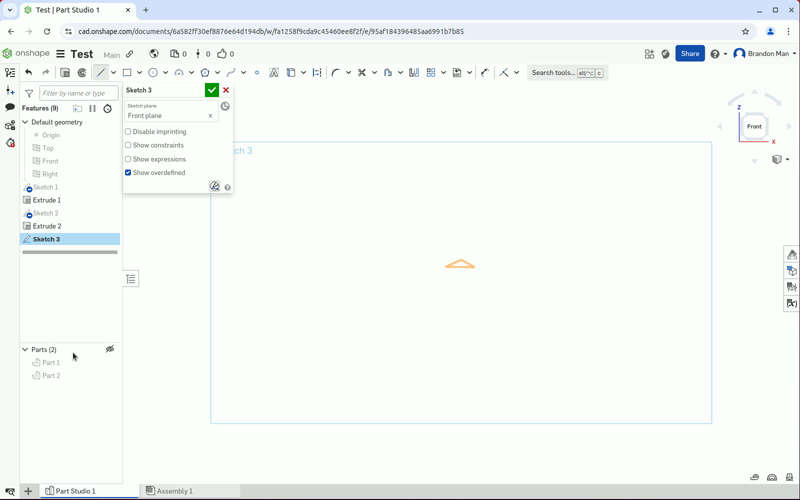
mouse_move(466, 265)
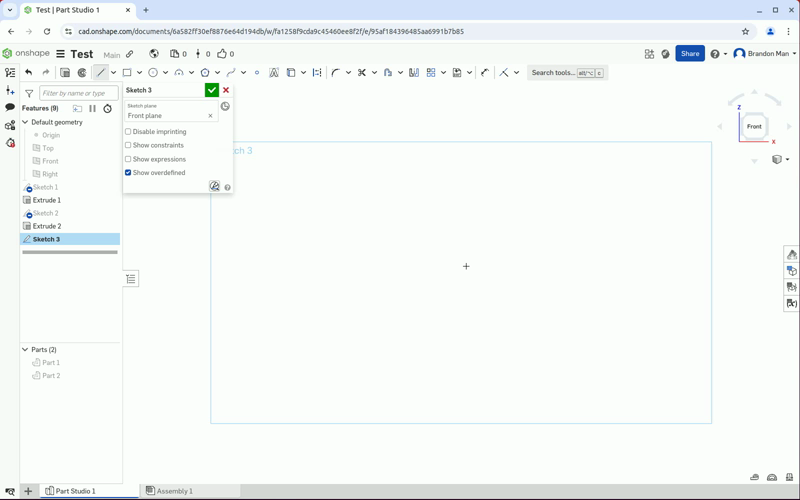
click(466, 265)
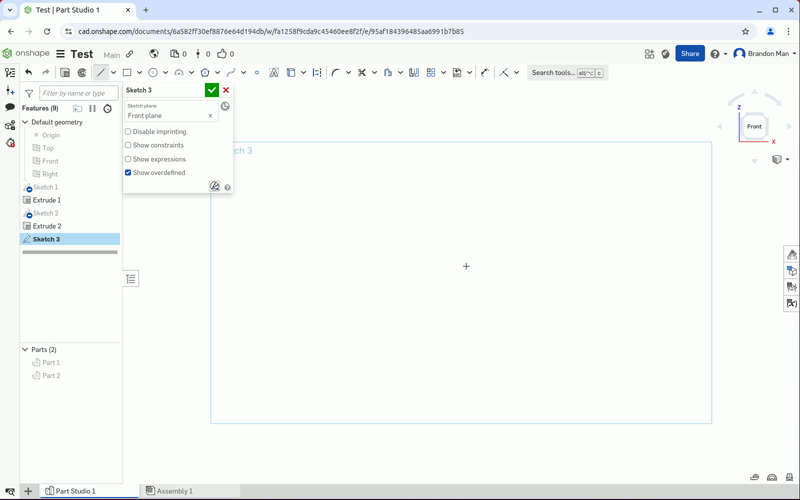
key_up(shift)
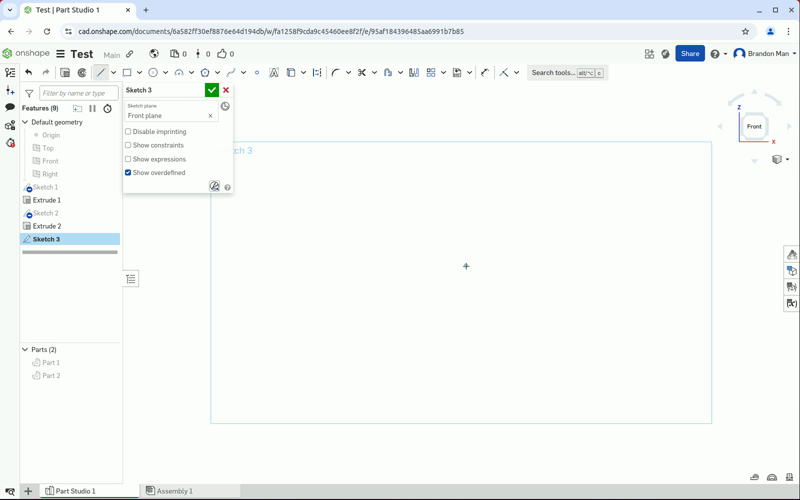
key_down(shift)
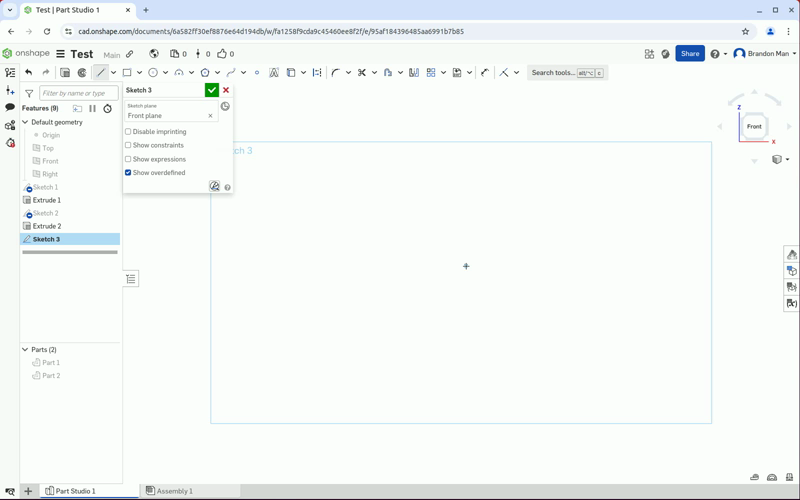
mouse_move(496, 265)
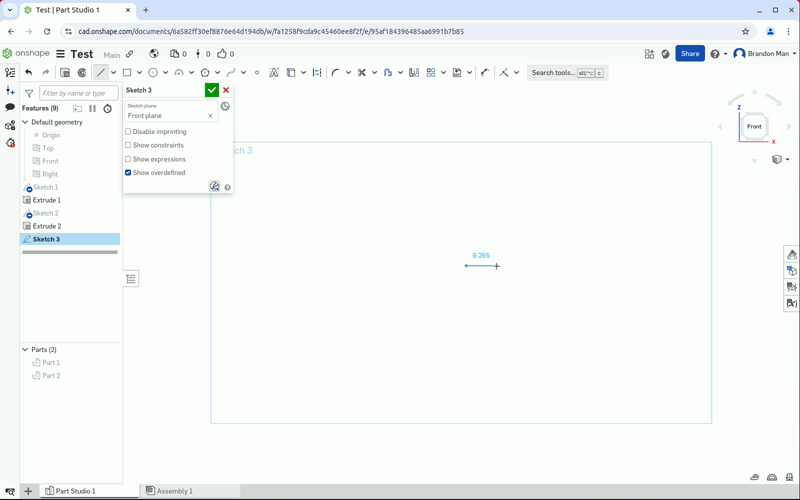
mouse_move(475, 265)
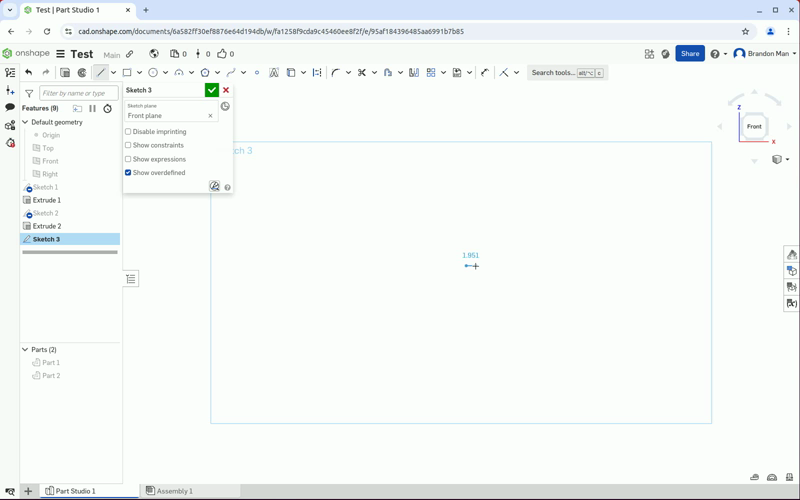
click(475, 265)
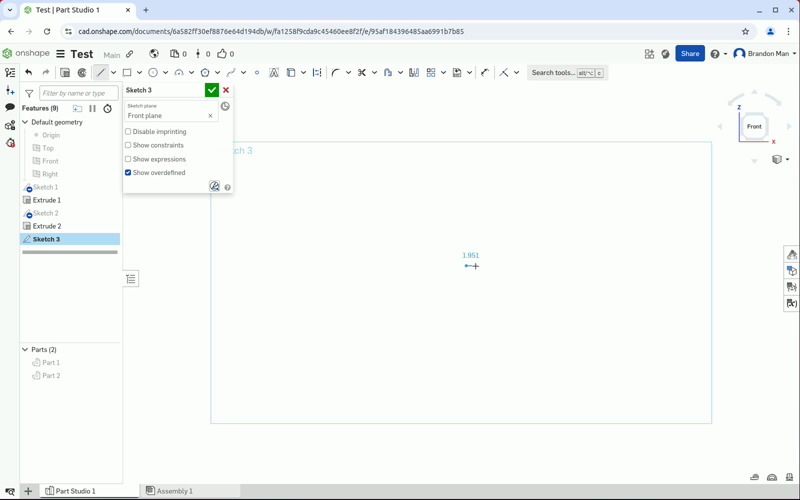
key_up(shift)
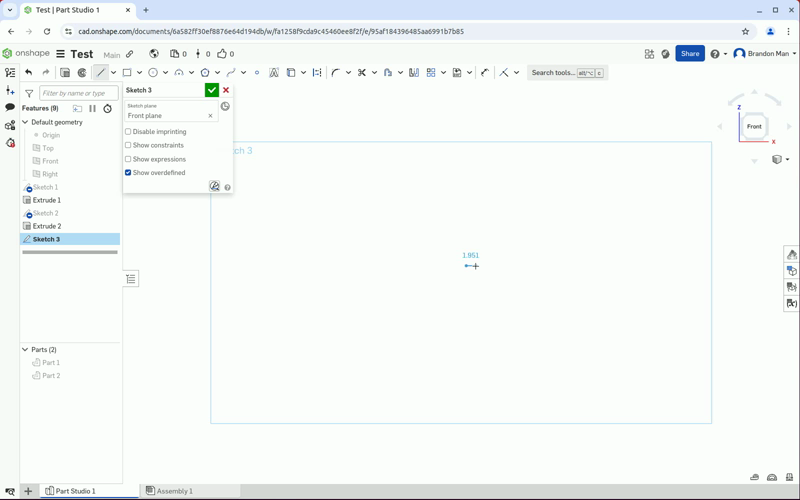
key_down(shift)
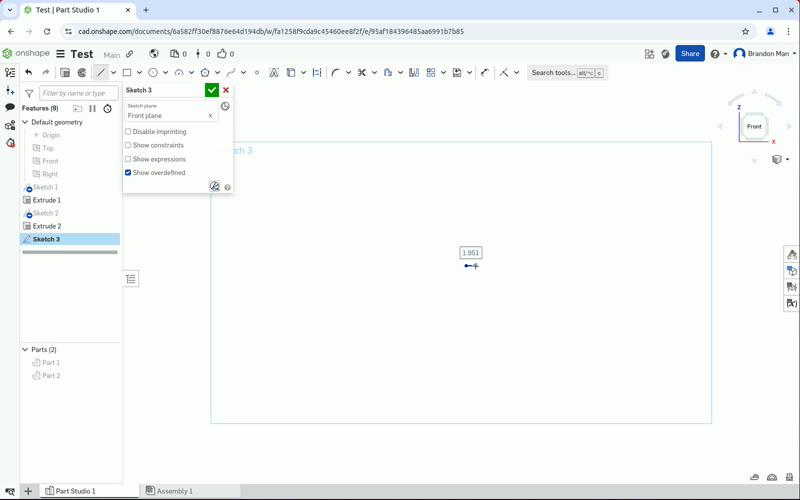
mouse_move(505, 265)
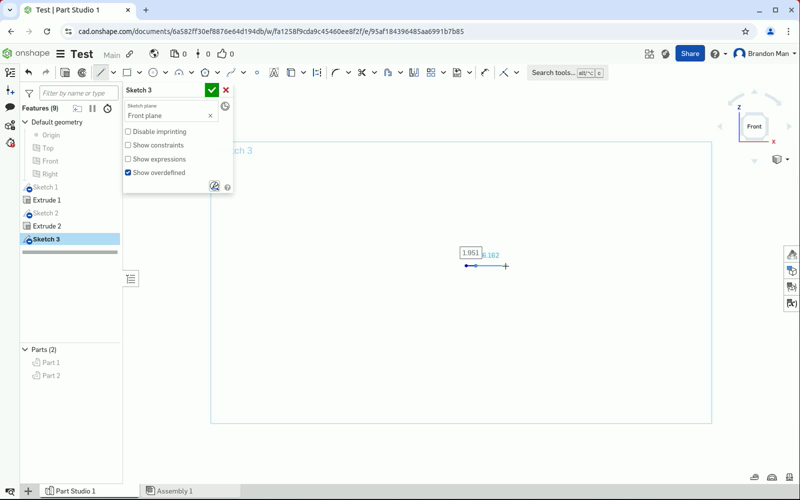
mouse_move(475, 258)
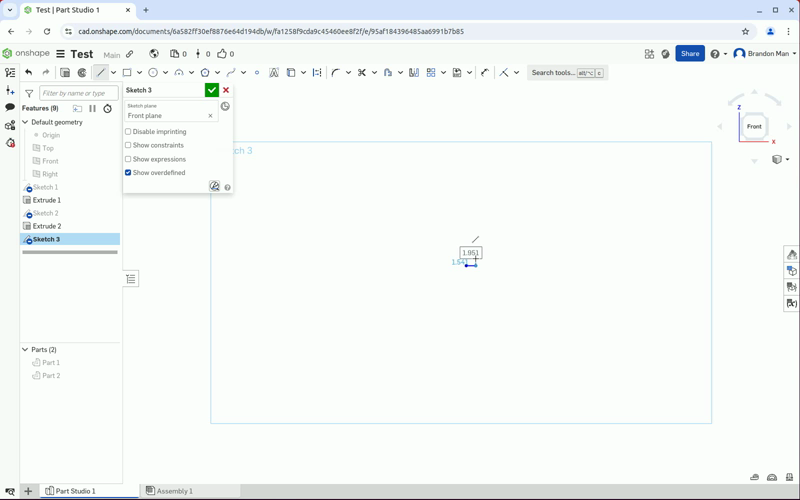
scroll(6)
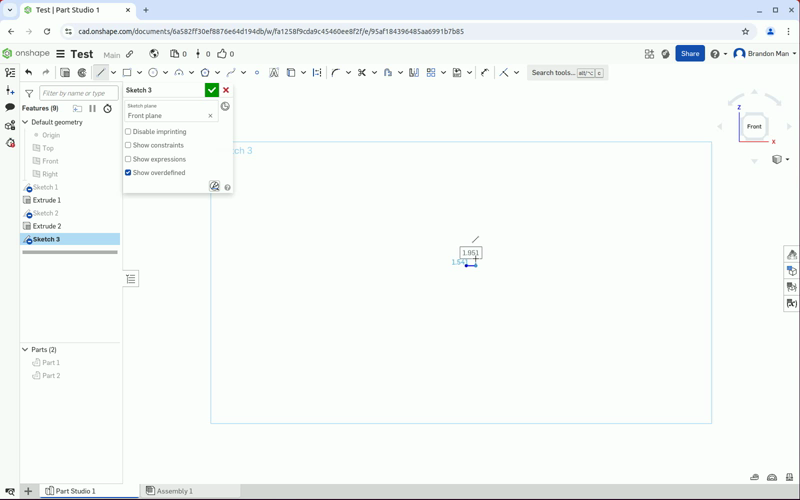
scroll(6)
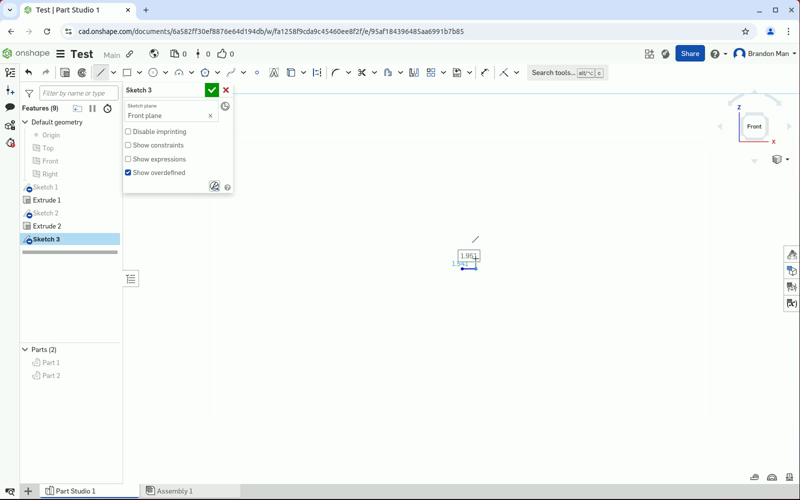
scroll(6)
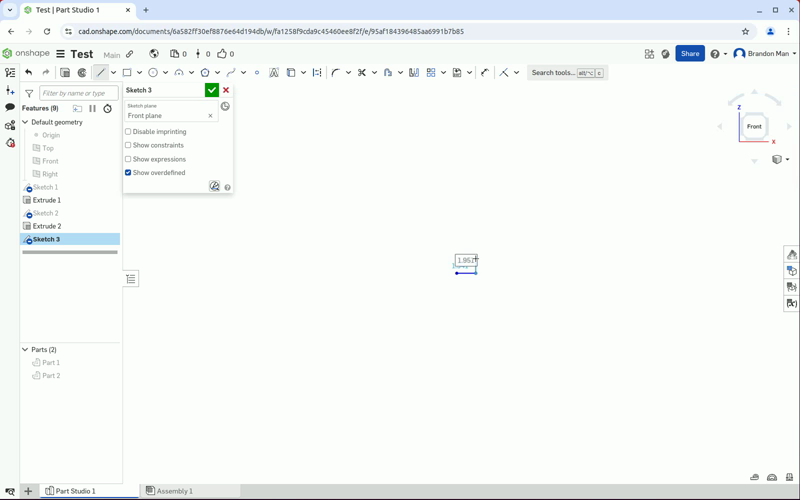
scroll(6)
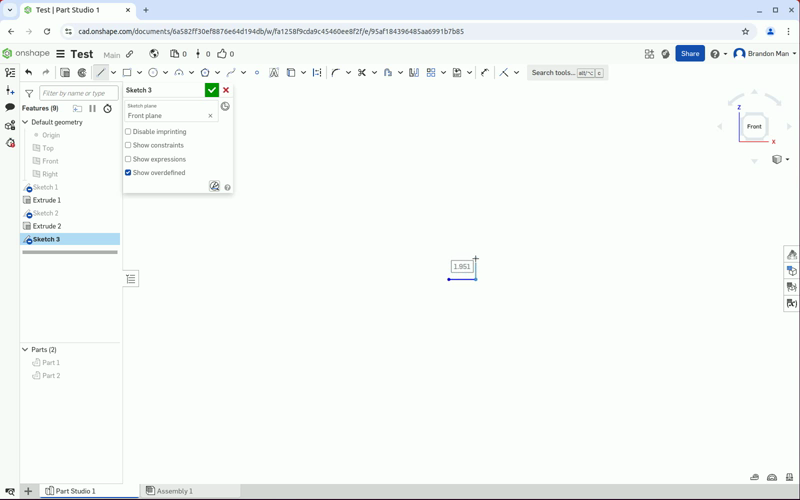
scroll(6)
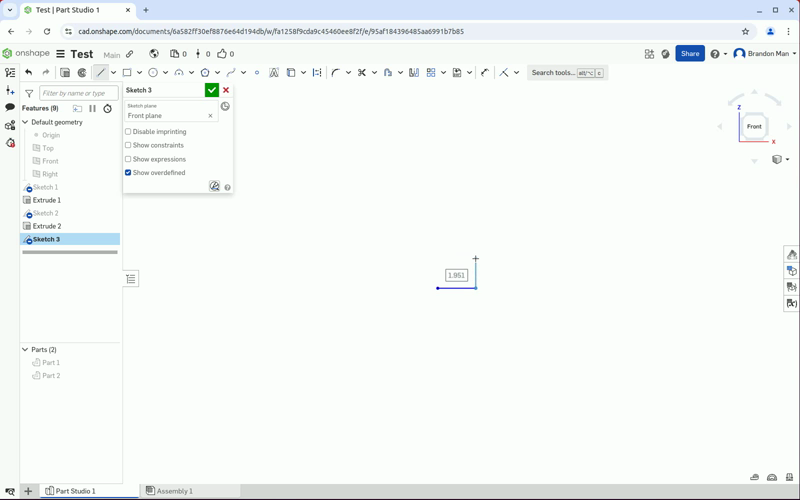
scroll(6)
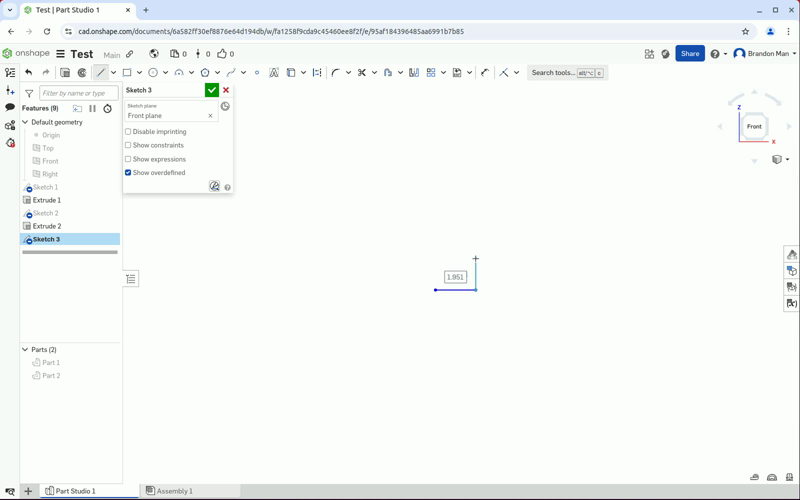
scroll(6)
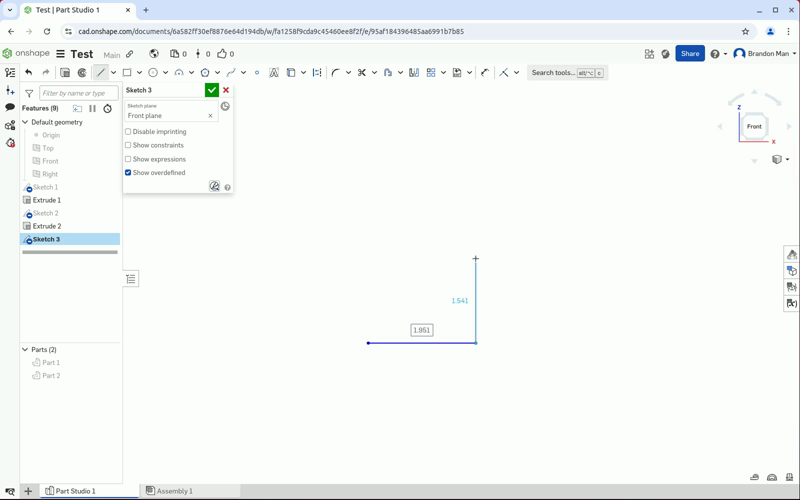
click(475, 258)
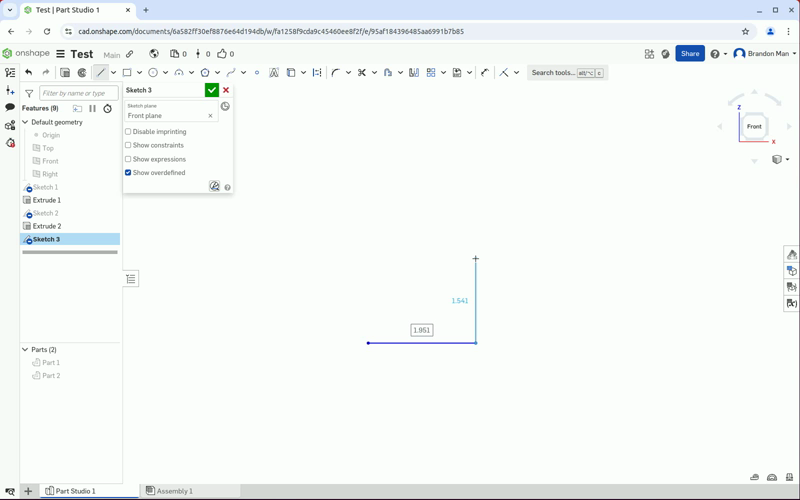
scroll(-6)
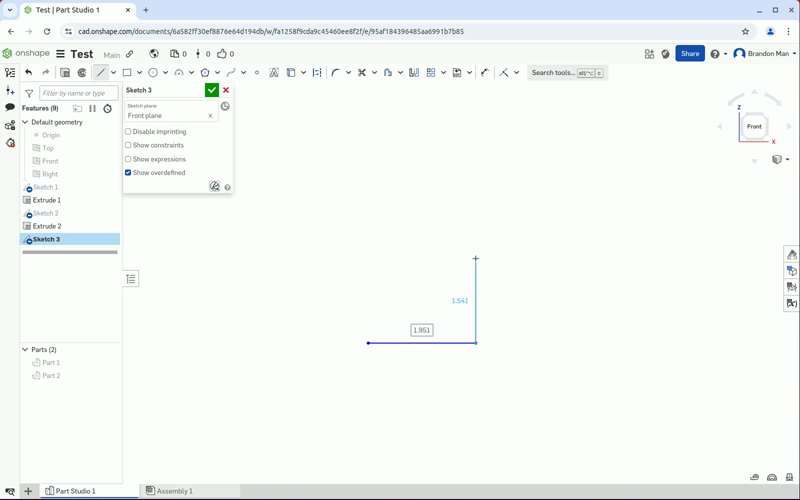
scroll(-6)
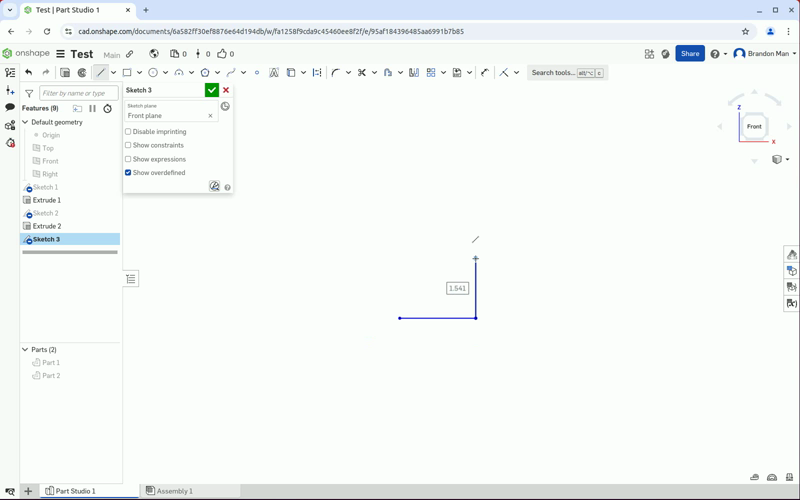
scroll(-6)
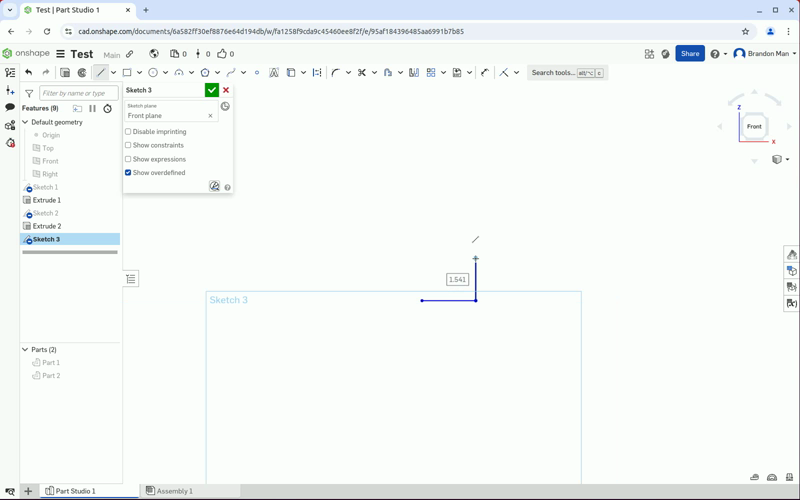
scroll(-6)
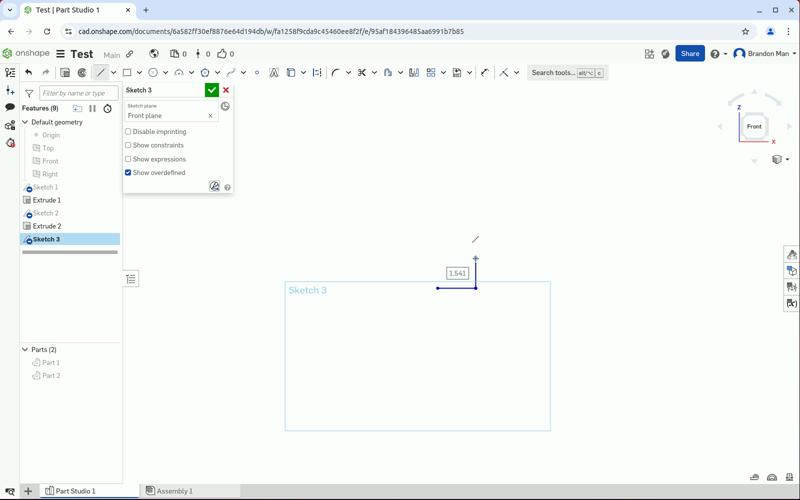
scroll(-6)
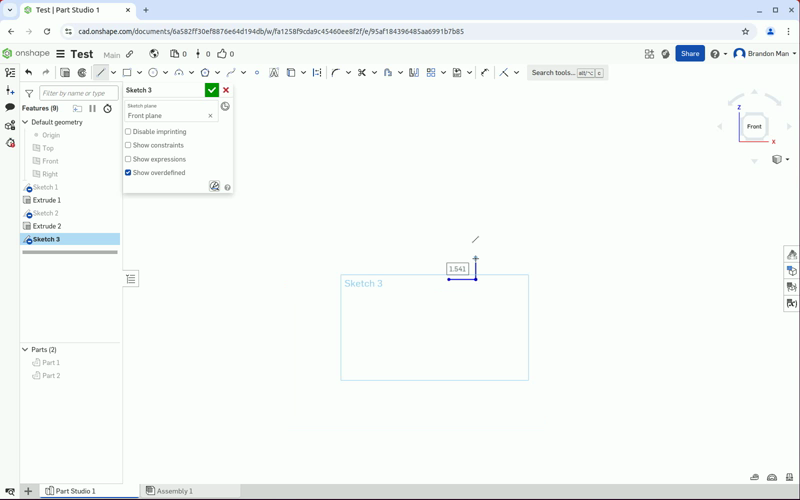
scroll(-6)
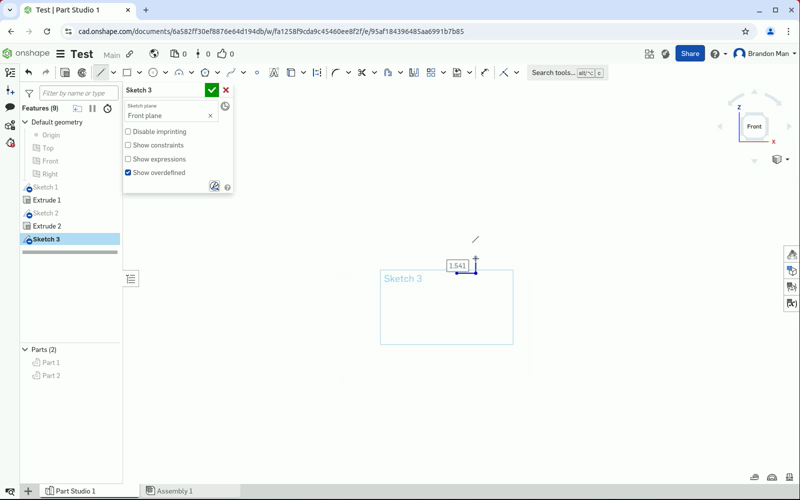
scroll(-6)
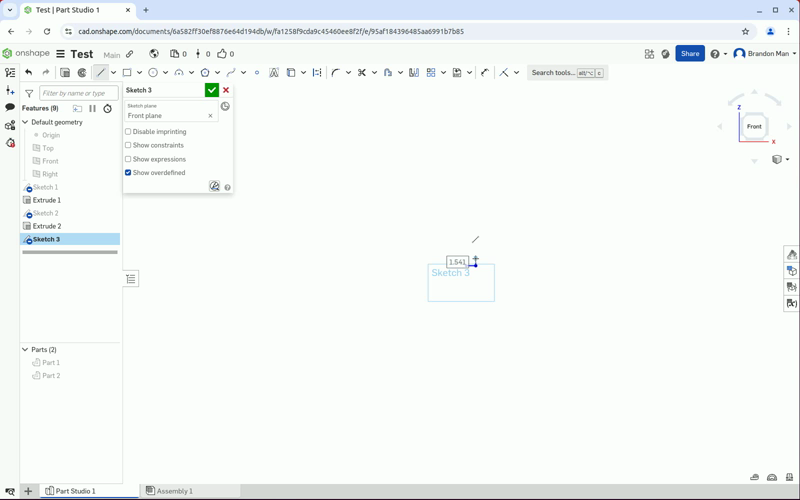
key_up(shift)
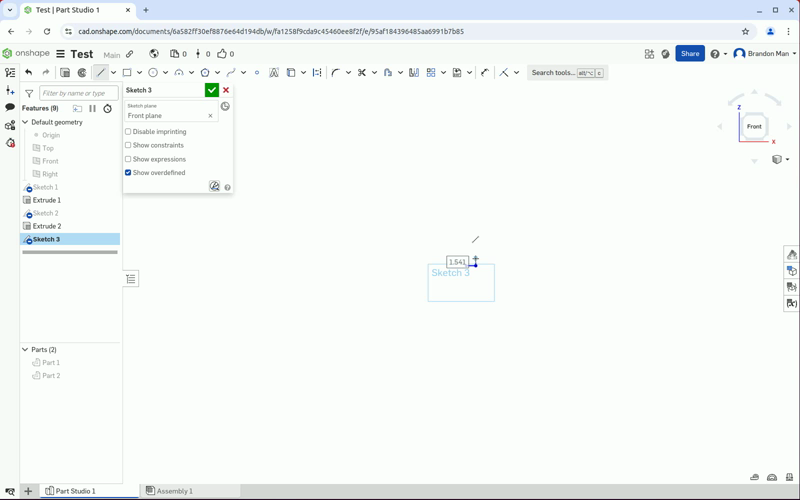
key_down(shift)
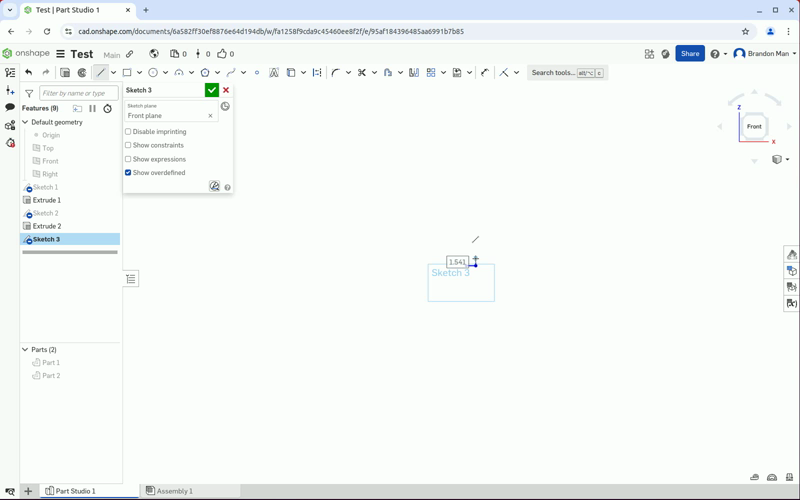
mouse_move(505, 258)
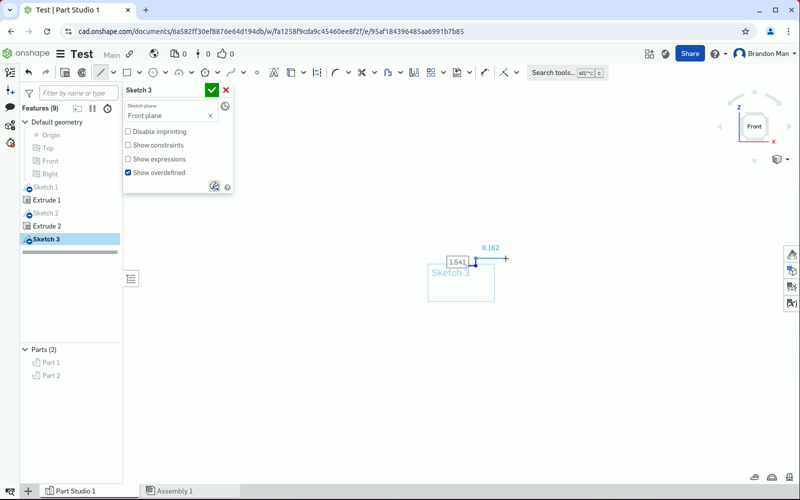
mouse_move(466, 258)
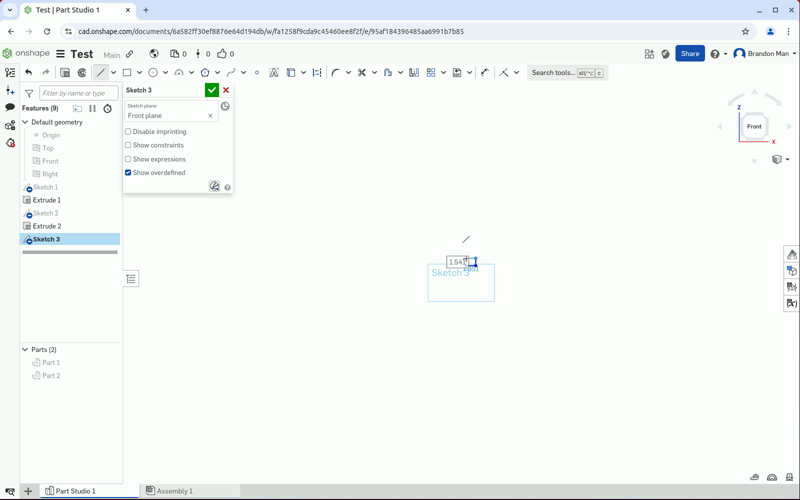
click(466, 258)
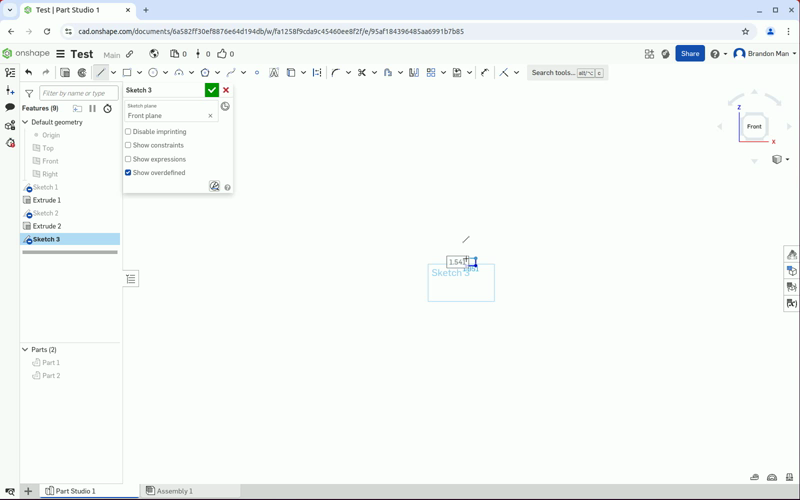
key_up(shift)
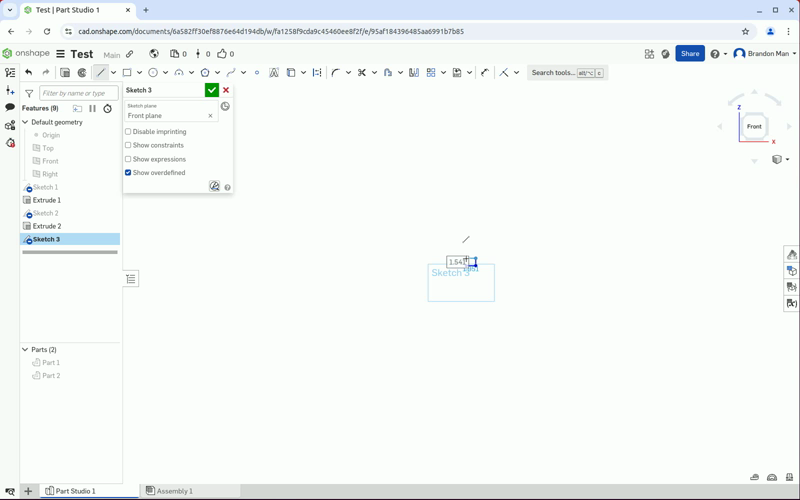
mouse_move(496, 258)
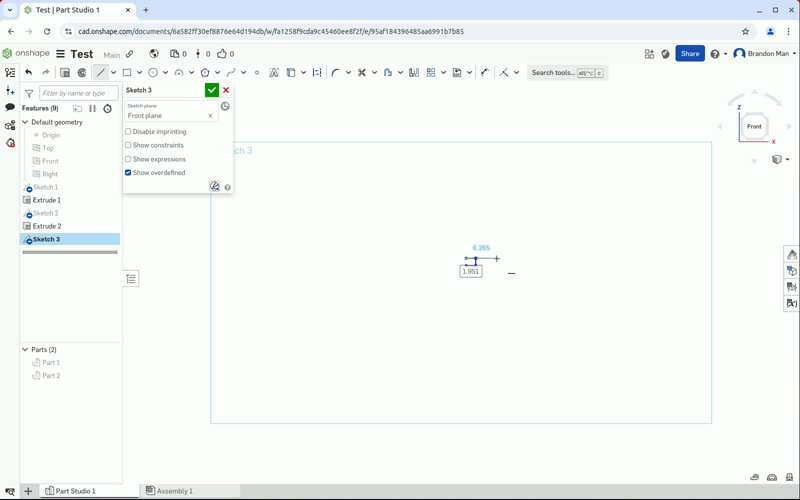
key_down(shift)
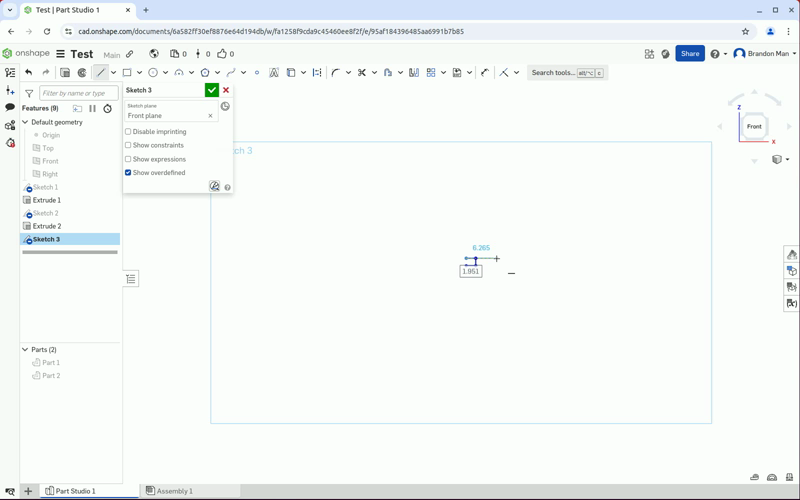
mouse_move(466, 265)
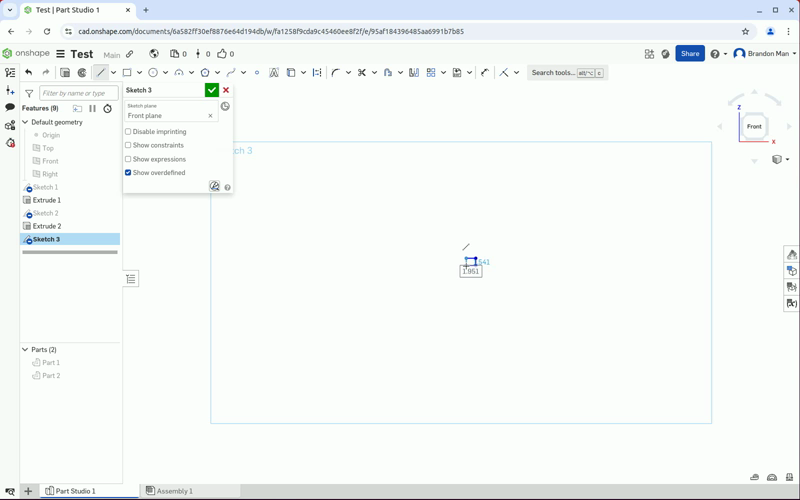
scroll(6)
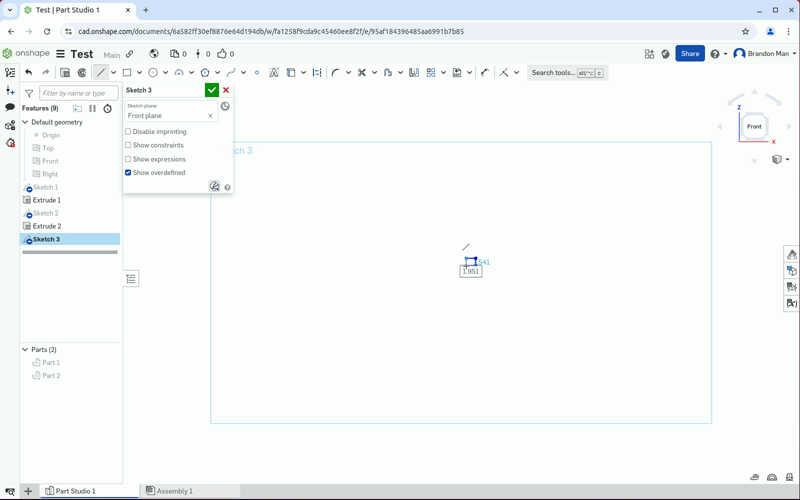
scroll(6)
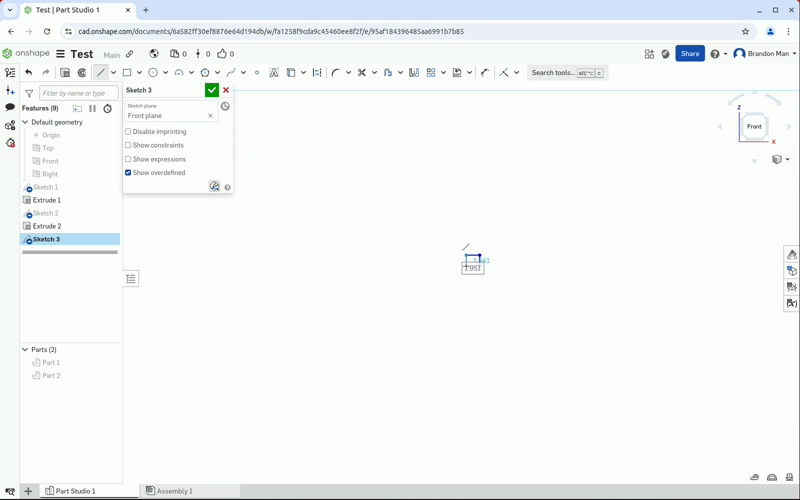
scroll(6)
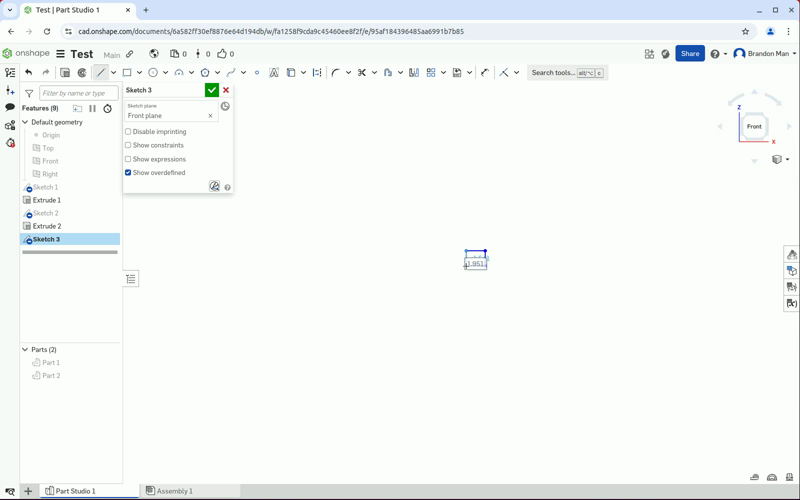
scroll(6)
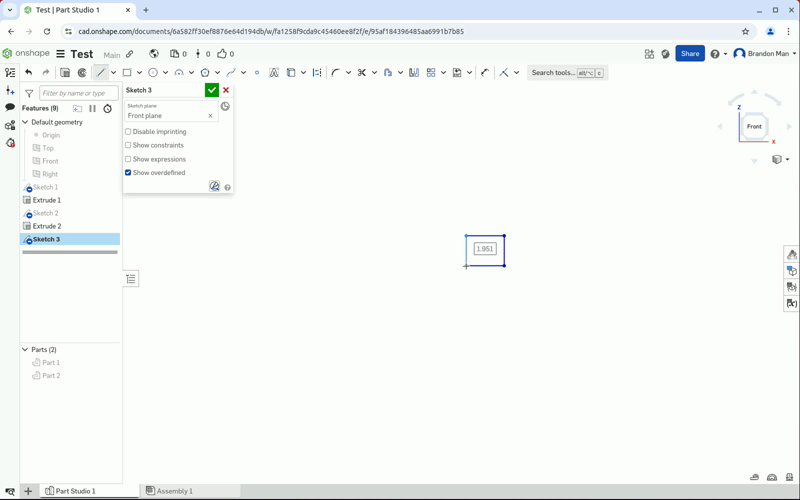
scroll(6)
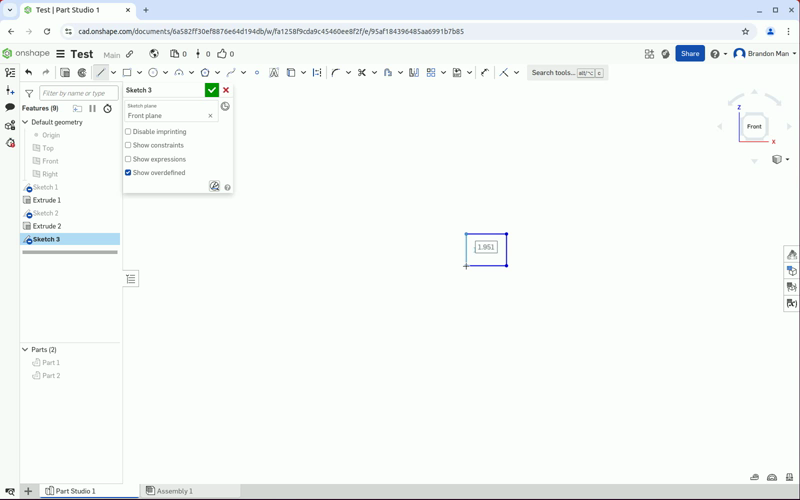
scroll(6)
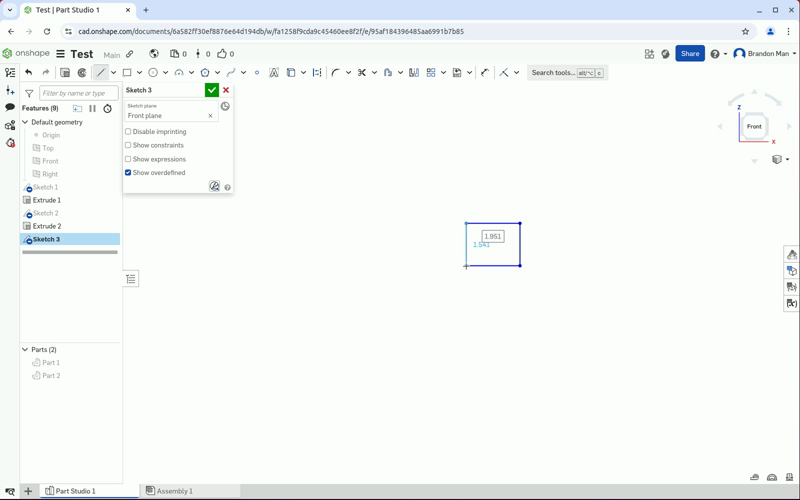
scroll(6)
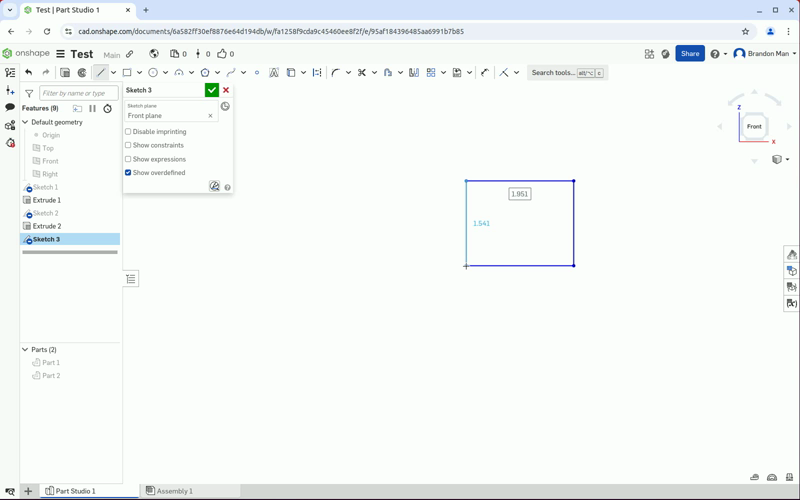
key_up(shift)
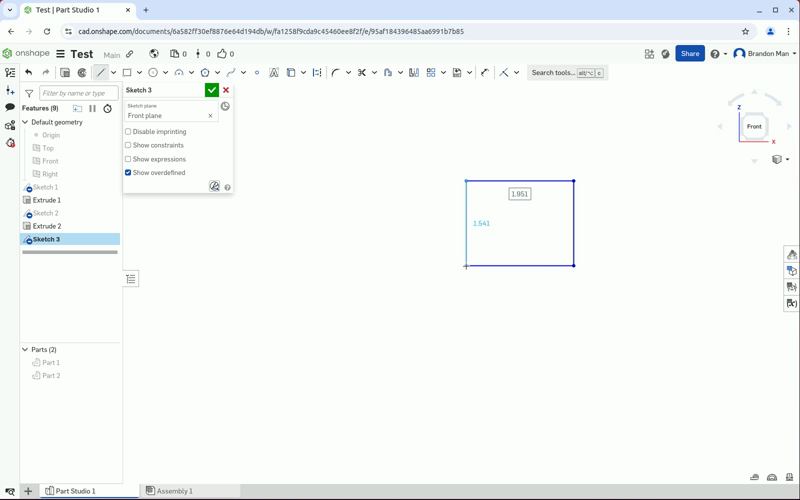
click(466, 265)
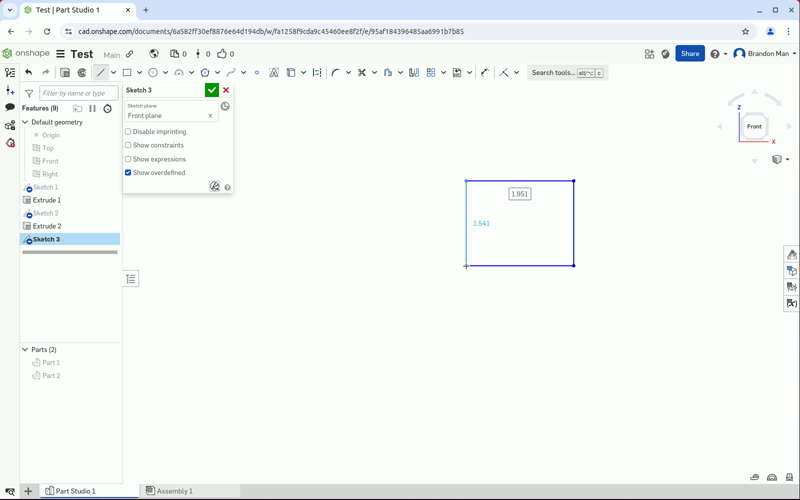
scroll(-6)
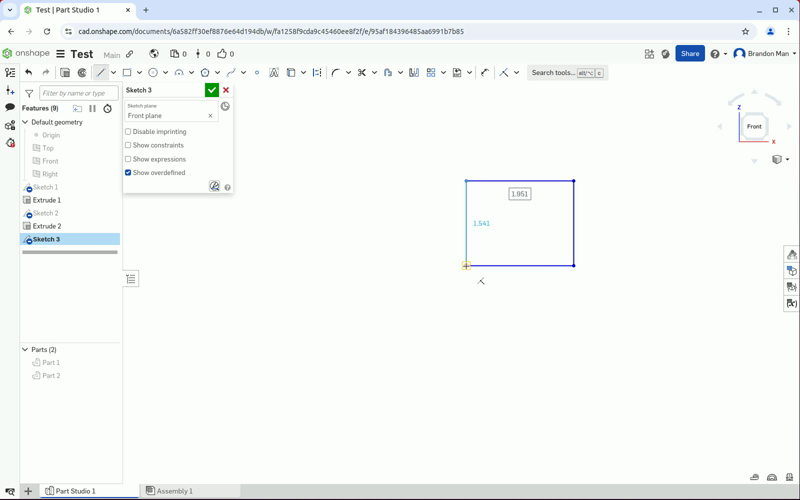
scroll(-6)
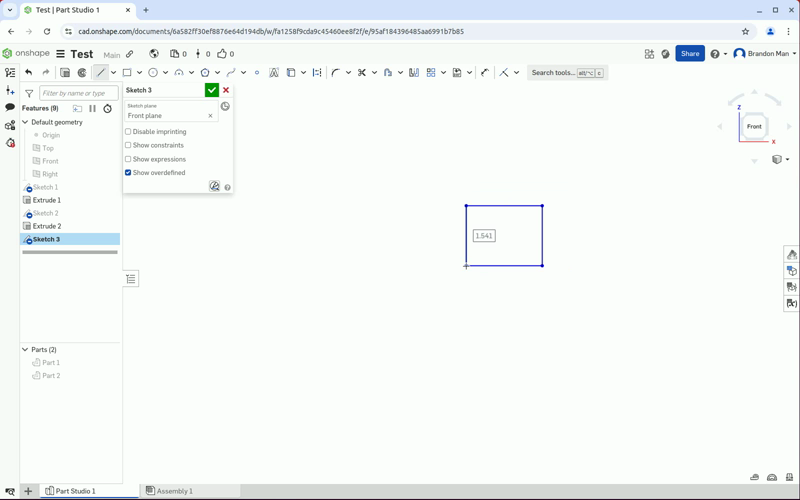
scroll(-6)
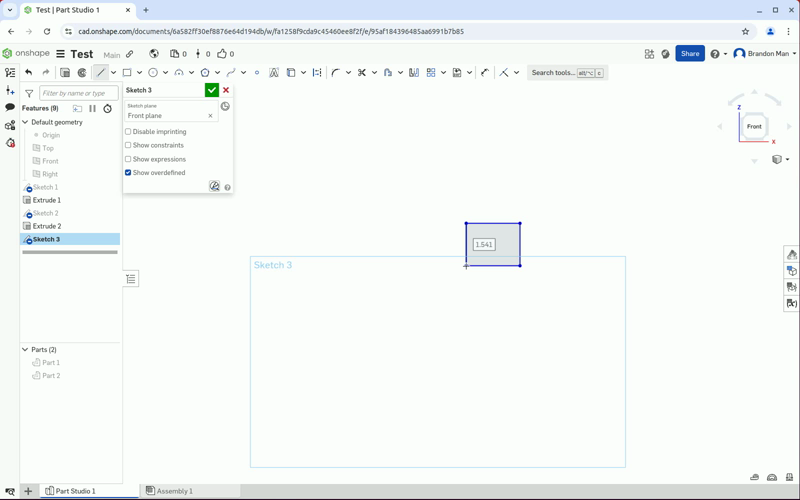
scroll(-6)
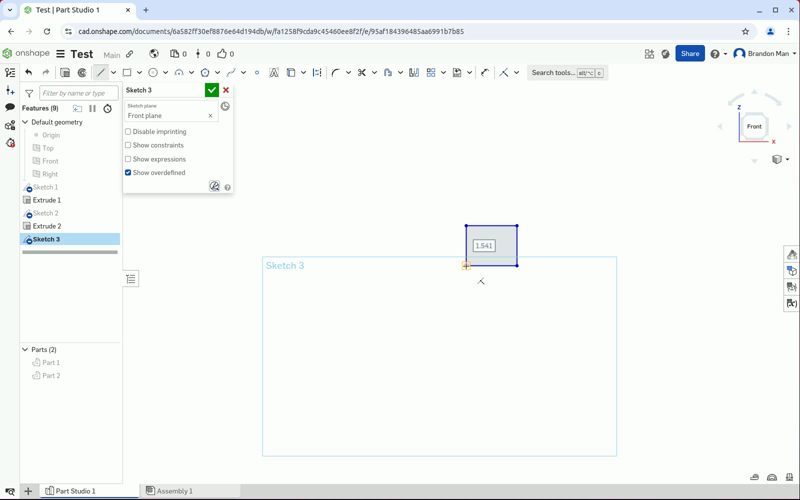
scroll(-6)
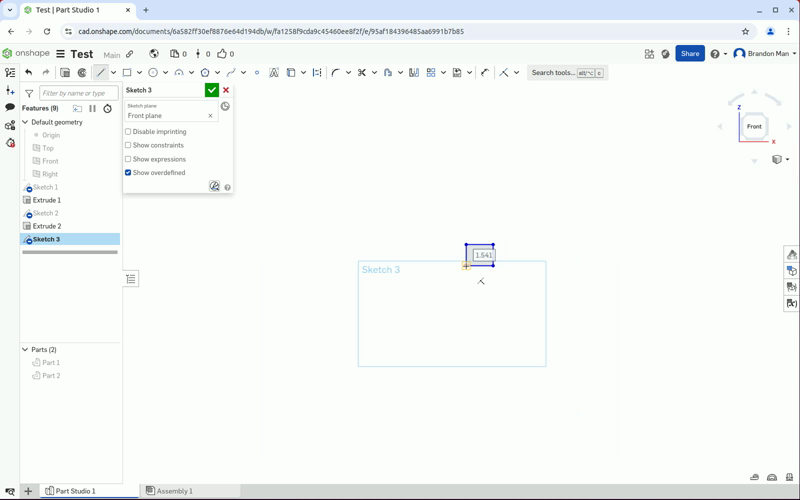
scroll(-6)
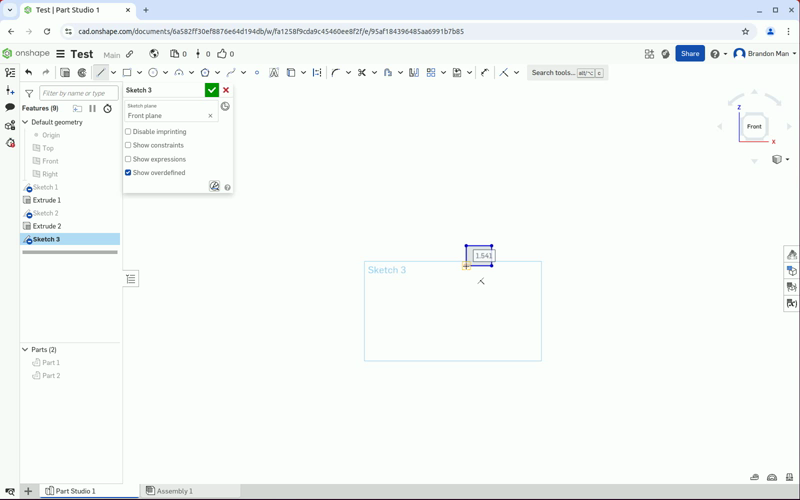
scroll(-6)
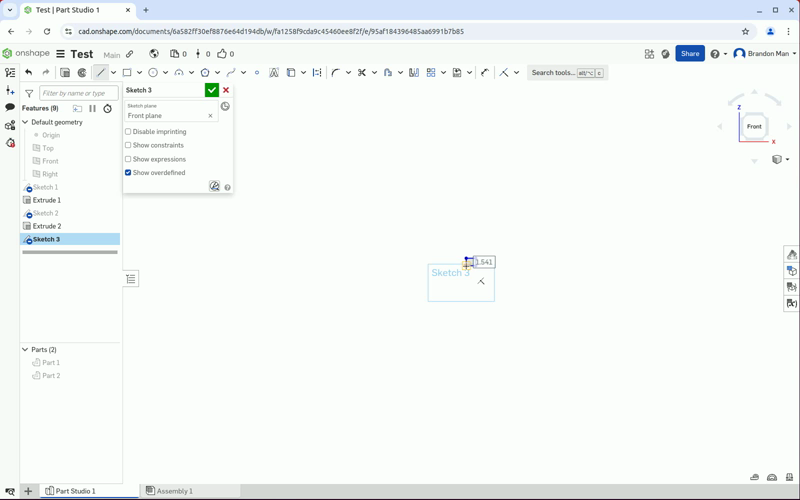
key(esc)
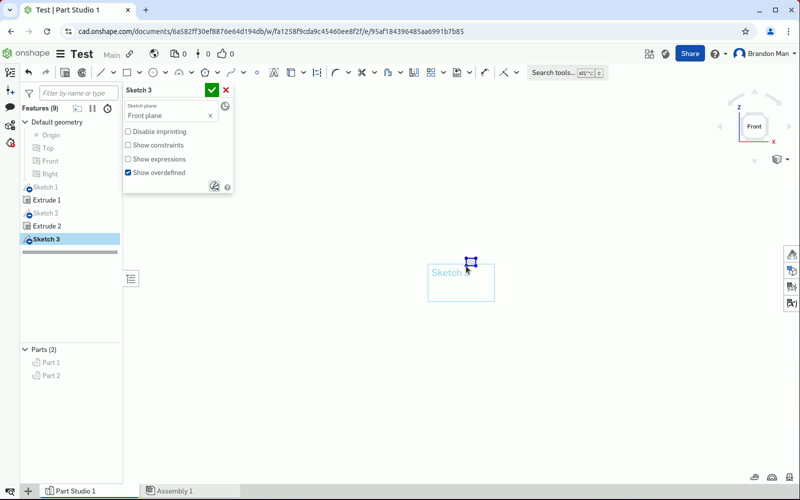
mouse_move(470, 262)
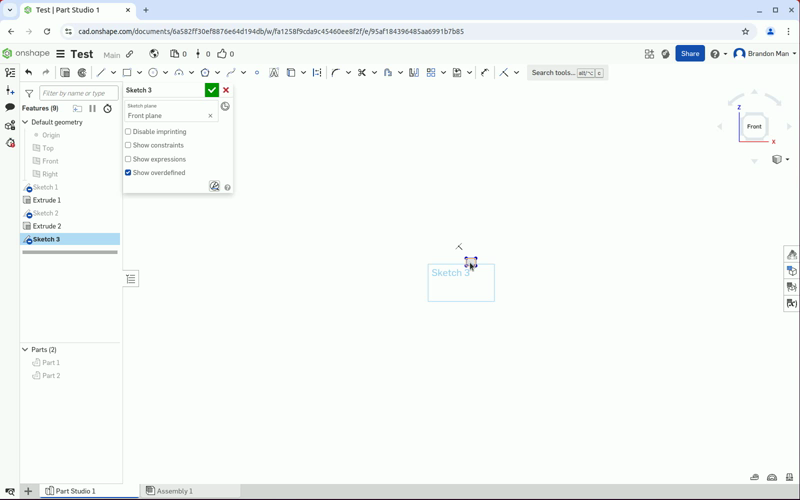
scroll(6)
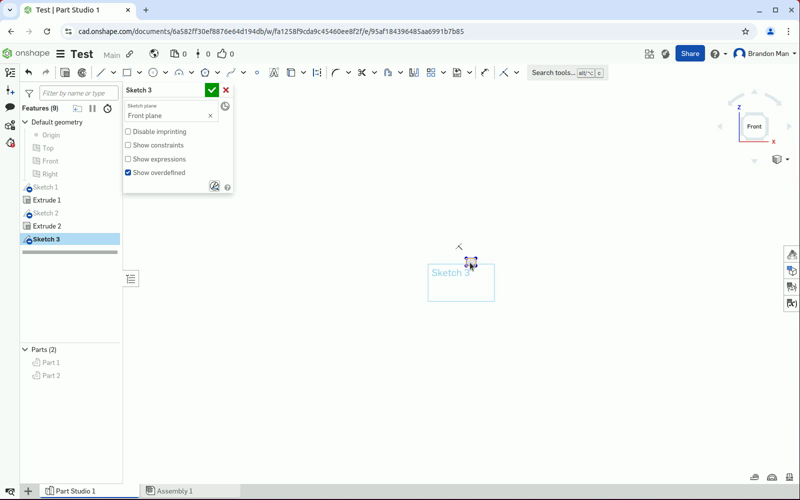
scroll(6)
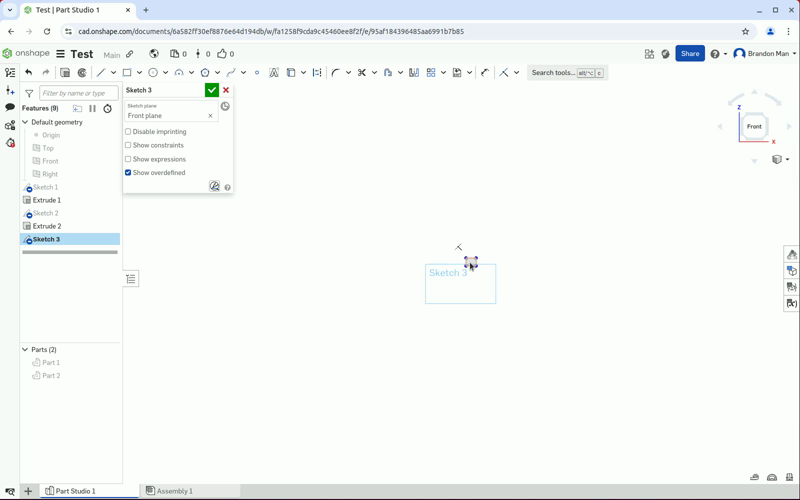
scroll(6)
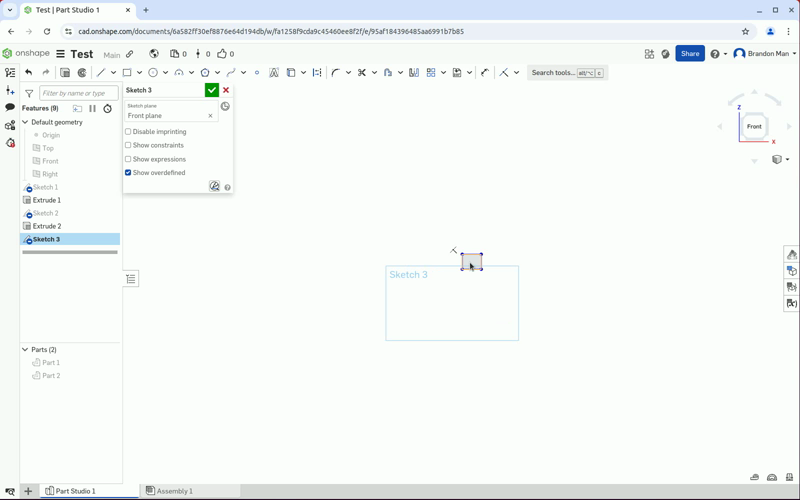
scroll(6)
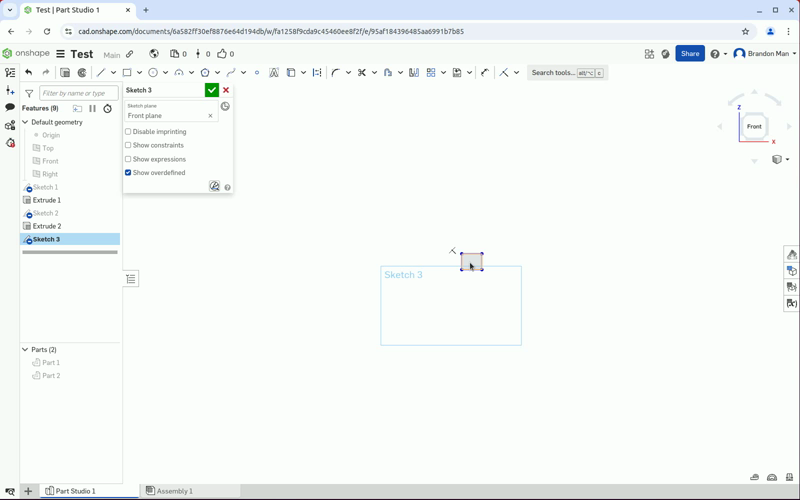
scroll(6)
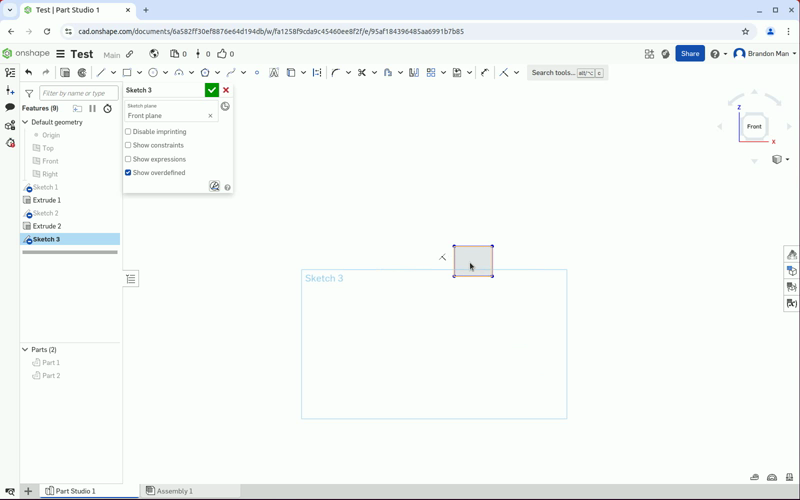
scroll(6)
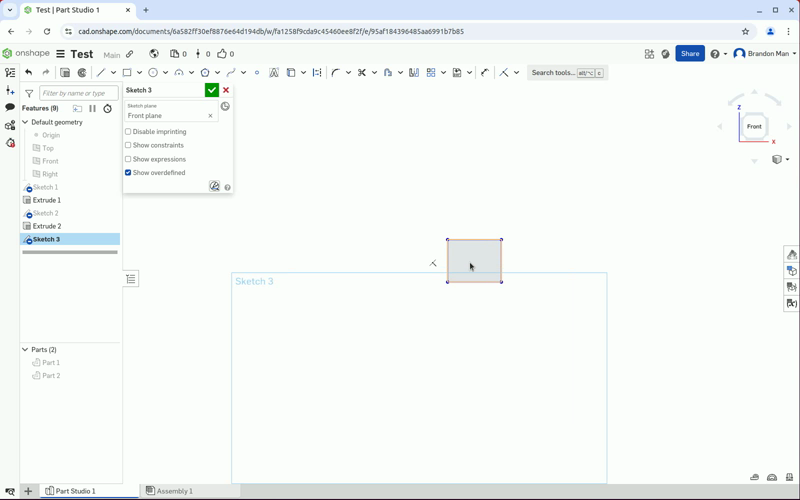
scroll(6)
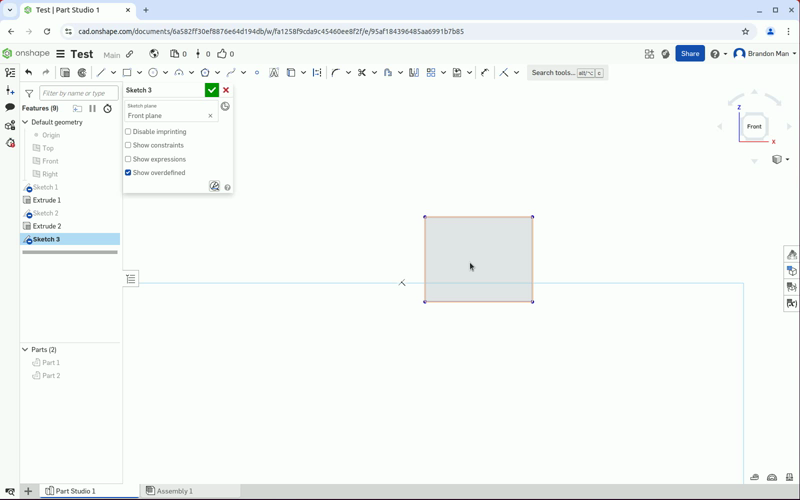
click(470, 262)
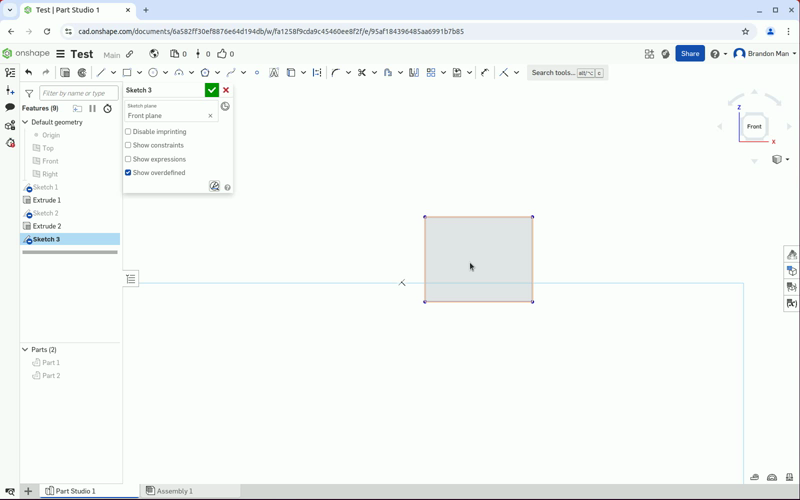
scroll(-6)
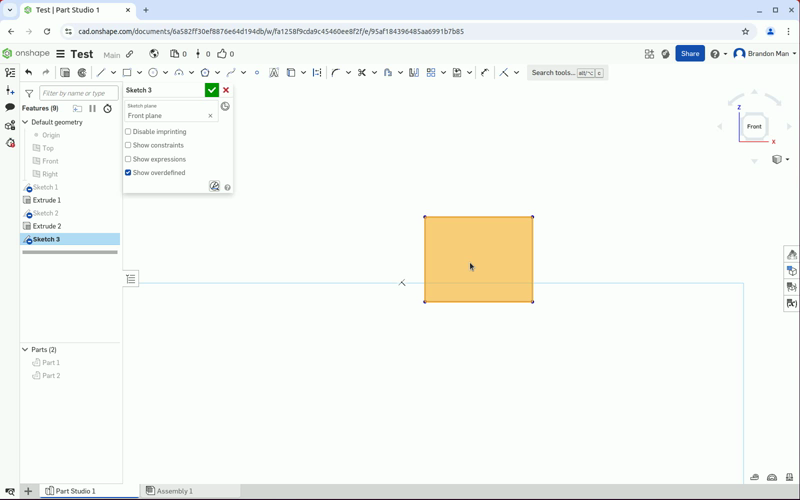
scroll(-6)
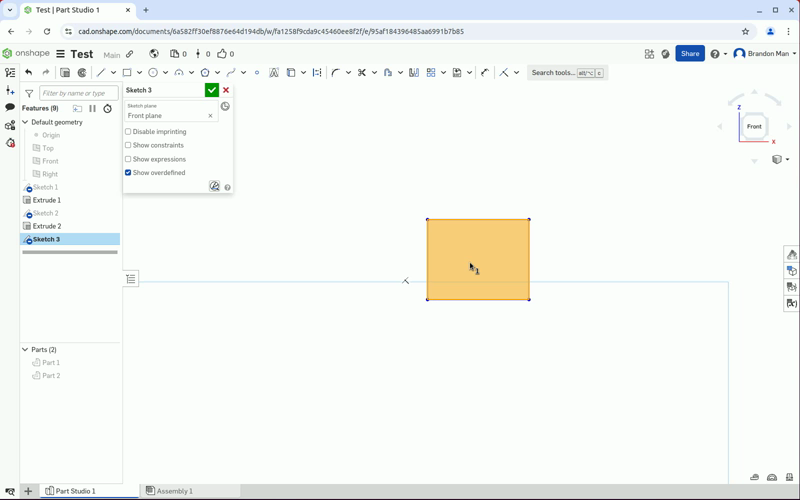
scroll(-6)
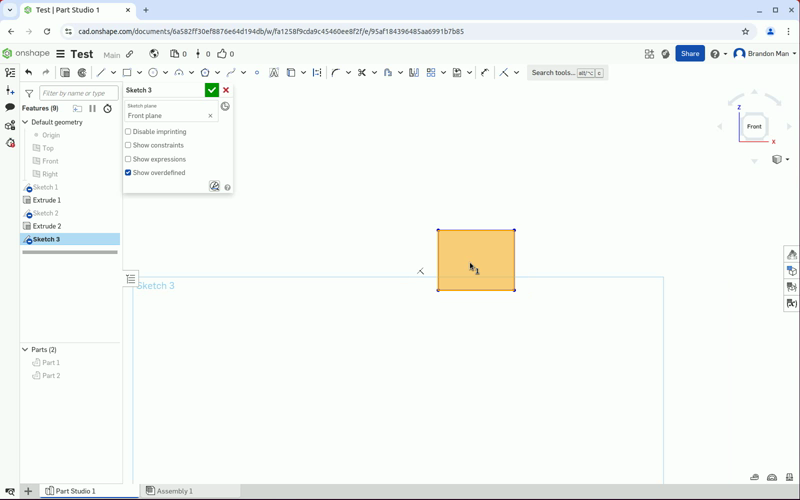
scroll(-6)
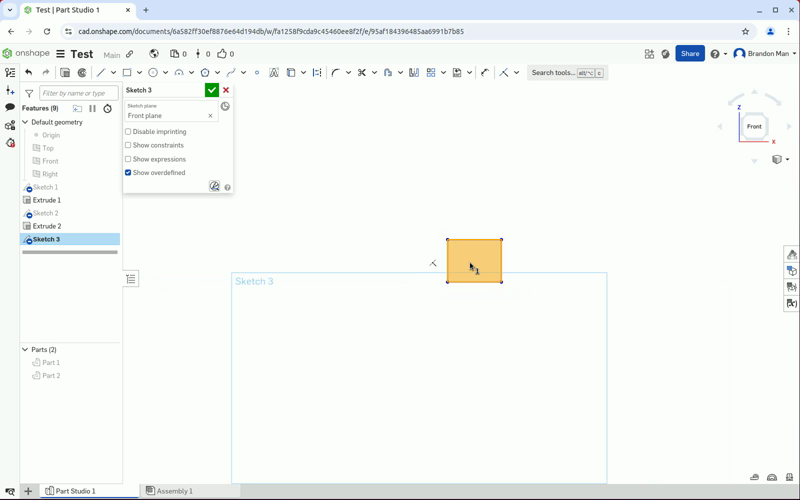
scroll(-6)
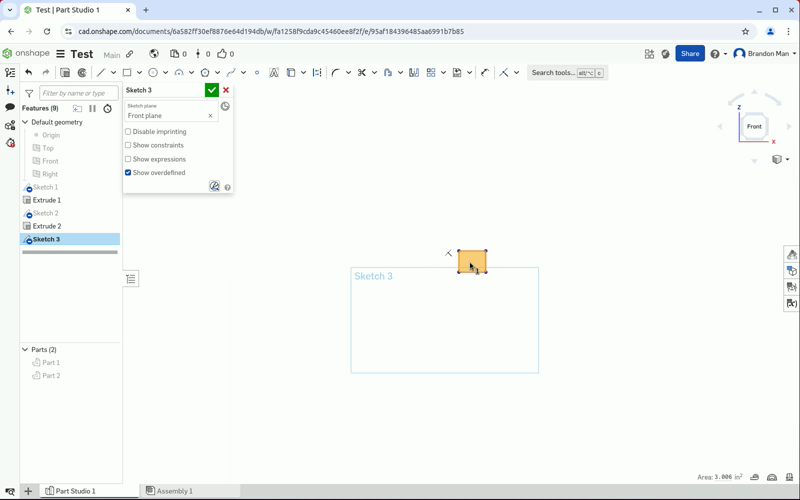
scroll(-6)
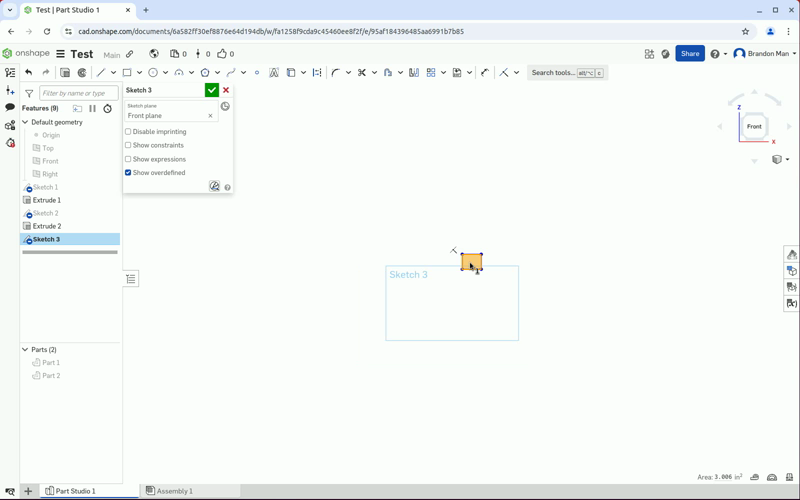
scroll(-6)
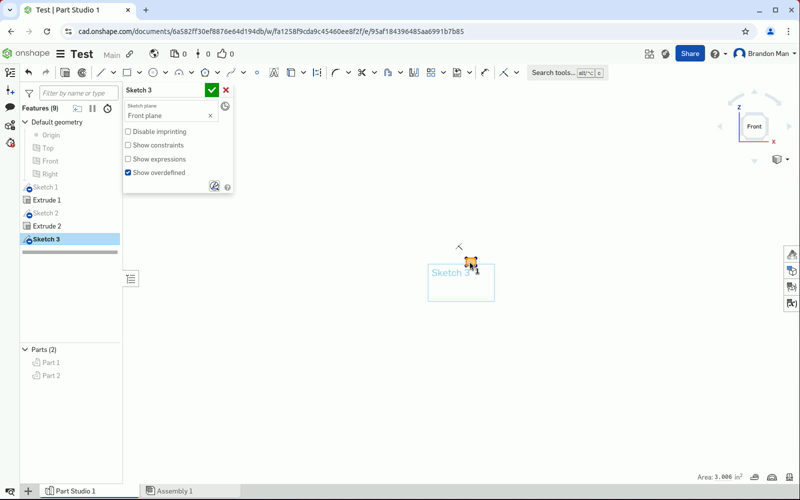
mouse_move(73, 352)
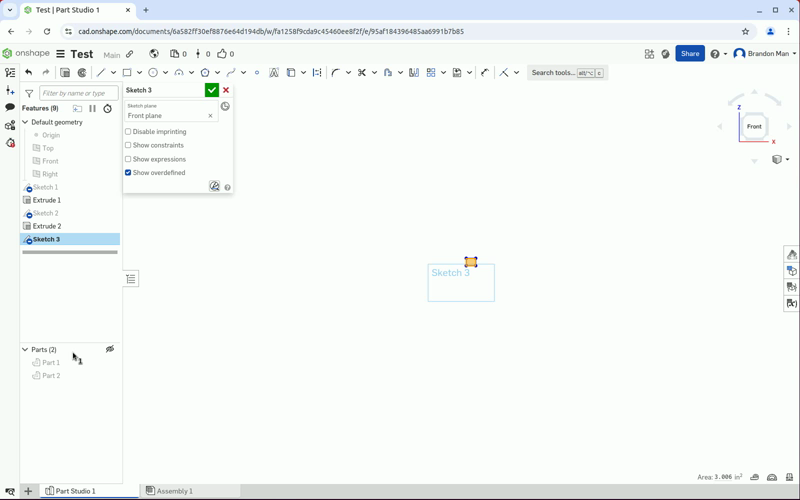
key(shift+y)
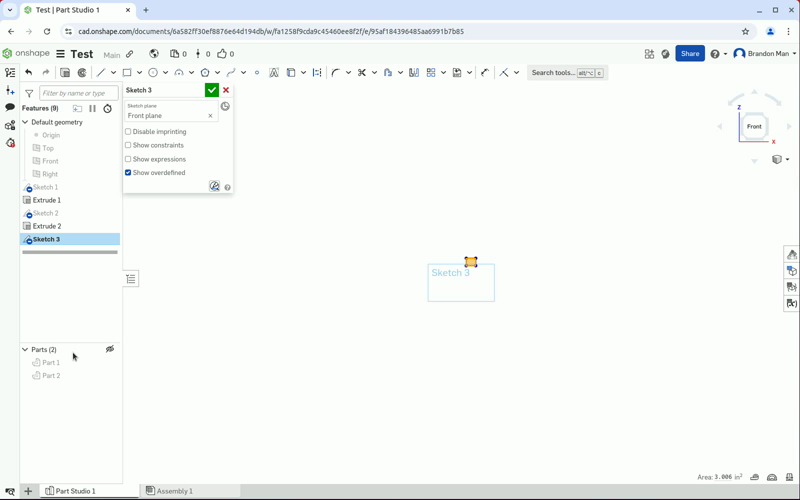
key(shift+e)
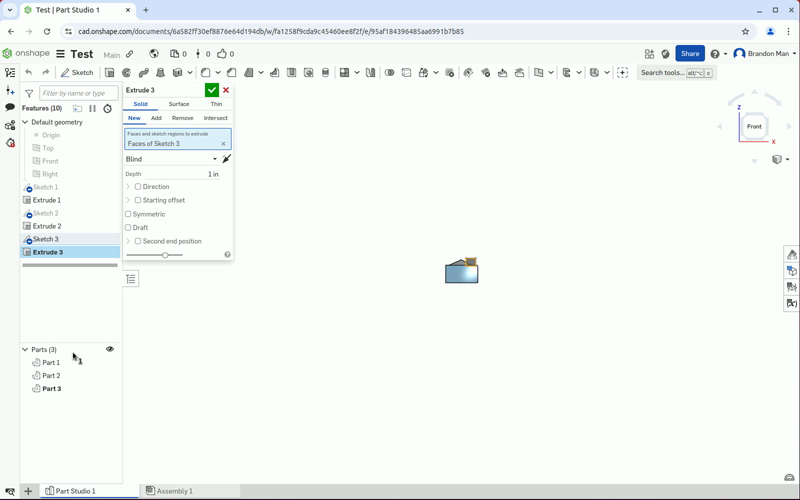
mouse_move(143, 106)
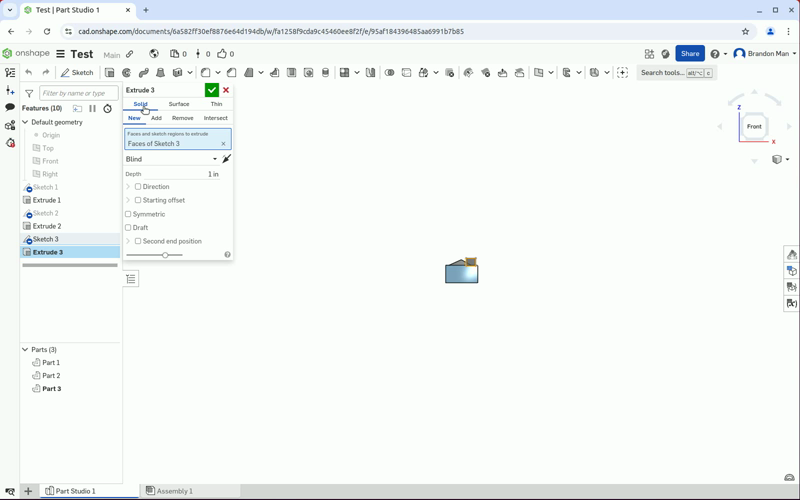
click(143, 106)
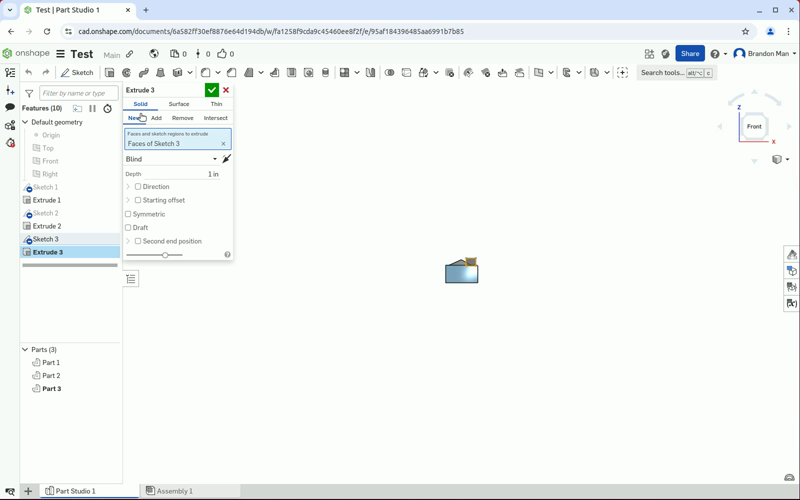
mouse_move(137, 120)
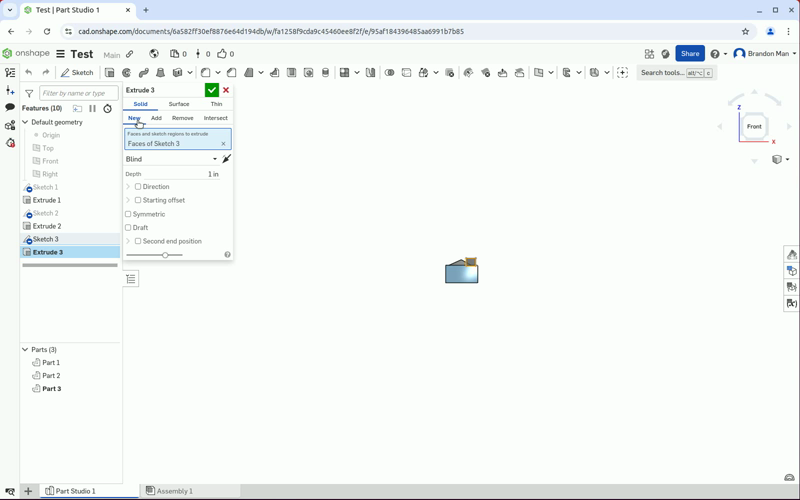
click(137, 120)
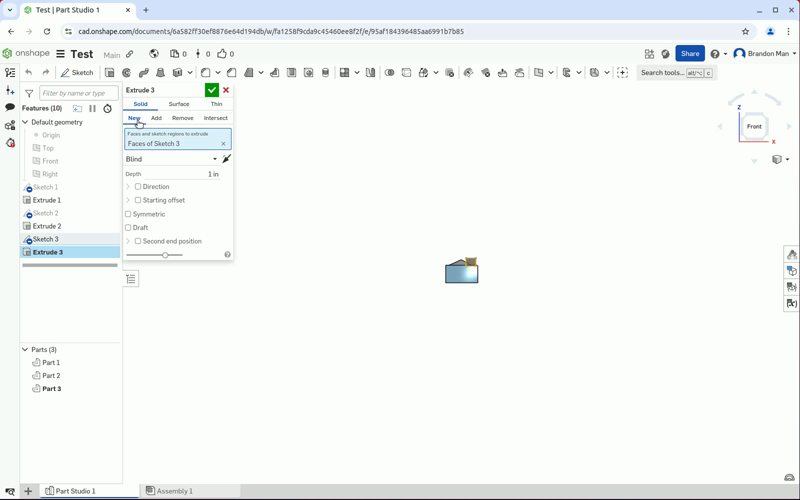
key(tab, 4)
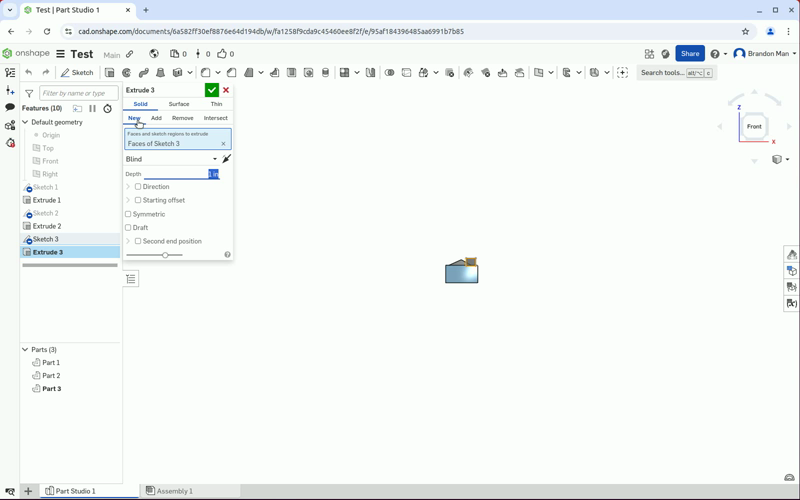
text(7.703)
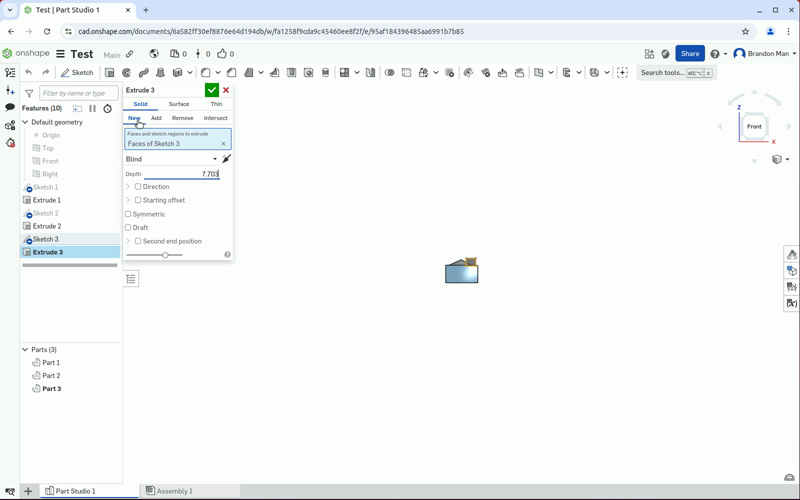
key(enter)
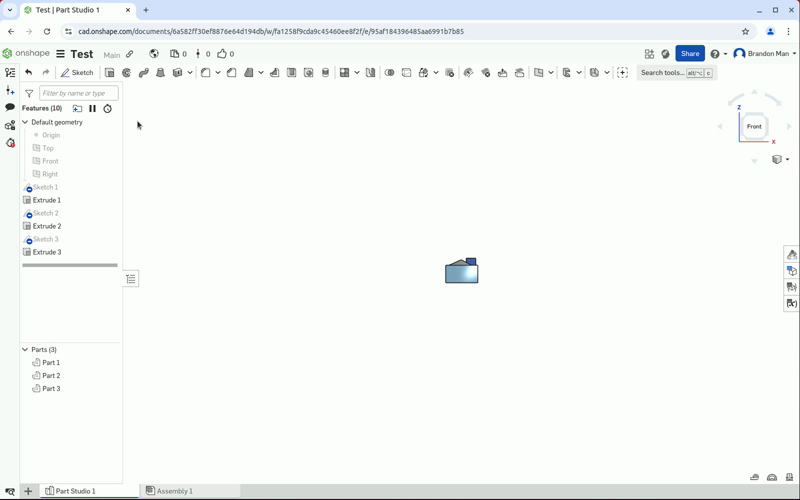
key(shift+h)
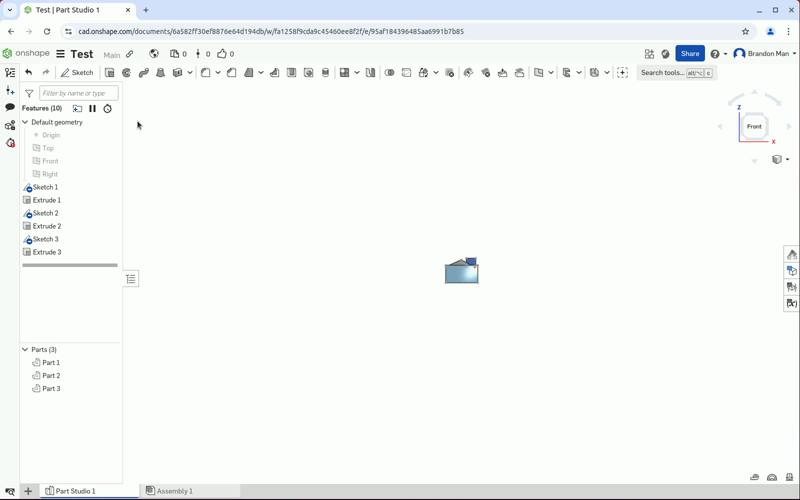
key(shift+h)
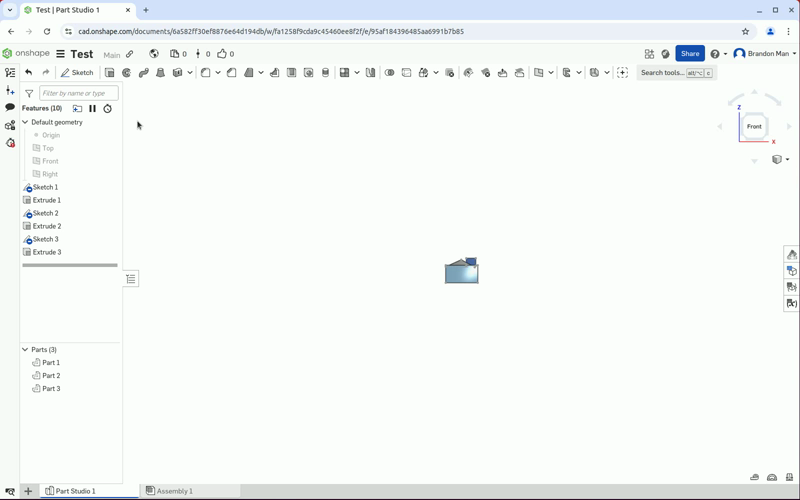
key(shift+7)
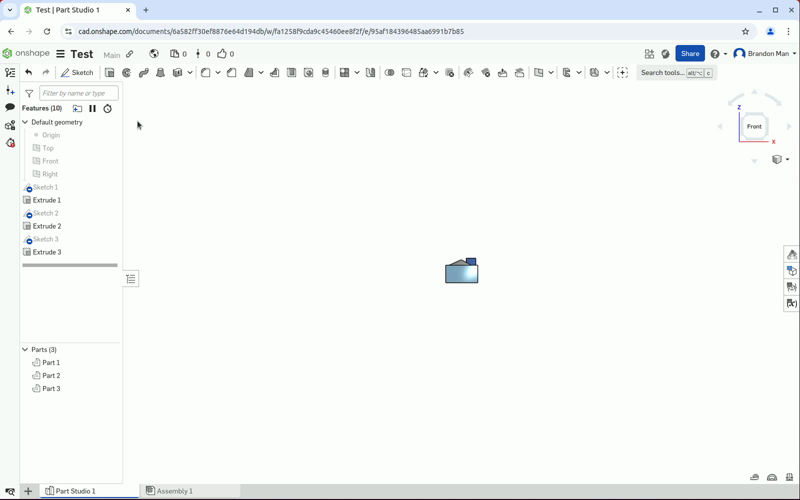
key(left, 2)
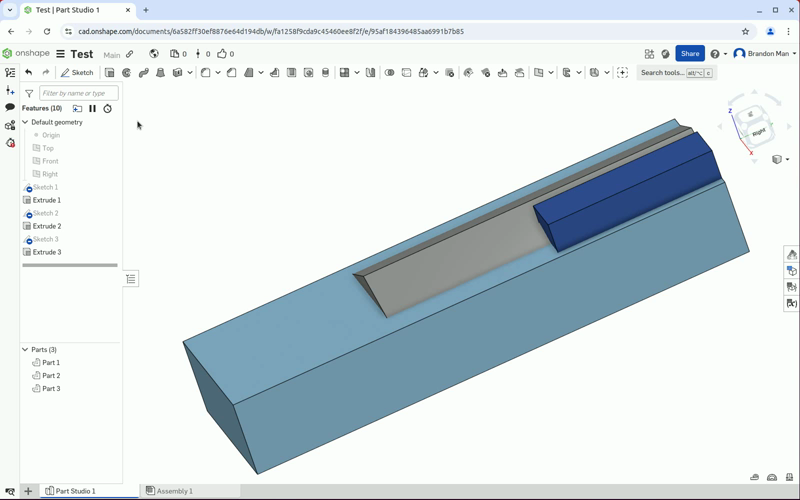
key(down, 2)
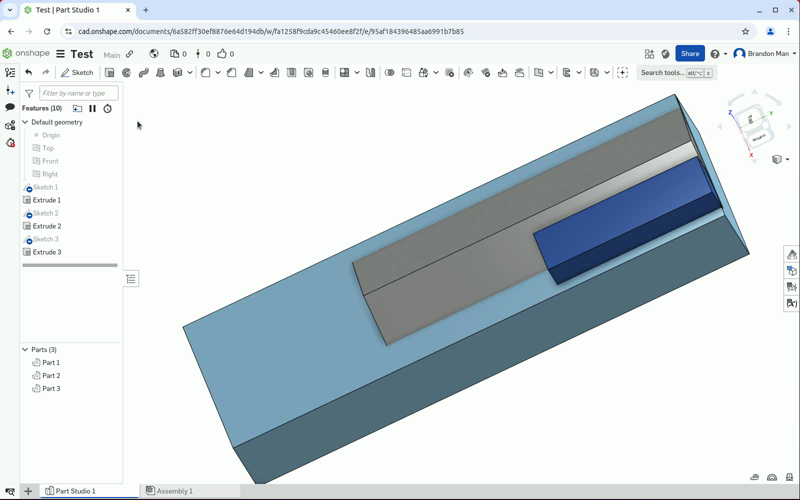
key(up, 2)
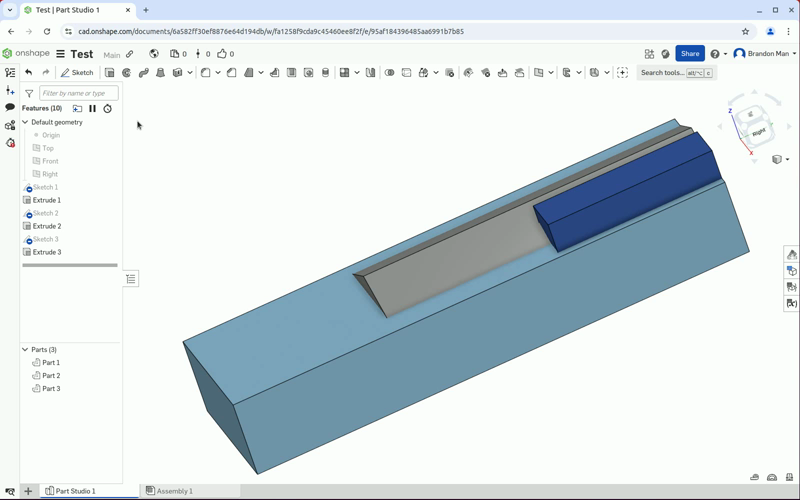
key(right, 2)
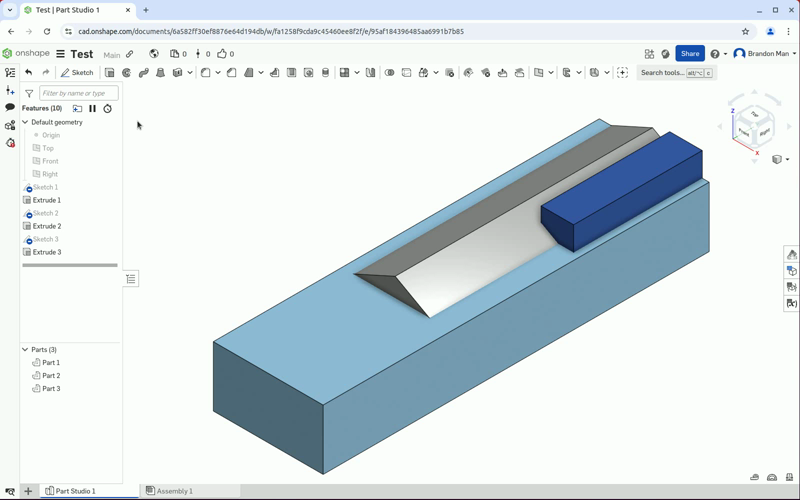
mouse_move(73, 189)
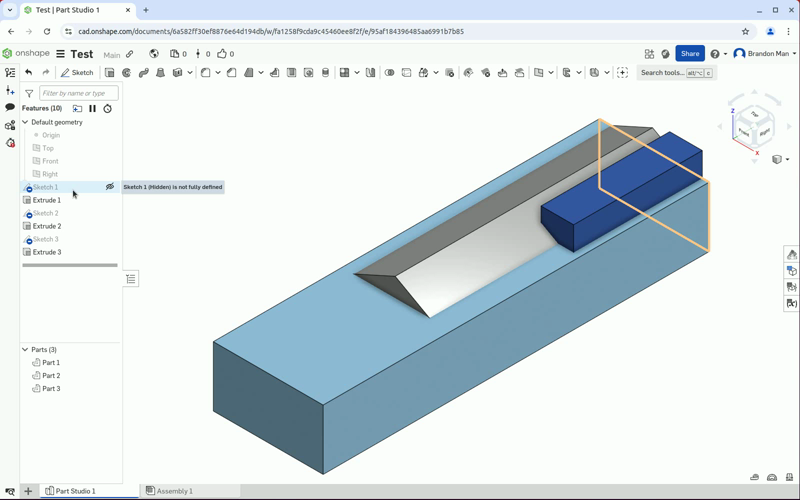
click(73, 189)